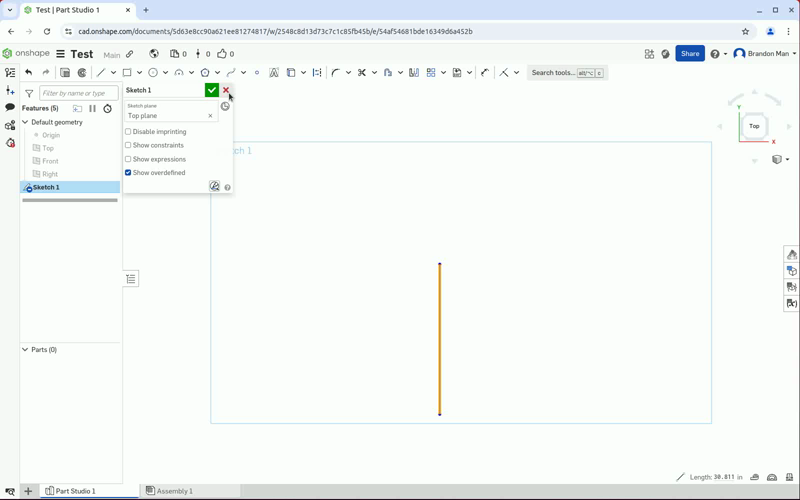
key(shift+h)
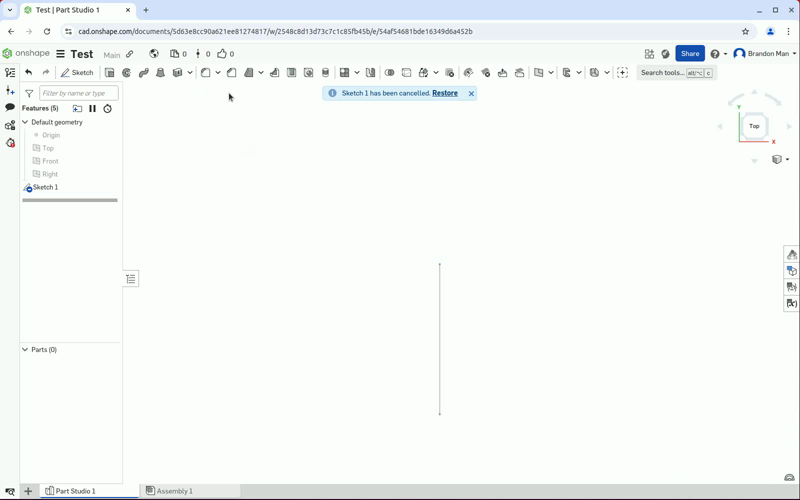
mouse_move(73, 352)
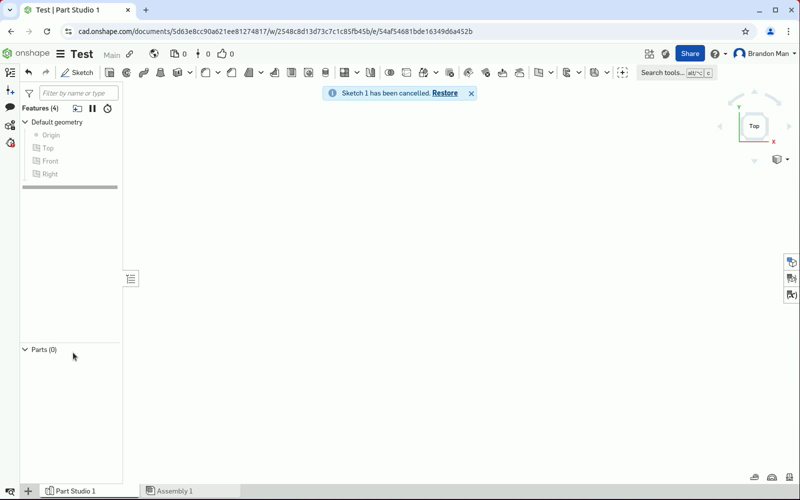
key(y)
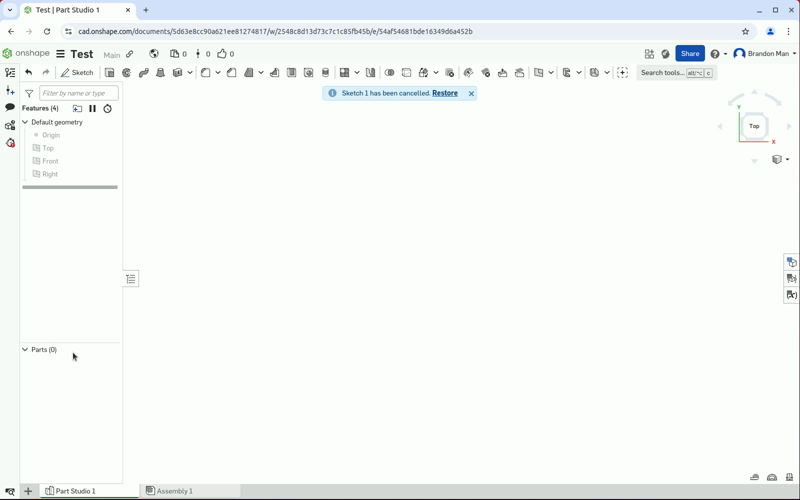
key(shift+p)
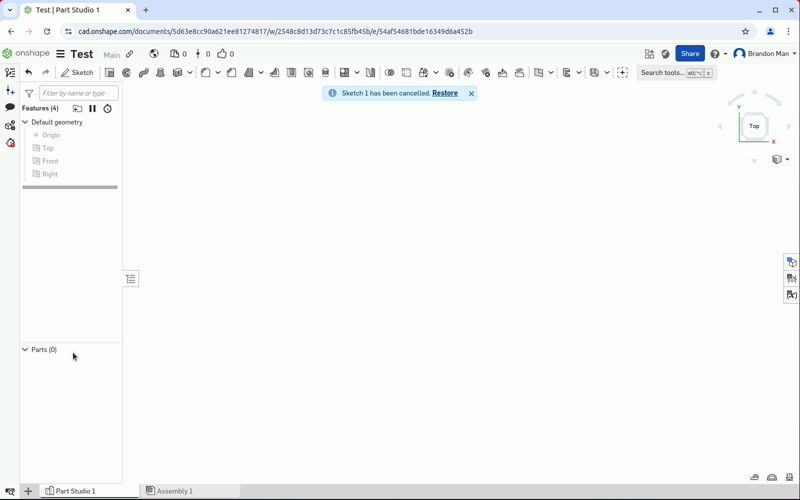
key(space)
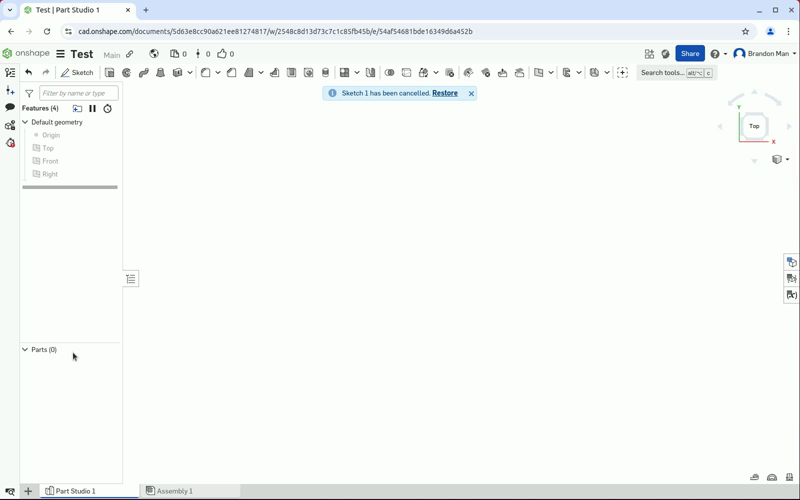
key_down(shift)
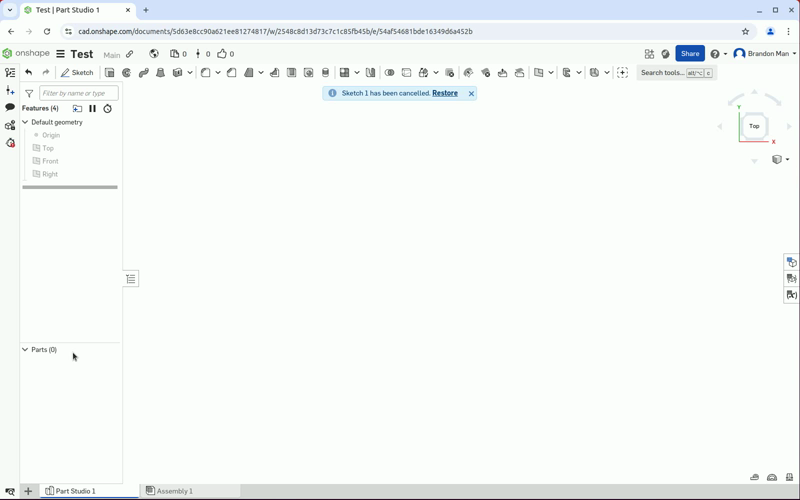
key(up)
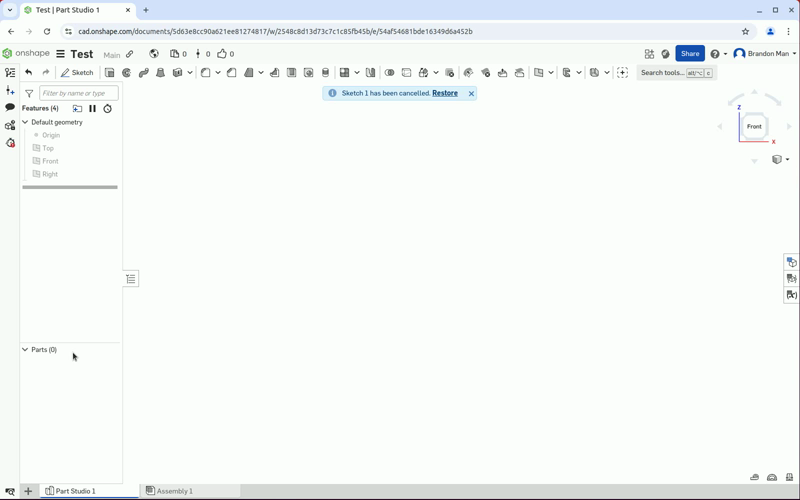
key_up(shift)
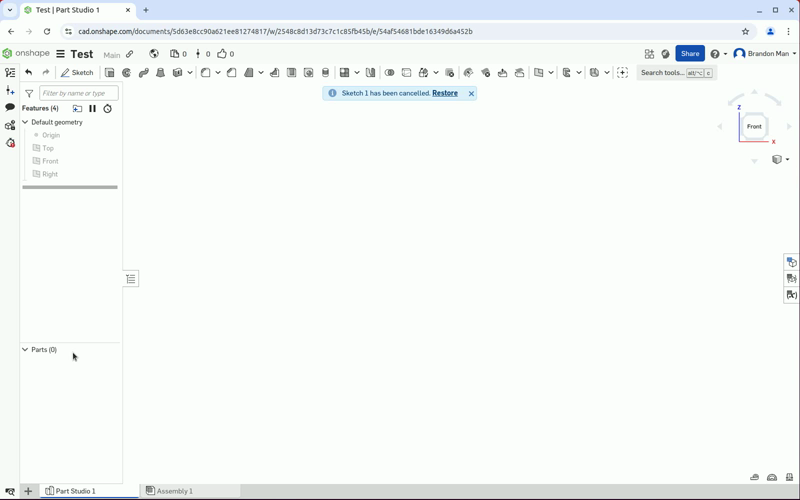
key(space)
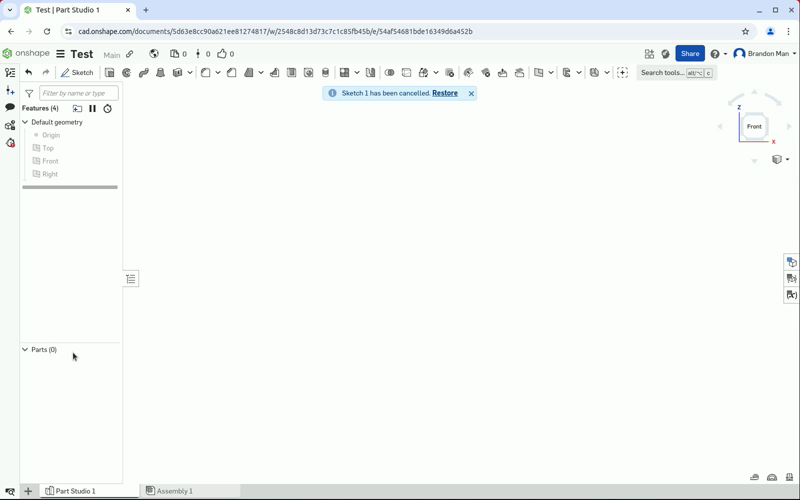
key_down(shift)
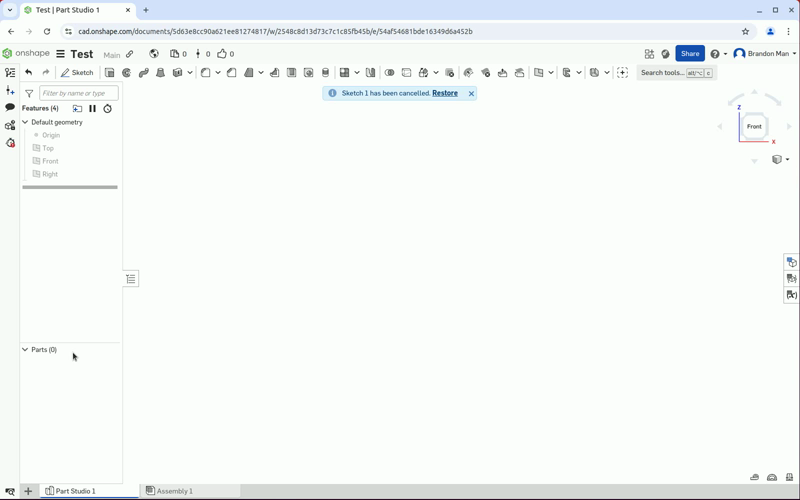
key(left)
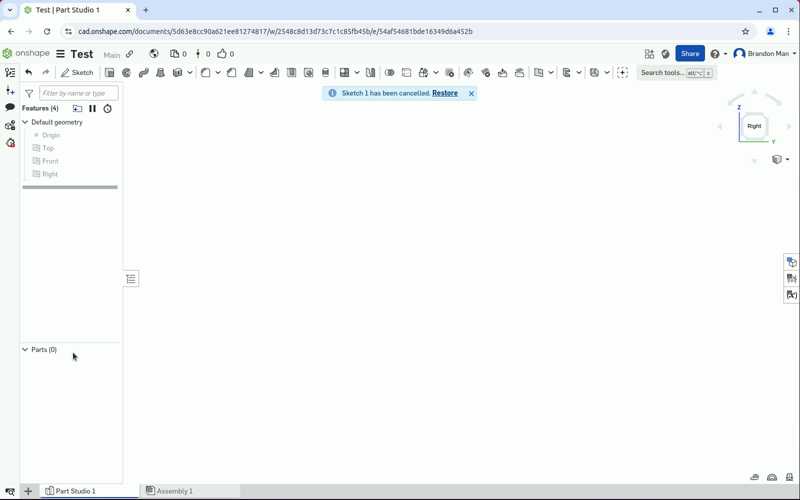
key_up(shift)
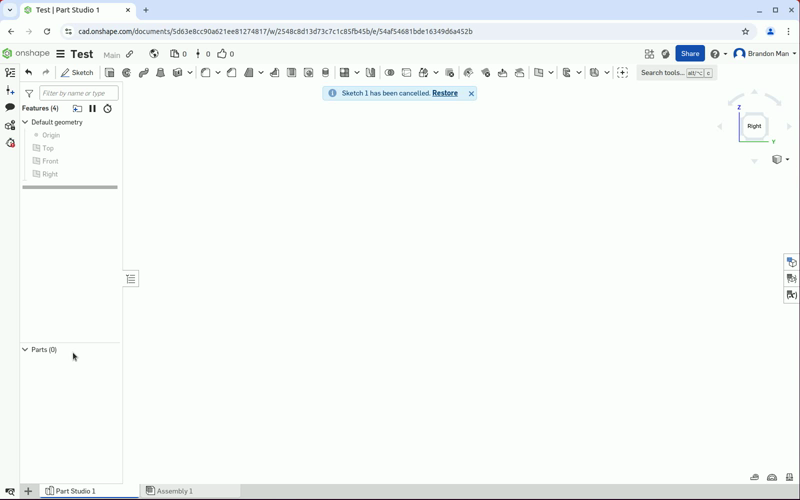
mouse_move(73, 352)
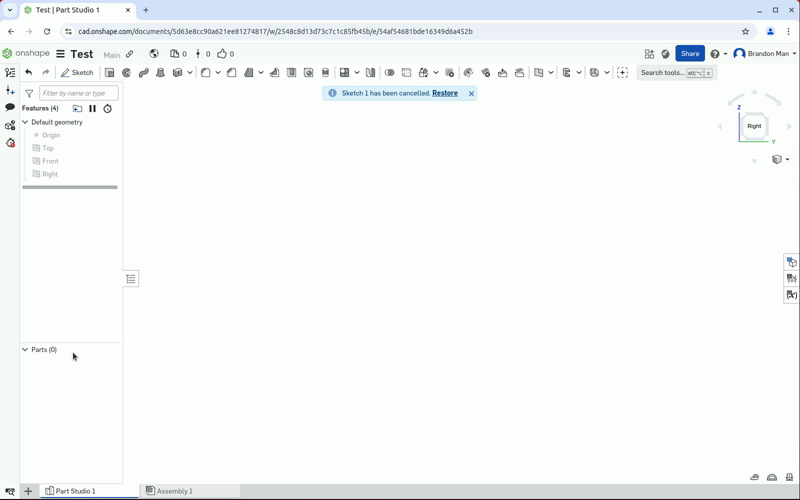
key(shift+y)
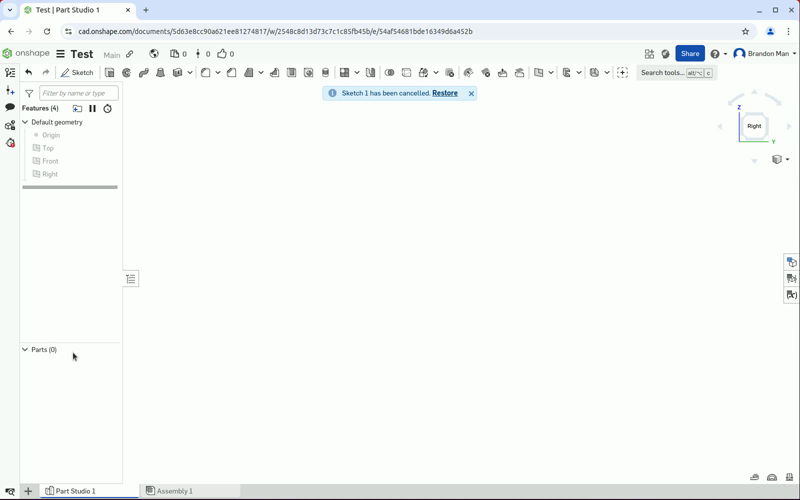
key(shift+s)
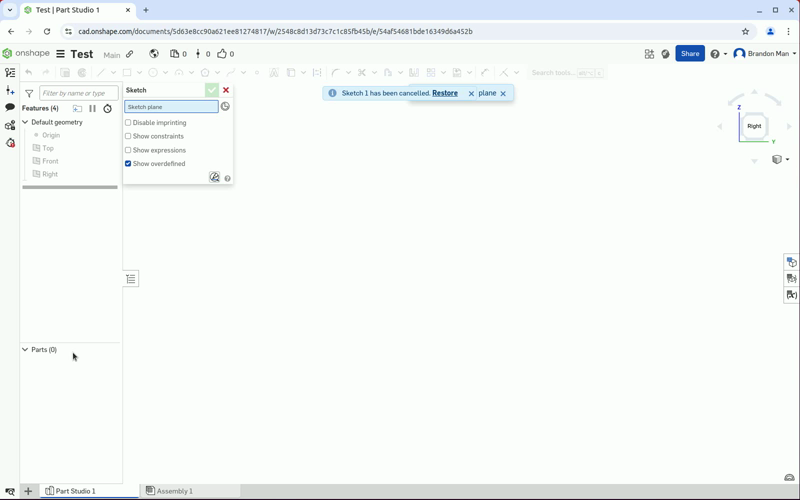
mouse_move(73, 176)
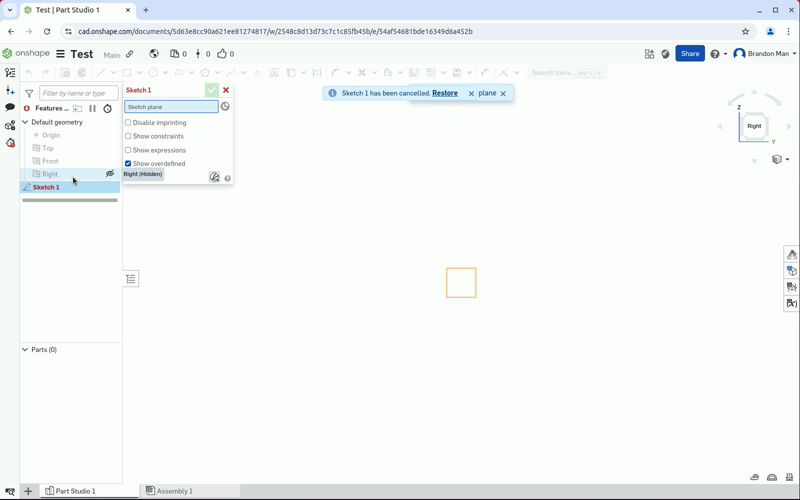
click(73, 176)
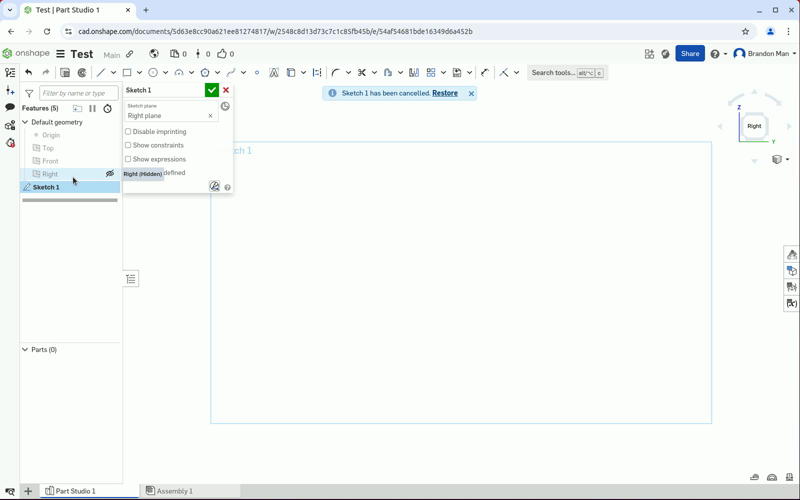
mouse_move(73, 352)
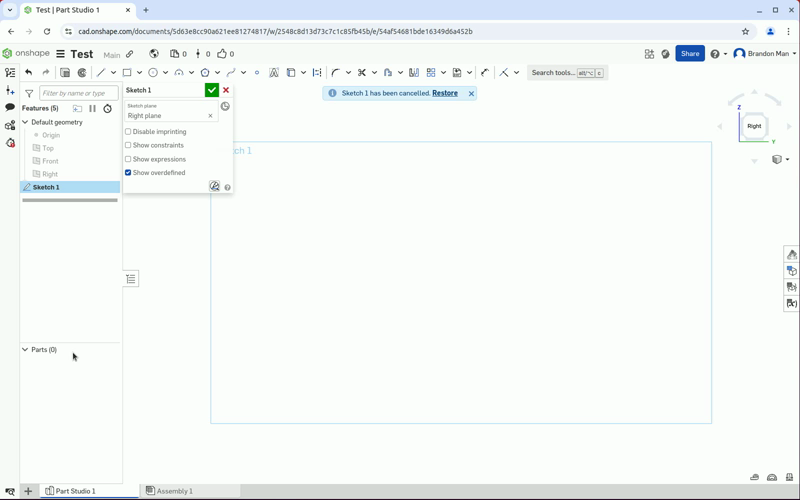
key(y)
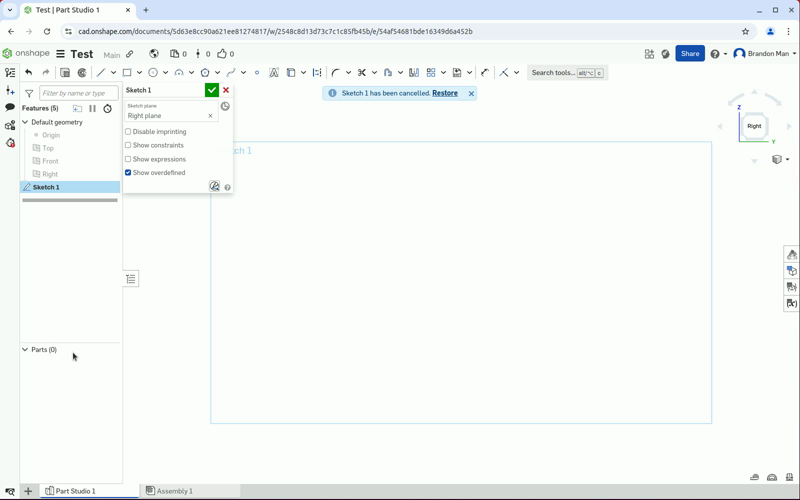
key(c)
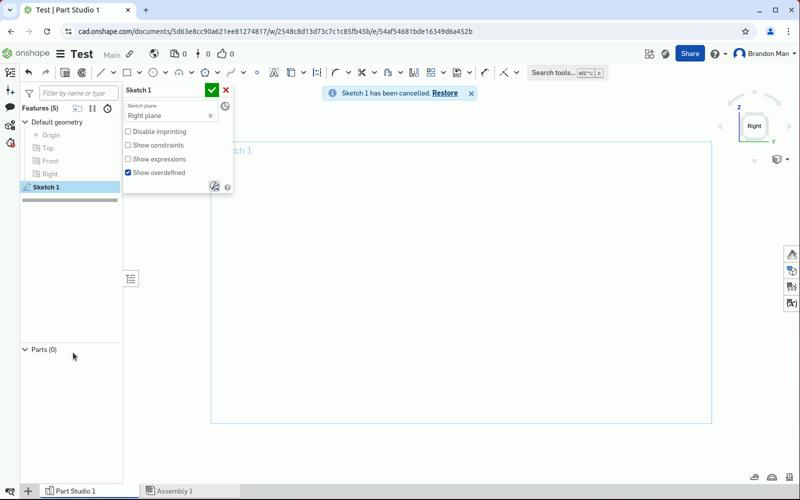
key_down(shift)
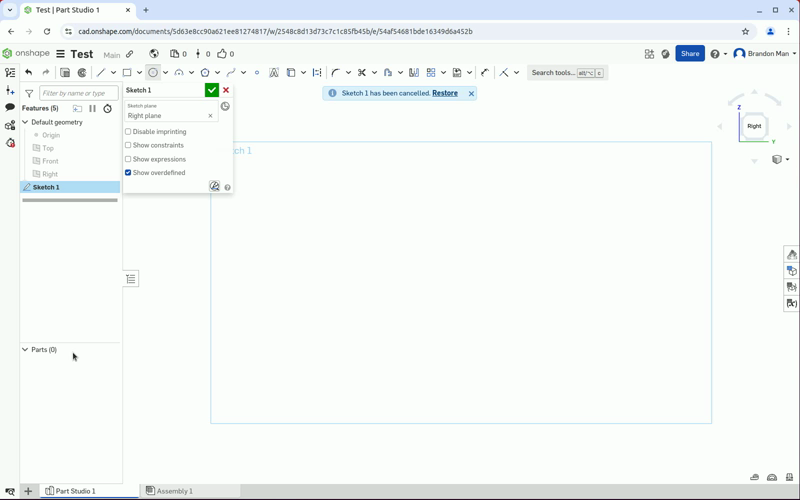
mouse_move(461, 282)
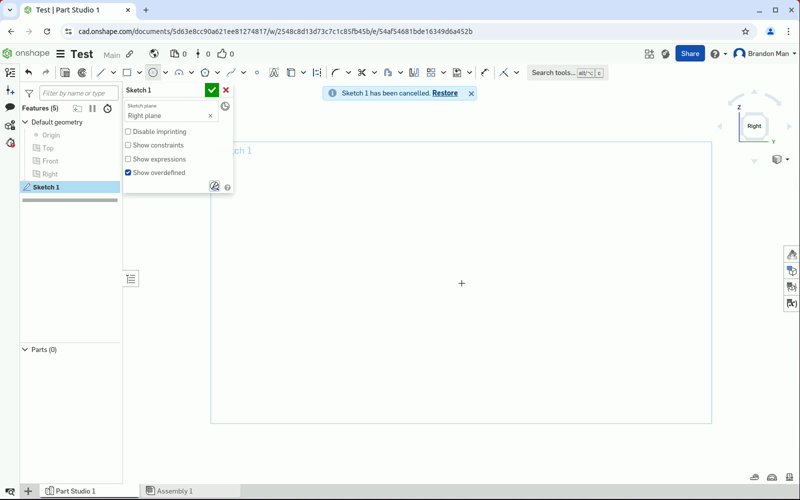
click(461, 282)
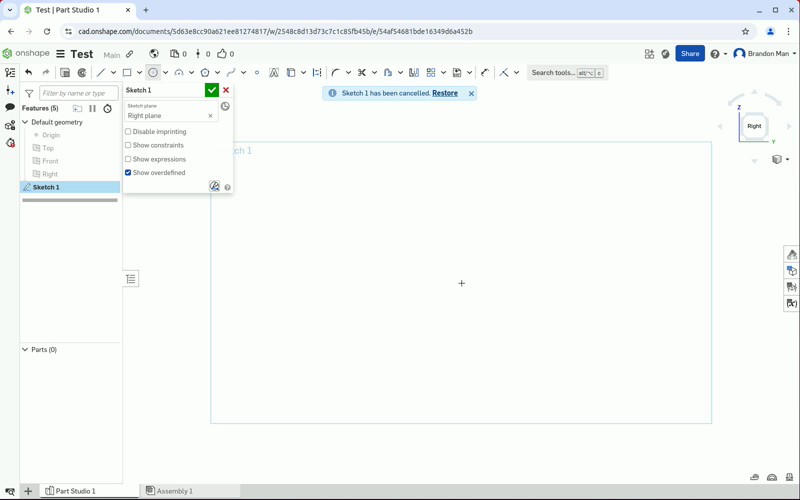
key_up(shift)
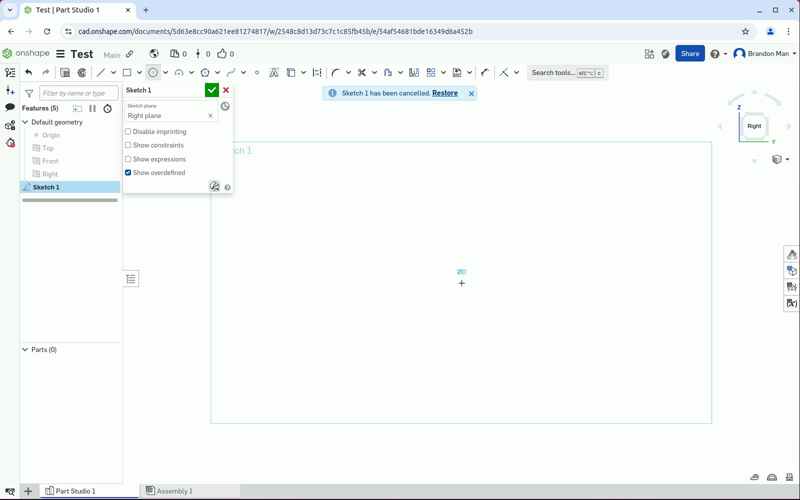
mouse_move(497, 282)
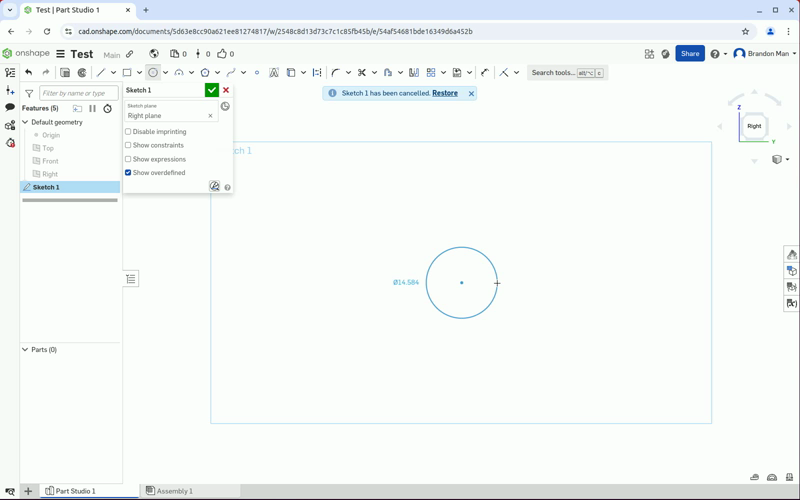
click(497, 282)
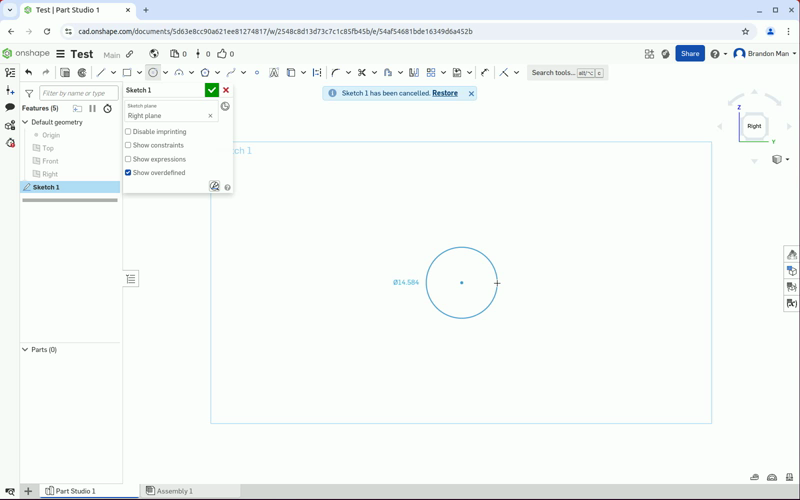
key(esc)
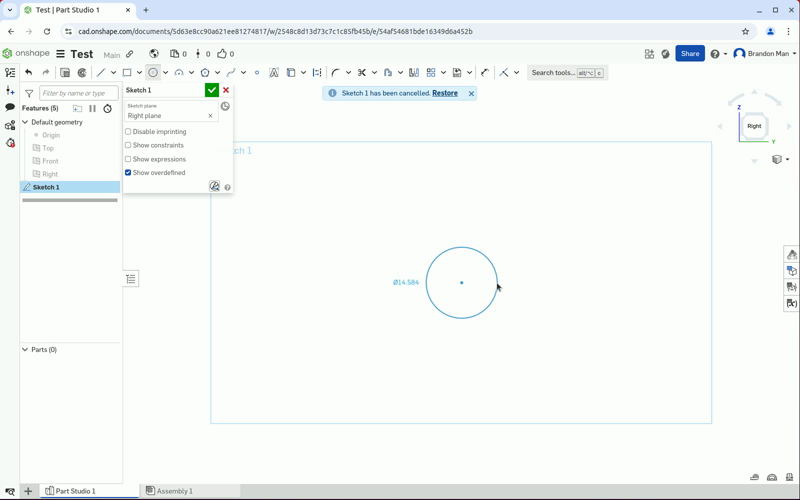
mouse_move(441, 287)
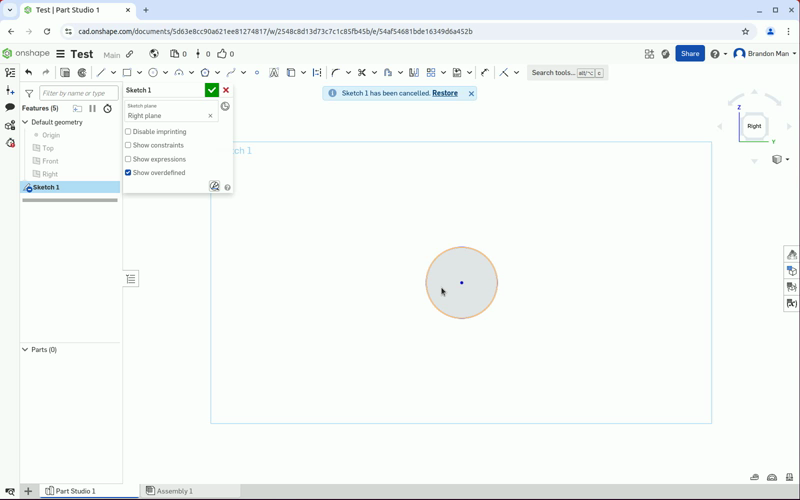
click(441, 287)
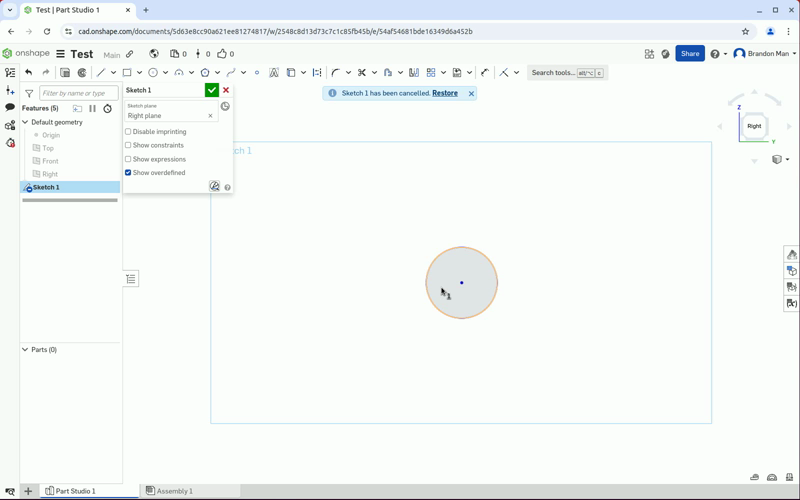
mouse_move(73, 352)
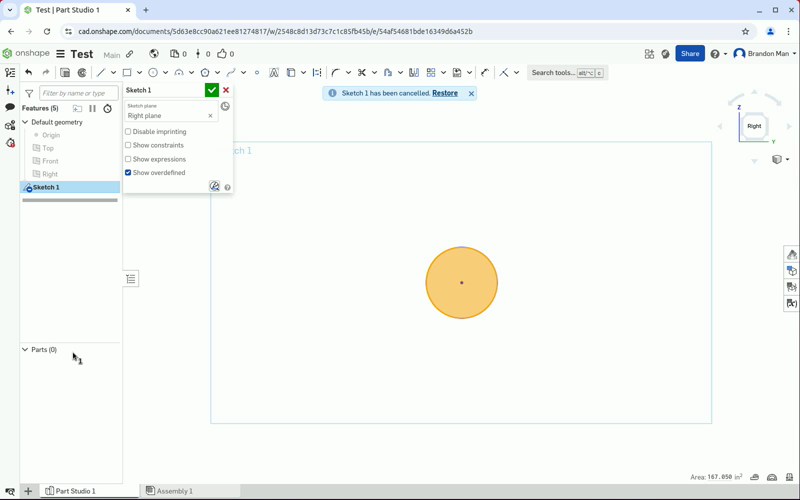
key(shift+y)
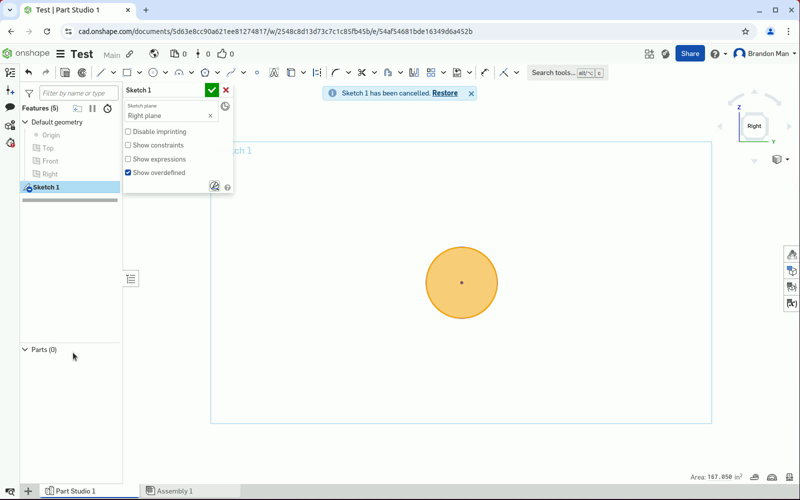
key(shift+e)
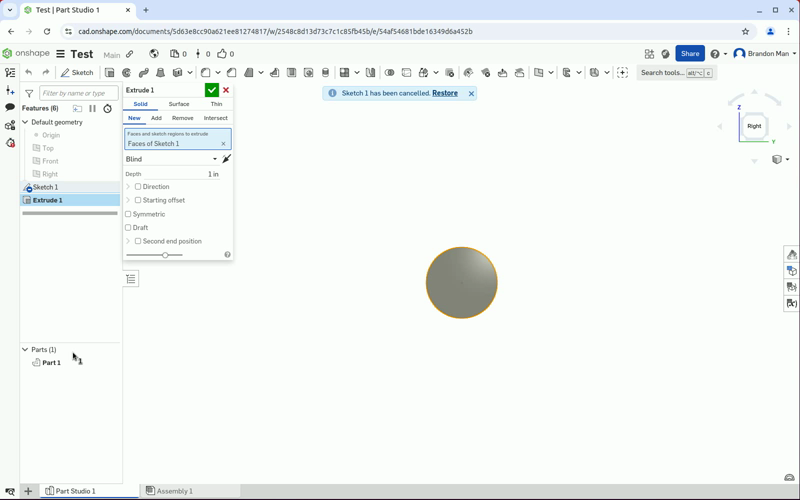
mouse_move(143, 106)
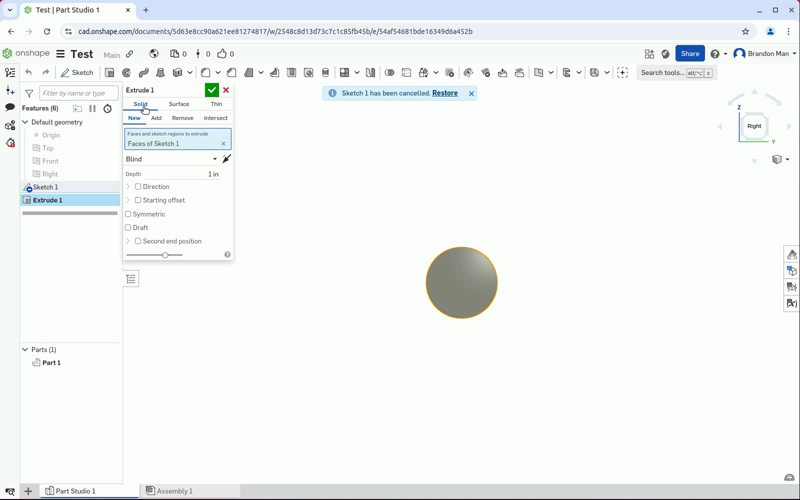
click(143, 106)
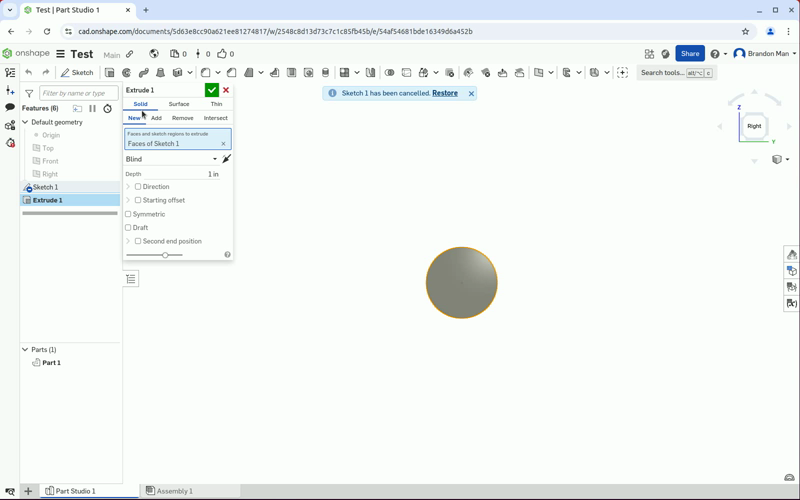
mouse_move(137, 120)
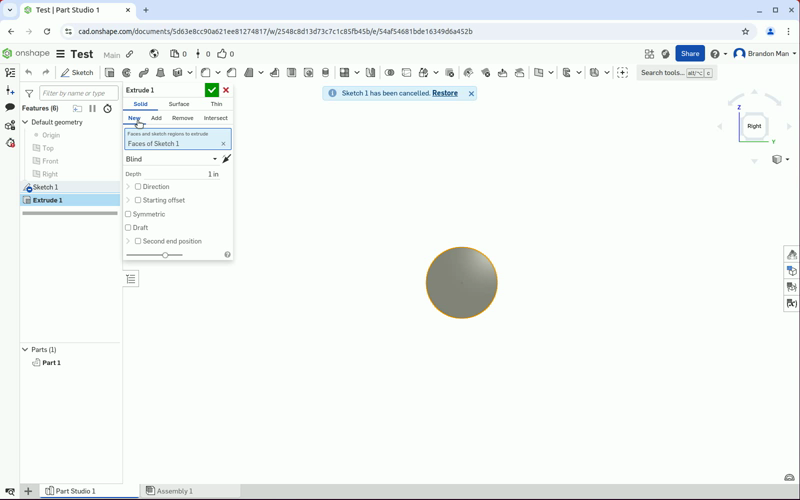
click(137, 120)
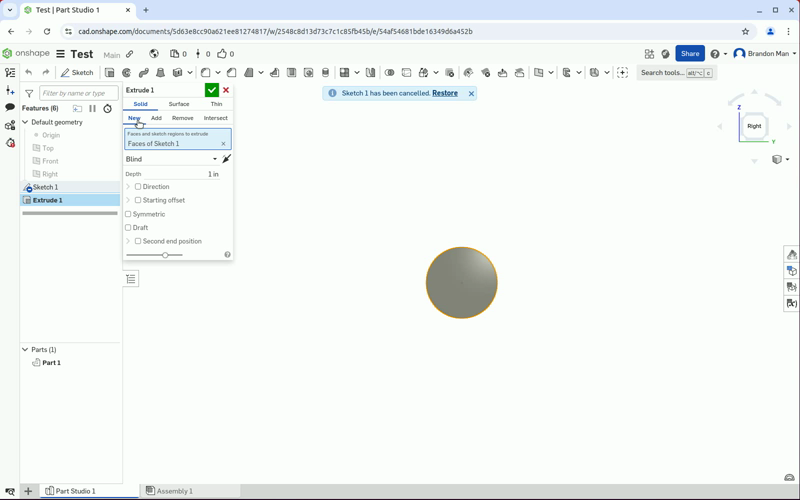
key(tab, 4)
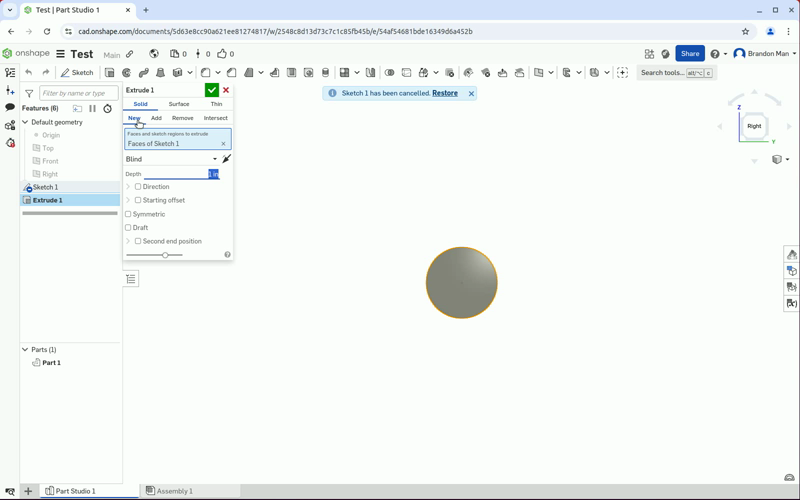
text(8.425)
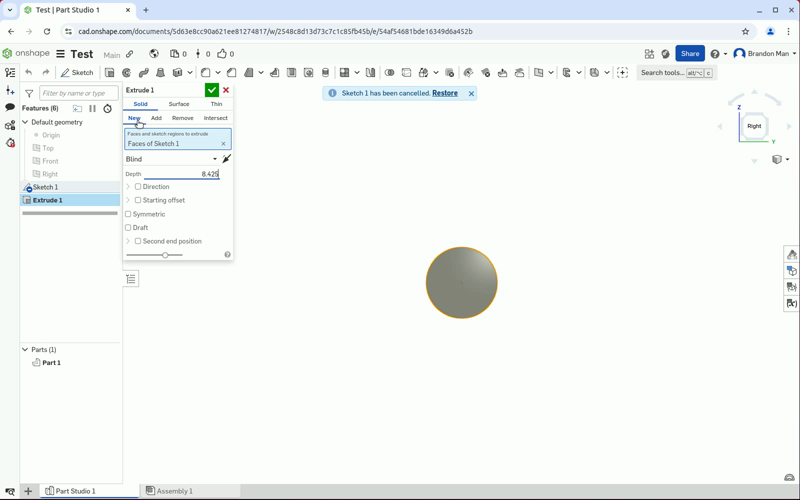
key(enter)
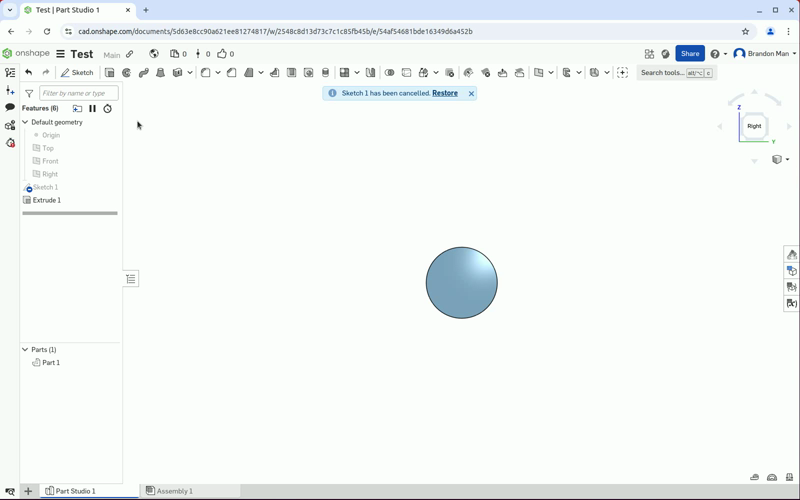
key(shift+h)
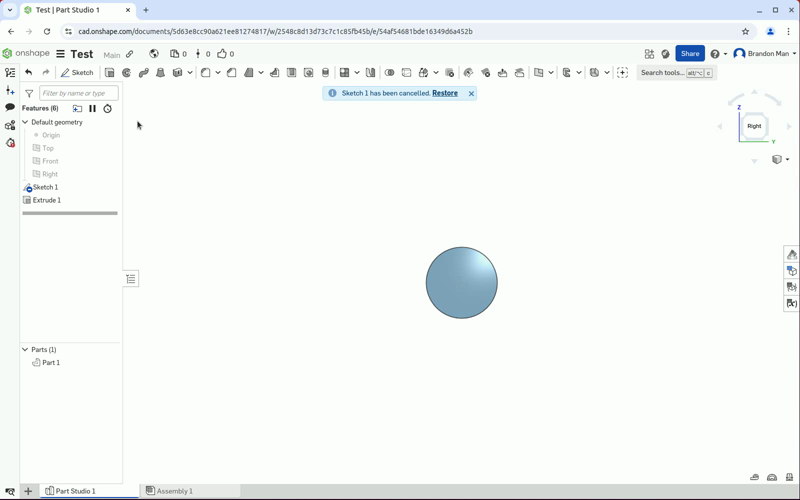
key(shift+h)
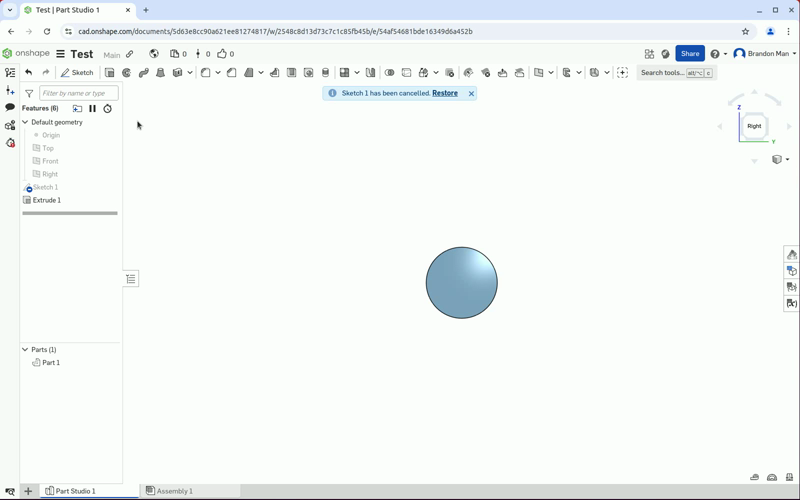
mouse_move(73, 189)
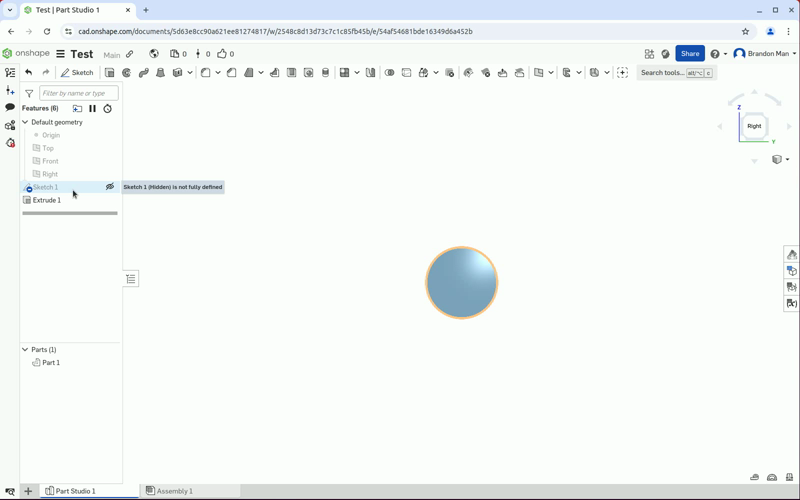
click(73, 189)
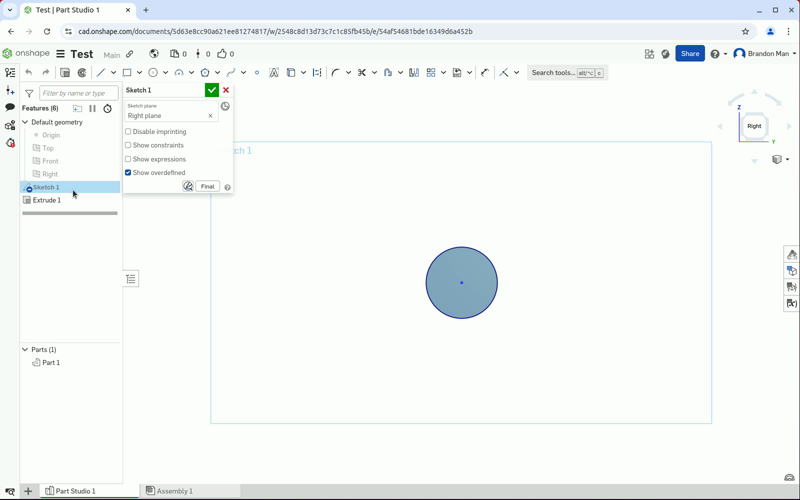
mouse_move(229, 92)
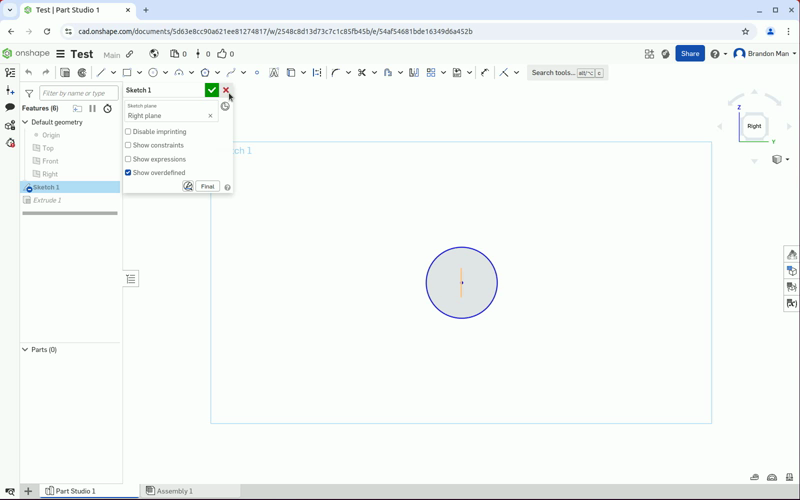
click(229, 92)
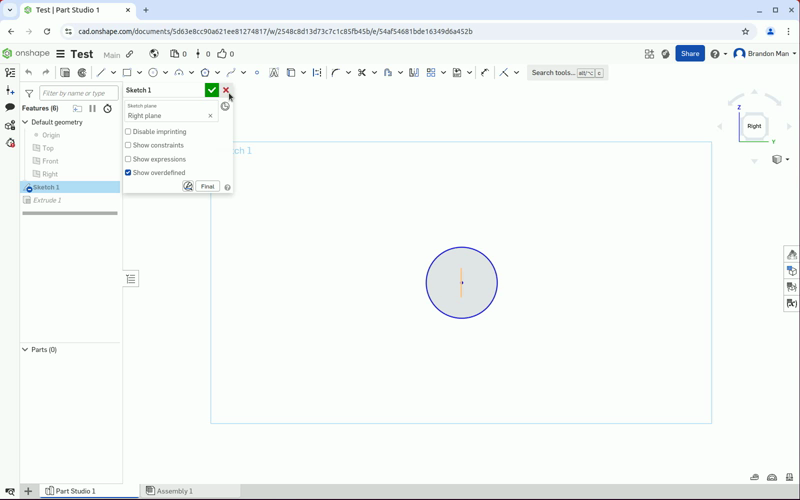
key(shift+s)
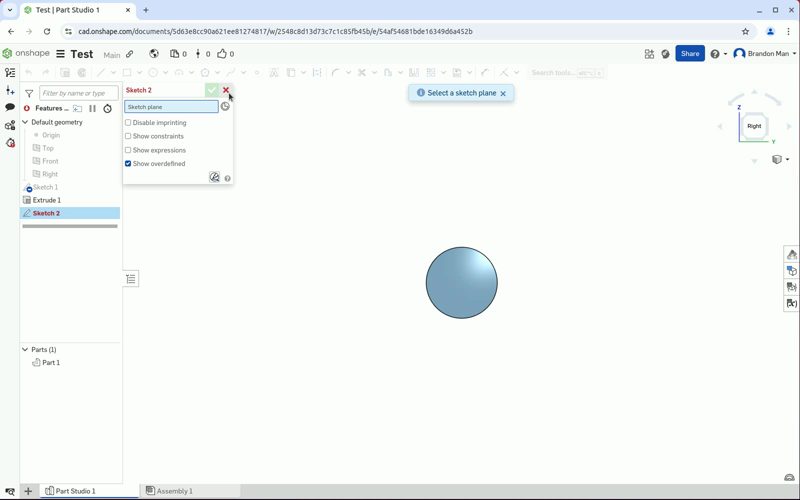
mouse_move(73, 176)
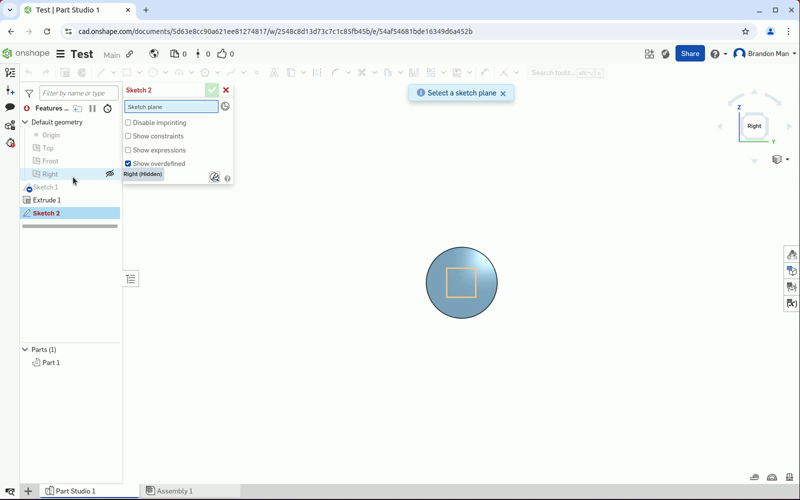
click(73, 176)
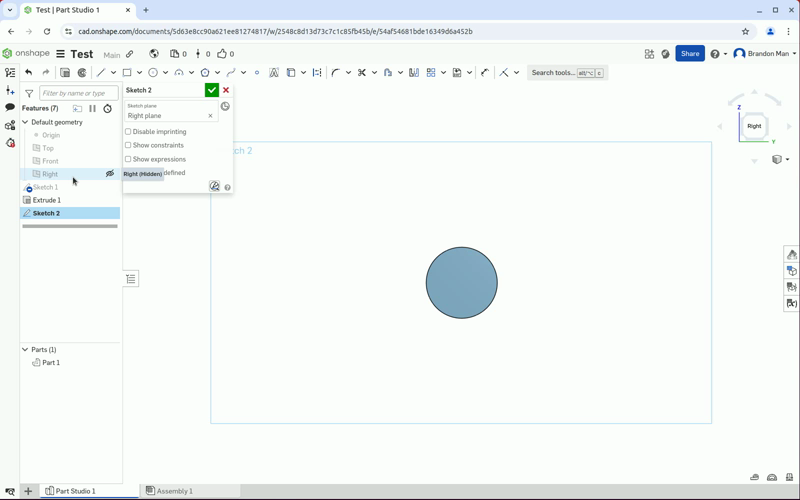
mouse_move(73, 352)
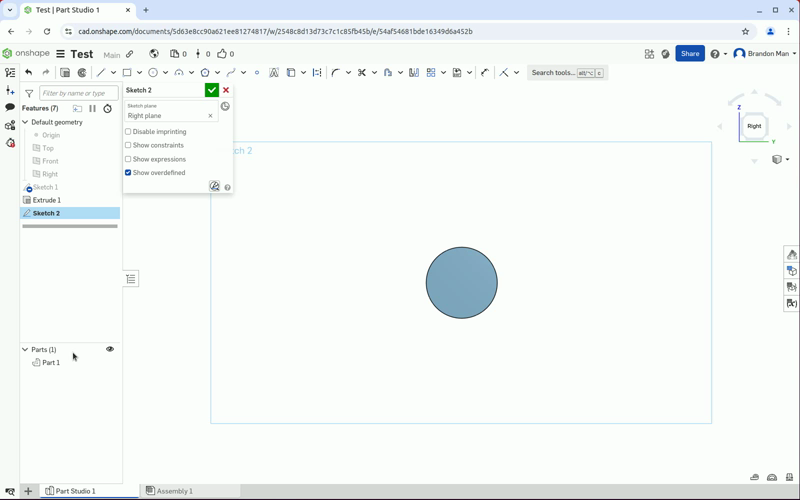
key(y)
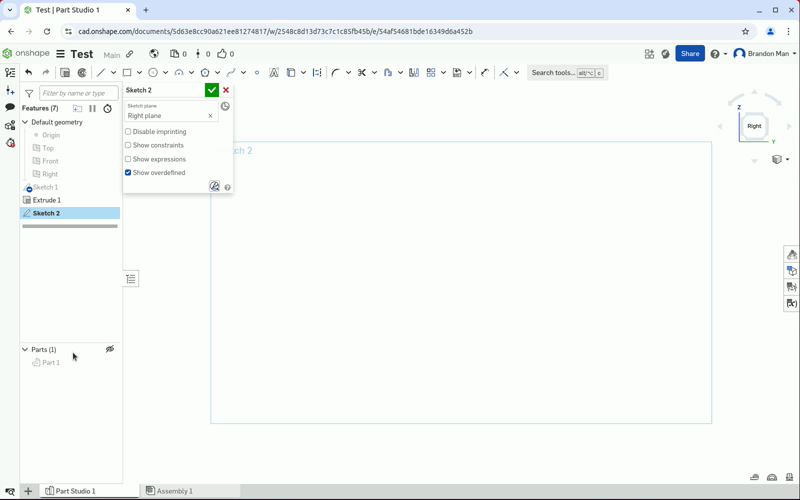
key(c)
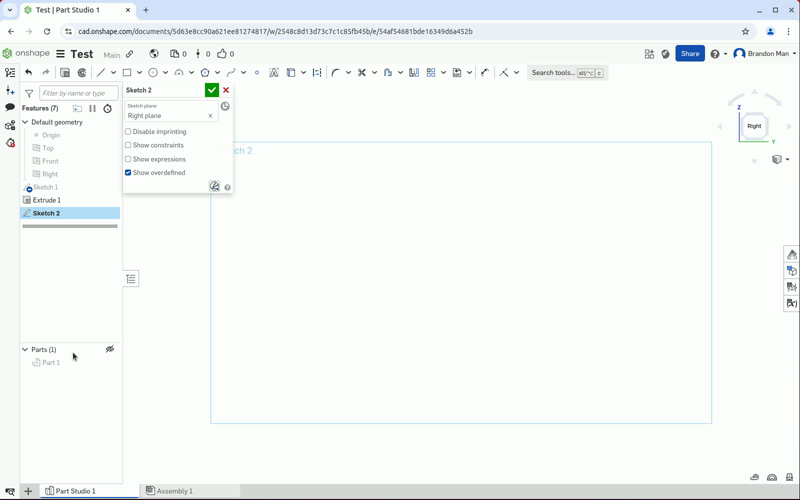
key_down(shift)
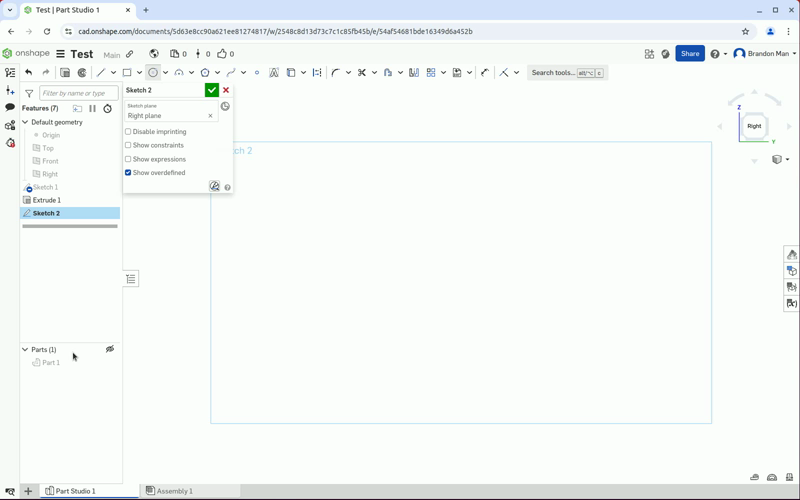
mouse_move(559, 282)
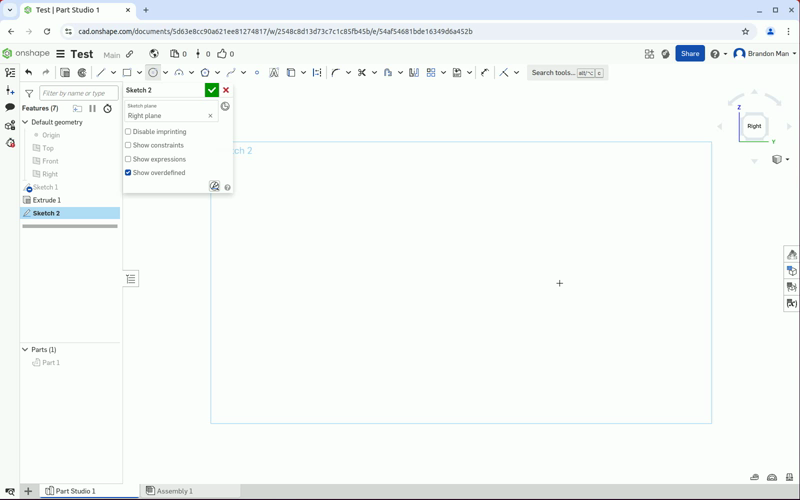
click(559, 282)
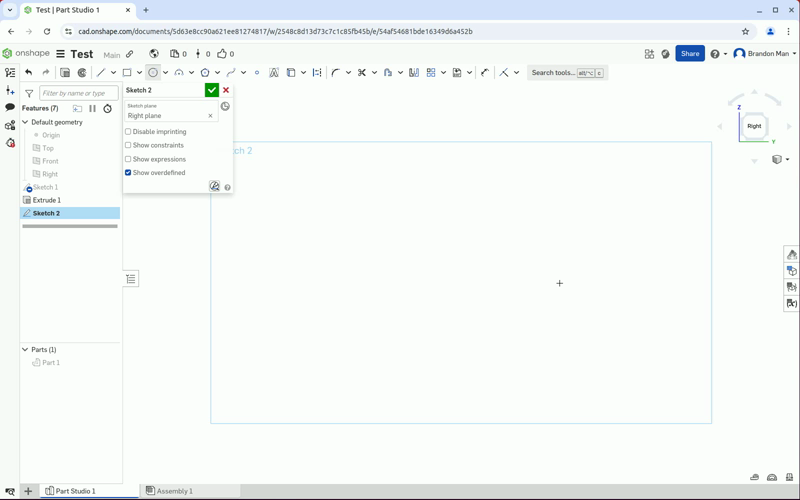
key_up(shift)
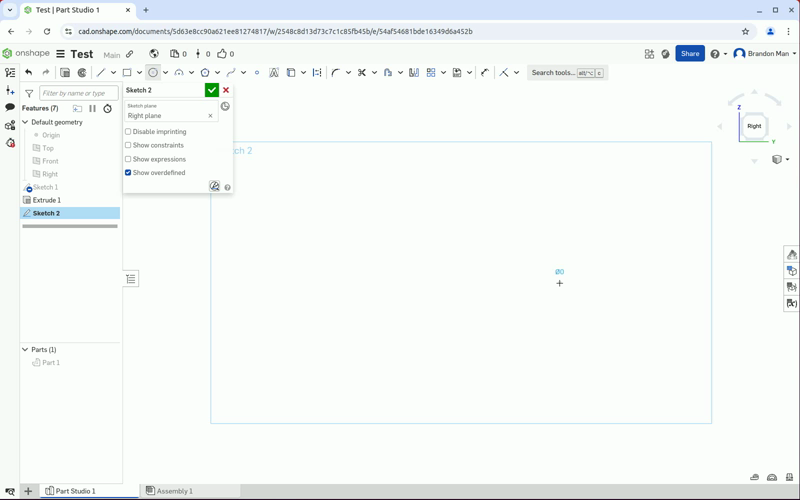
mouse_move(574, 282)
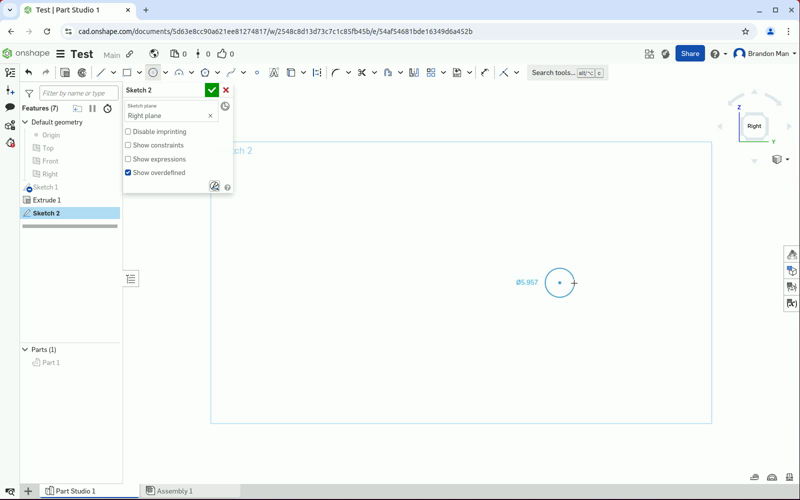
click(574, 282)
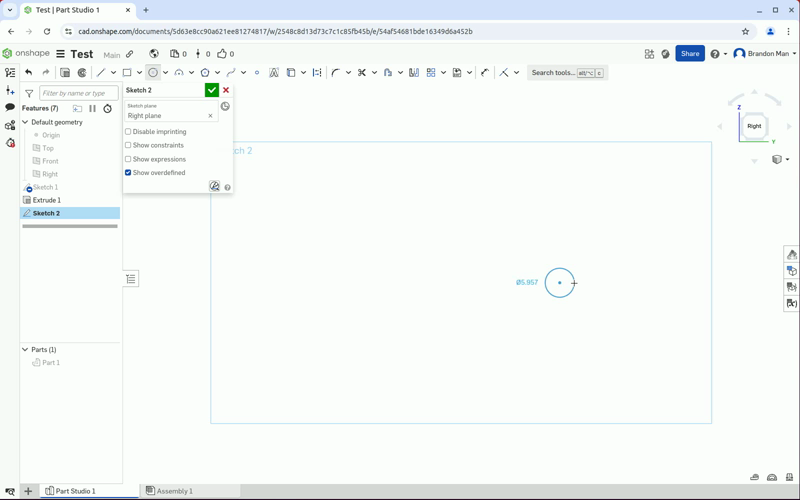
key(esc)
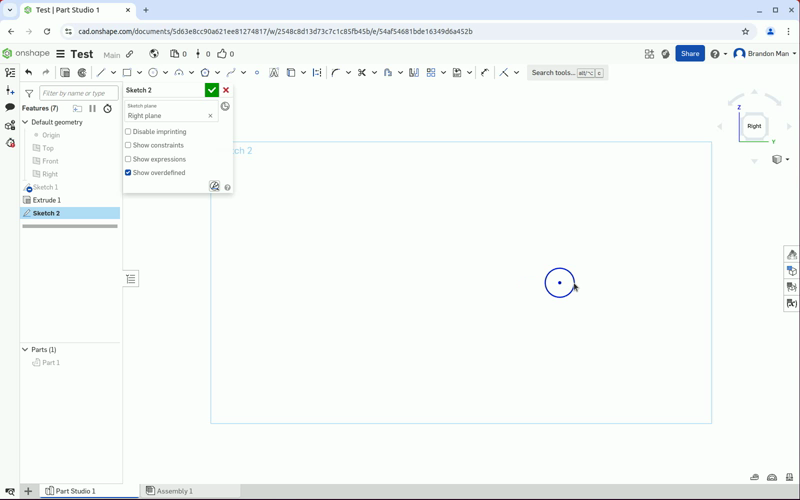
mouse_move(561, 280)
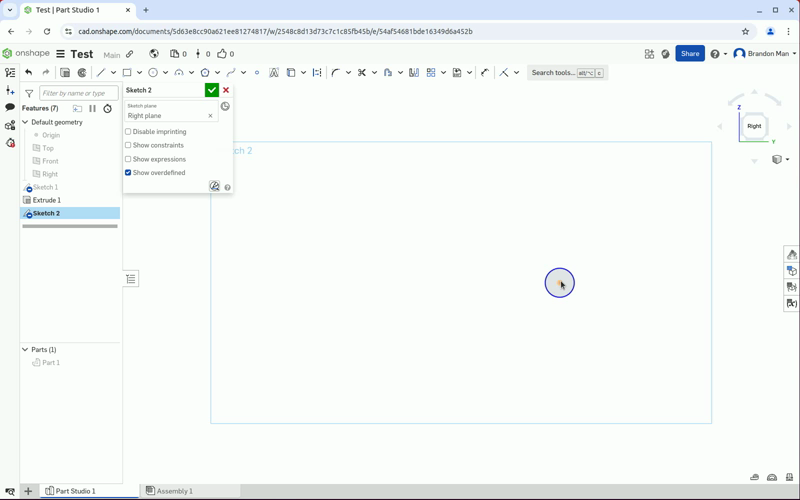
scroll(6)
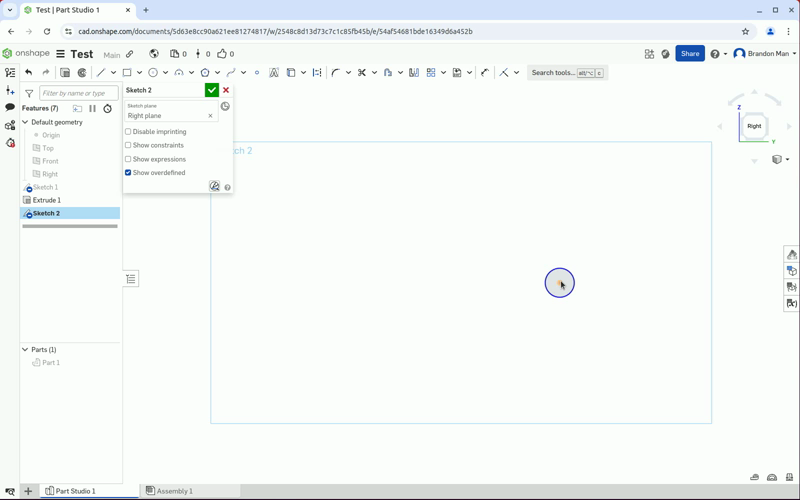
scroll(6)
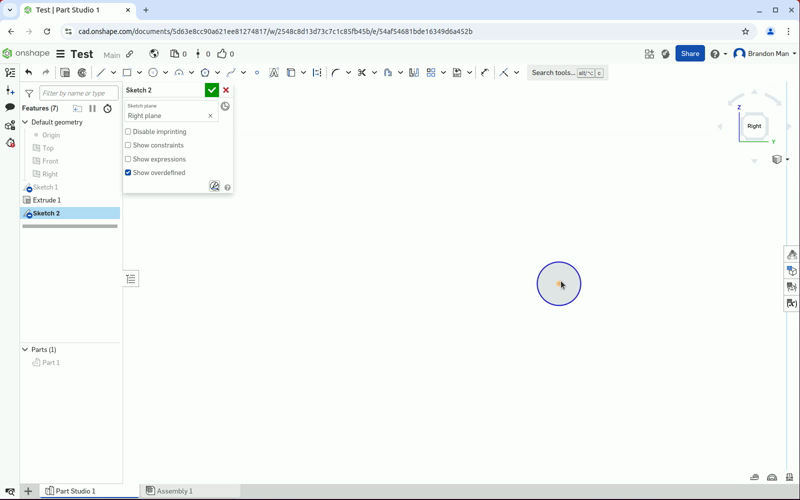
scroll(6)
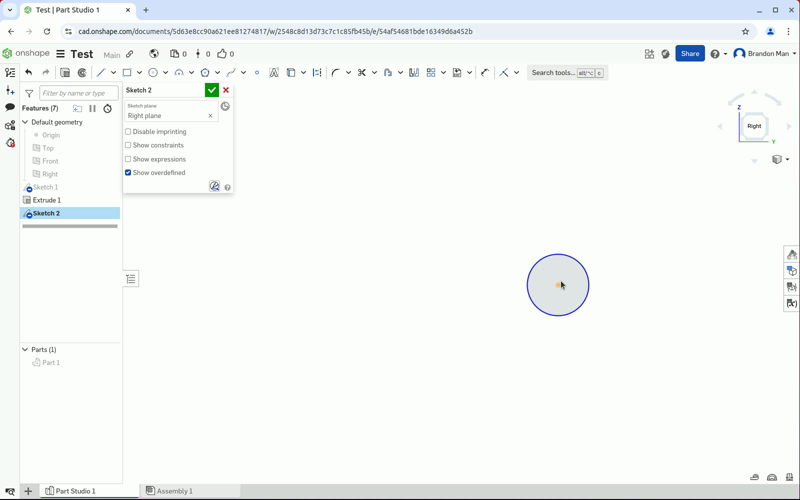
scroll(6)
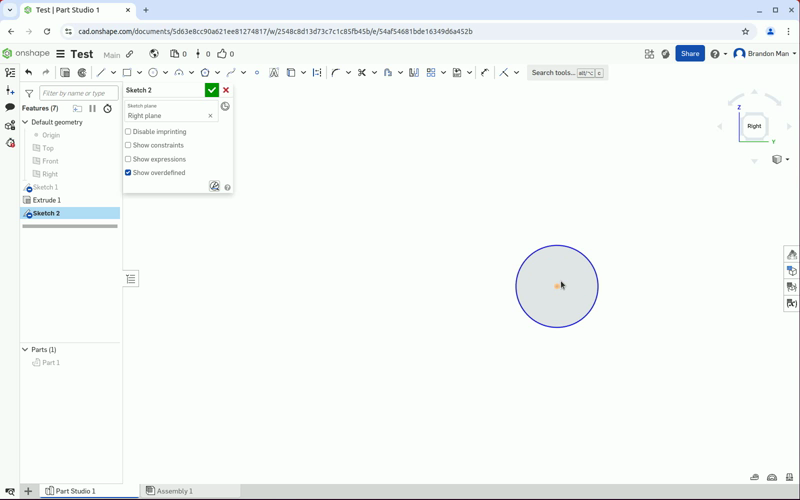
scroll(6)
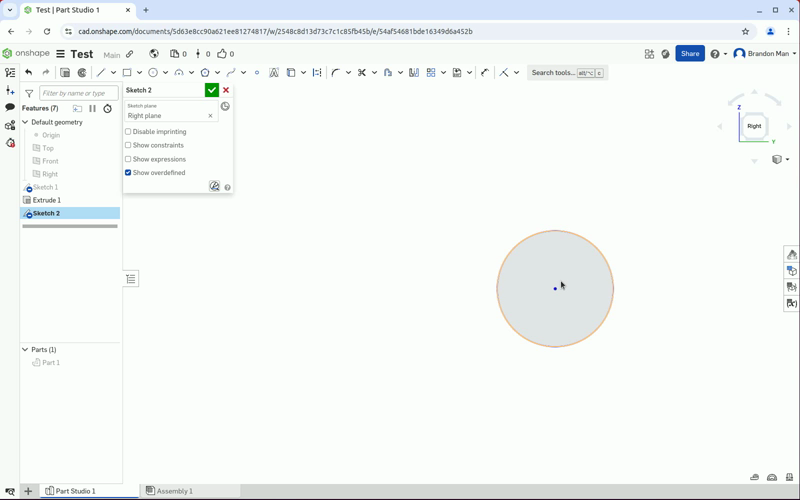
scroll(6)
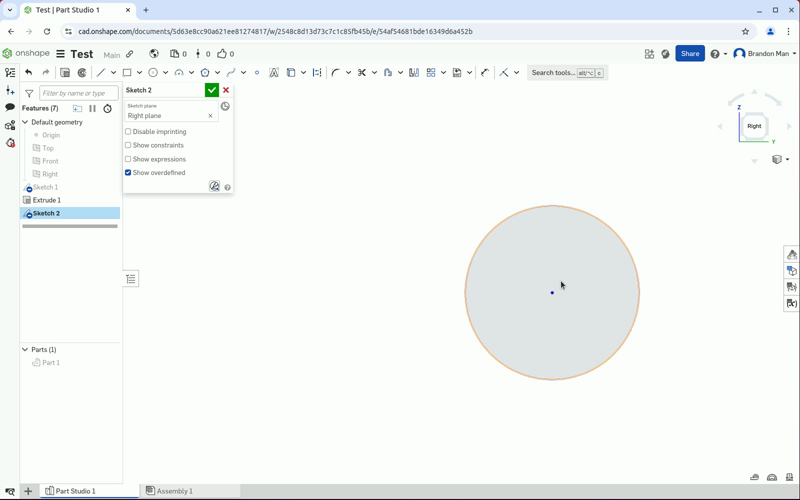
scroll(6)
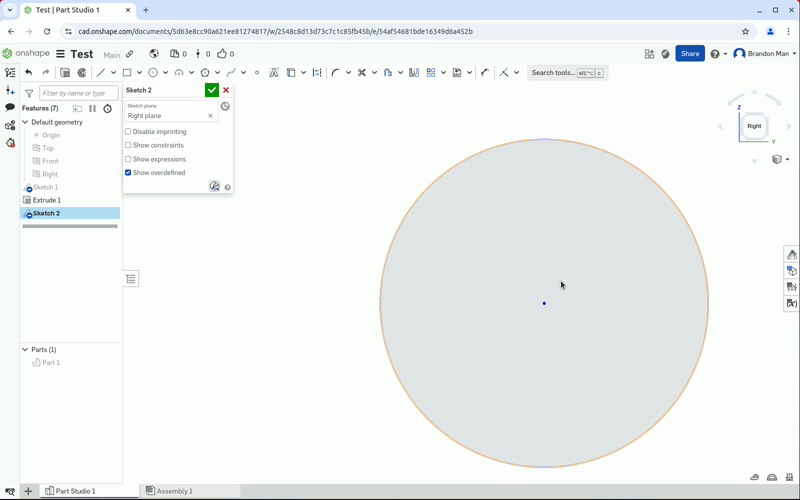
click(561, 280)
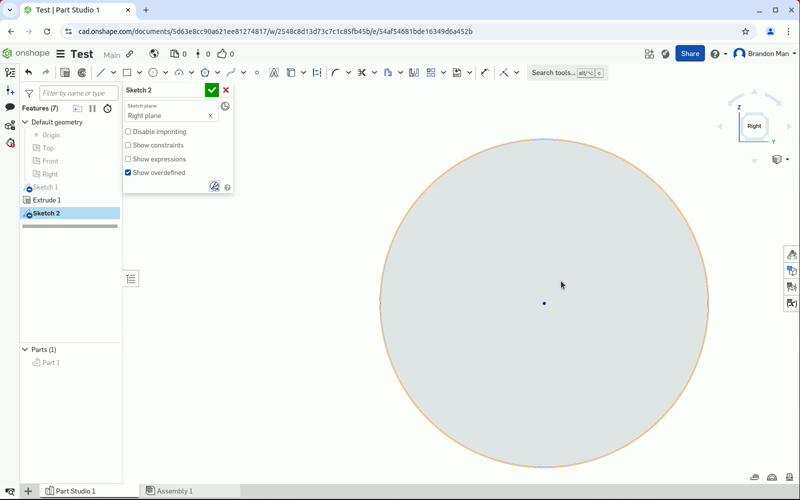
scroll(-6)
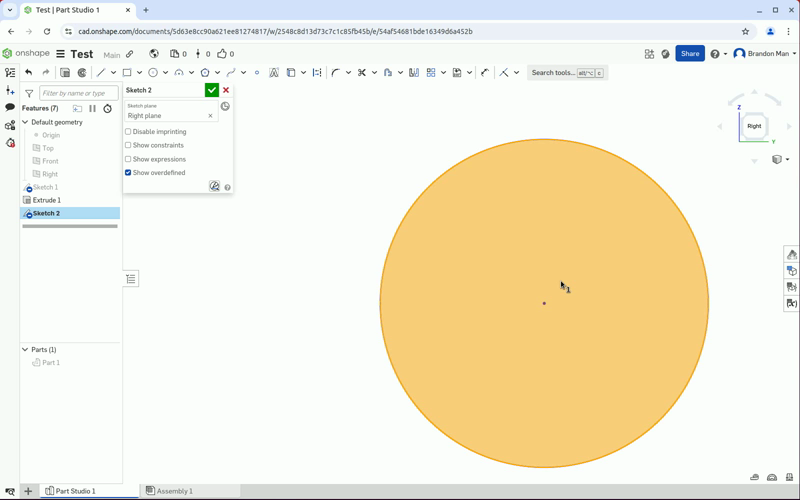
scroll(-6)
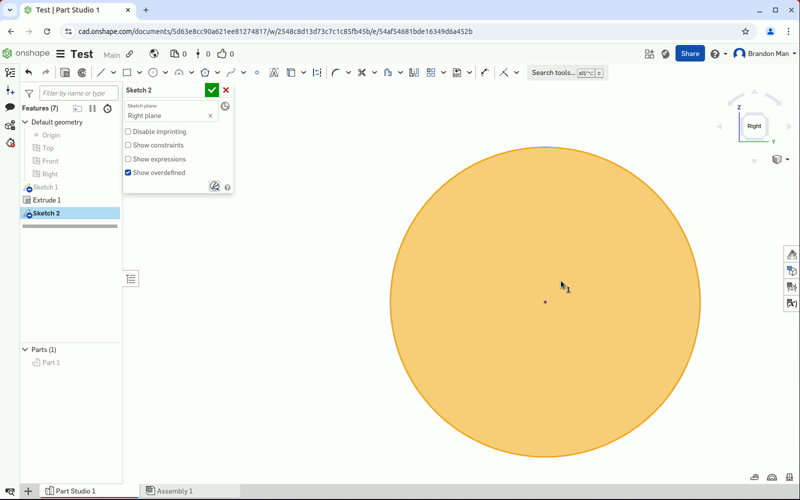
scroll(-6)
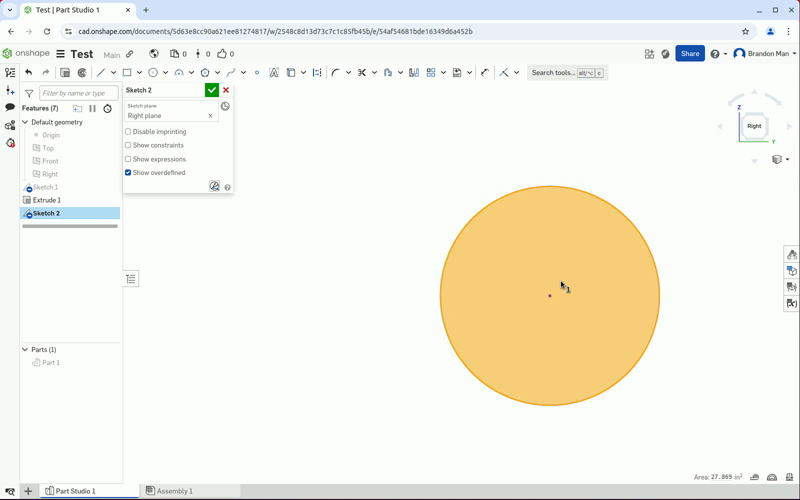
scroll(-6)
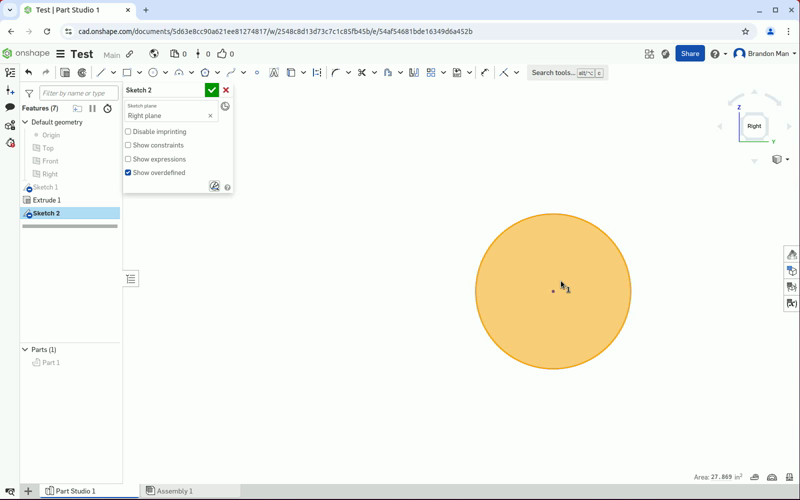
scroll(-6)
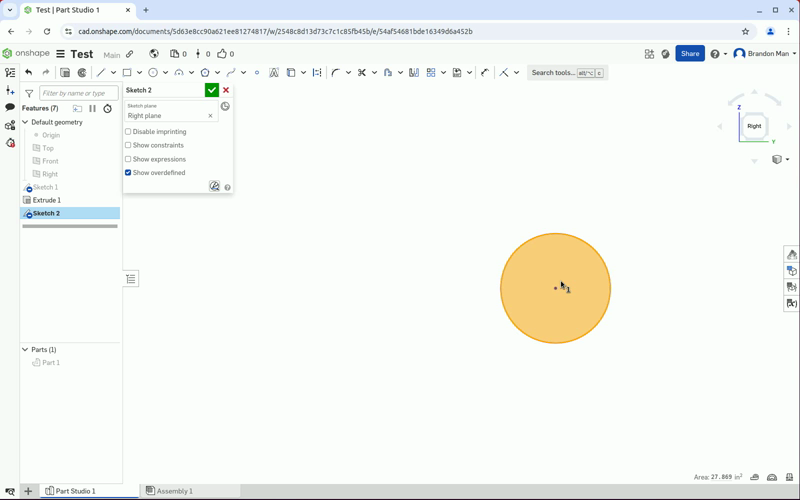
scroll(-6)
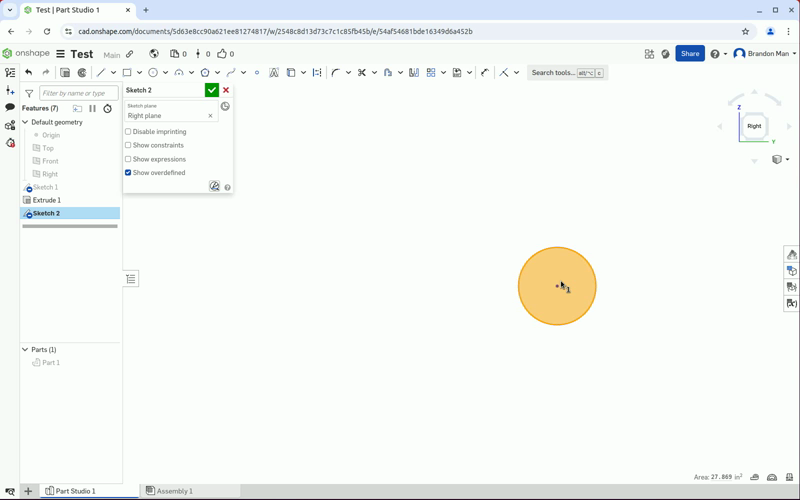
scroll(-6)
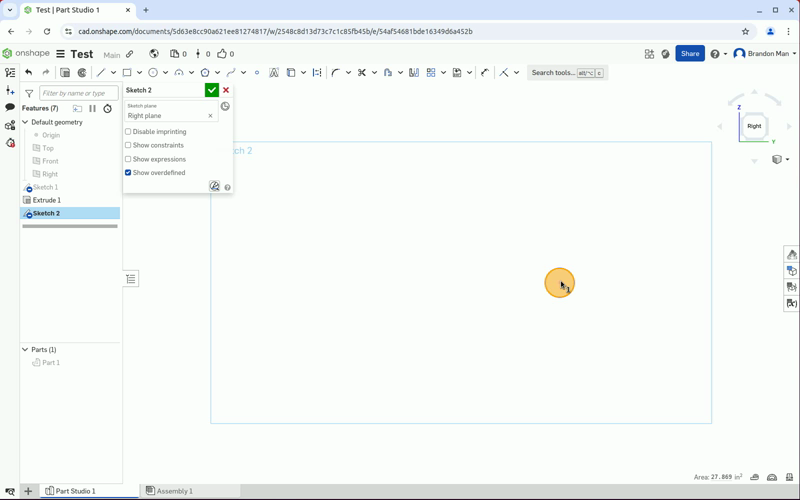
mouse_move(73, 352)
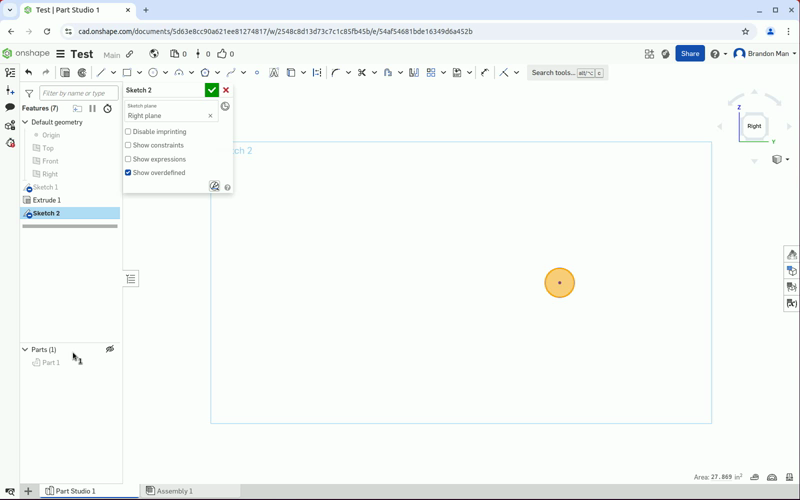
key(shift+y)
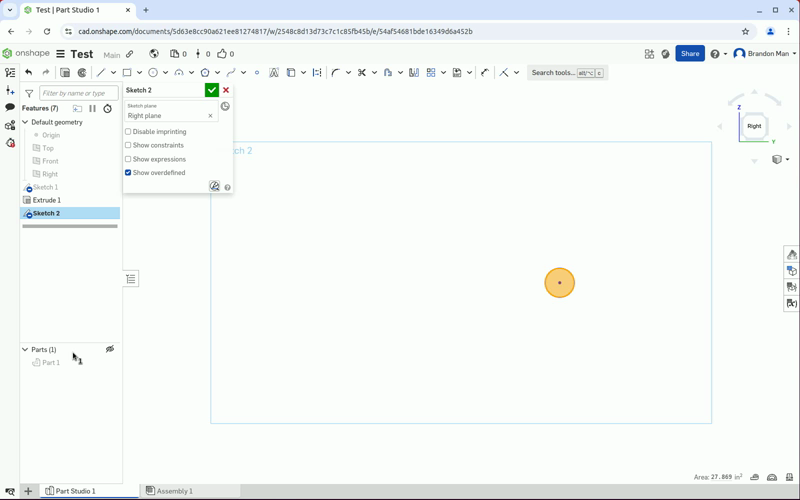
key(shift+e)
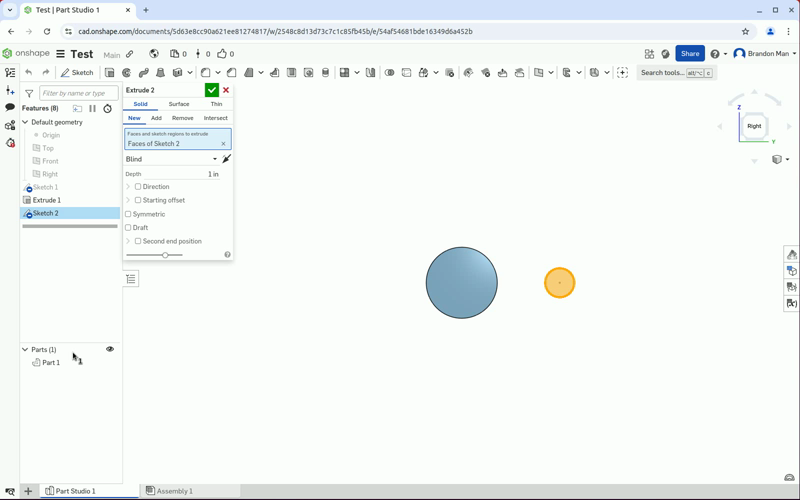
mouse_move(143, 106)
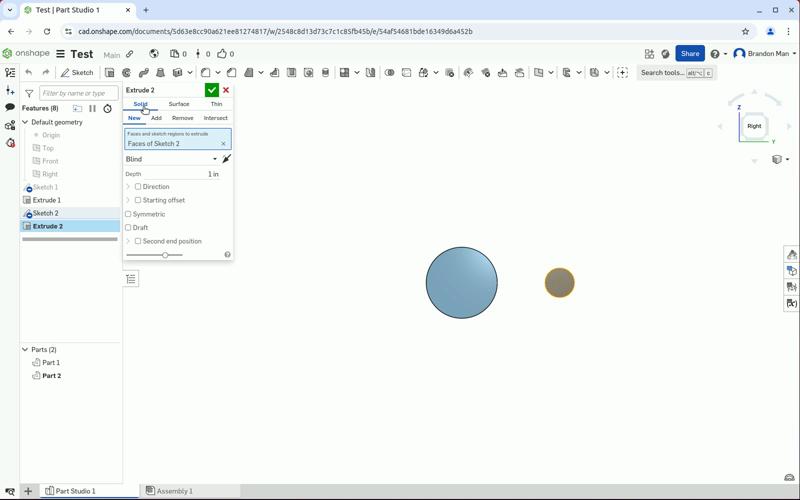
click(143, 106)
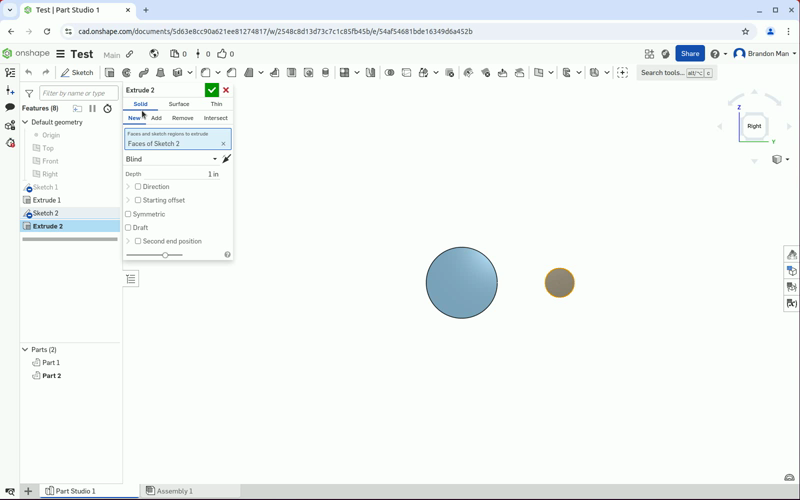
mouse_move(137, 120)
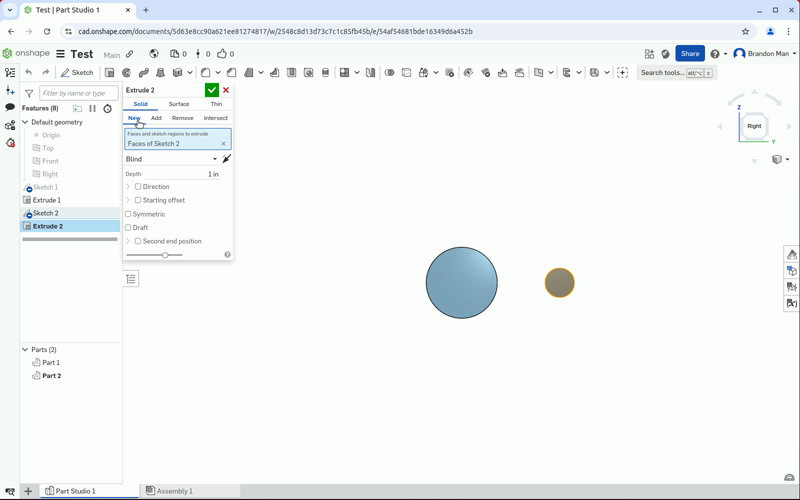
click(137, 120)
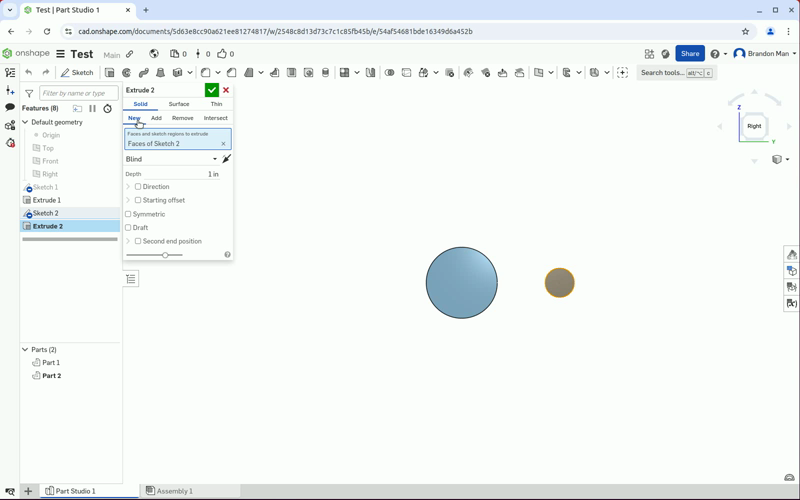
key(tab, 4)
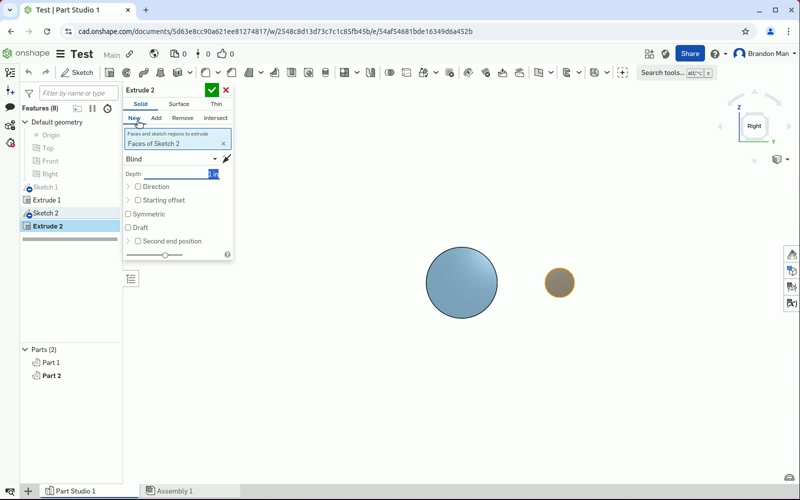
text(8.425)
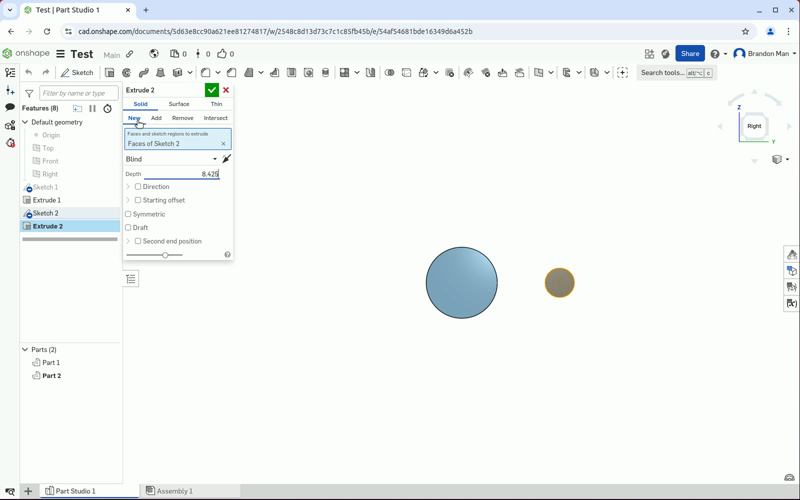
key(enter)
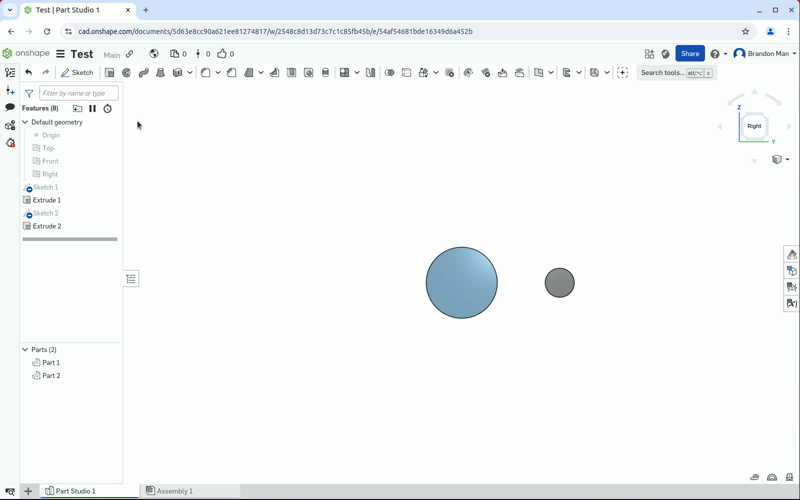
key(shift+h)
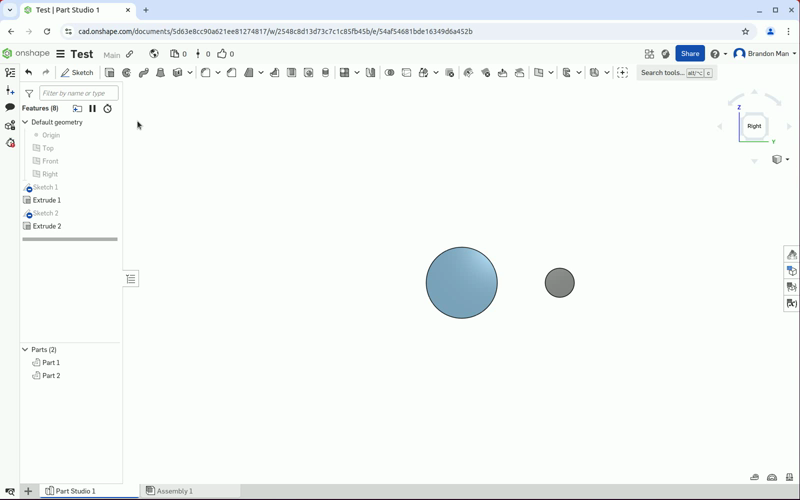
key(shift+h)
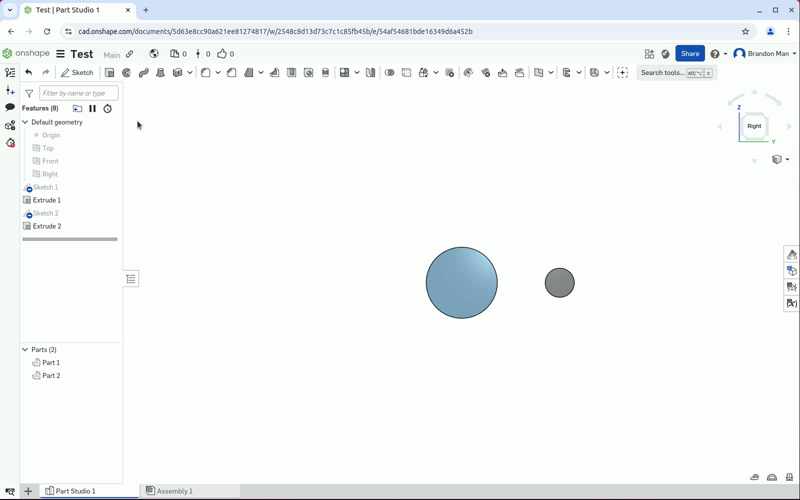
mouse_move(73, 189)
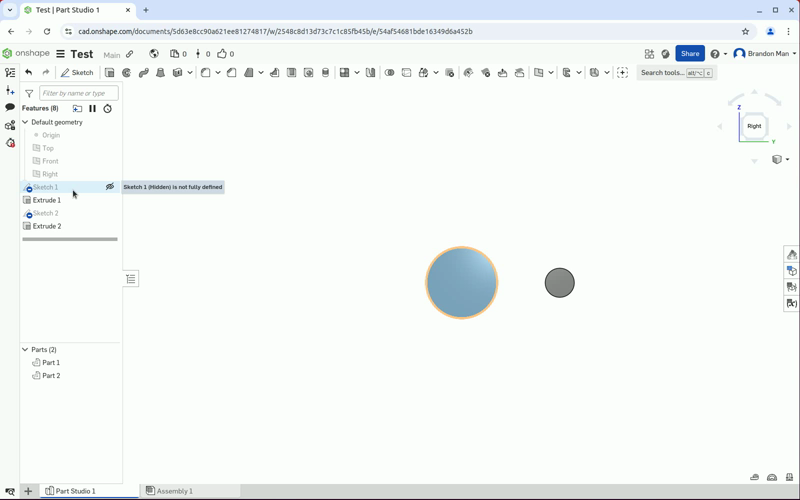
click(73, 189)
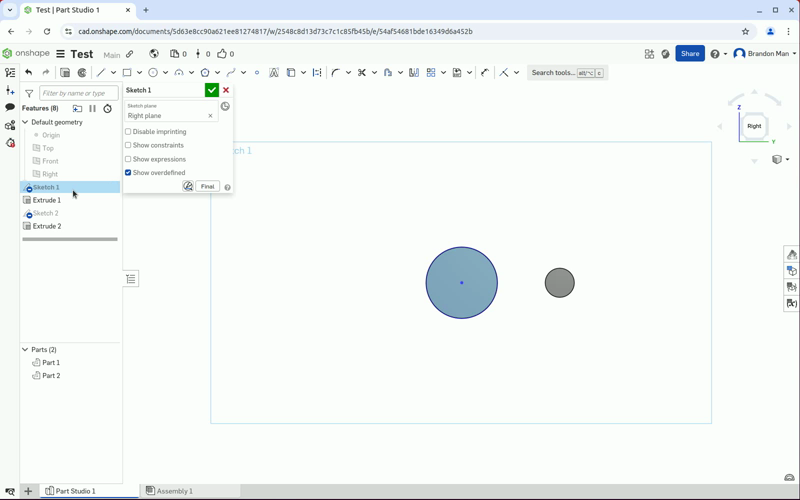
mouse_move(229, 92)
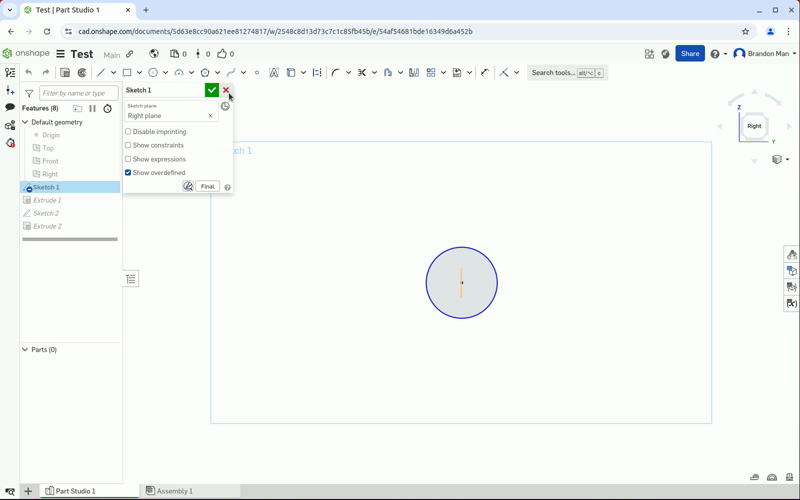
click(229, 92)
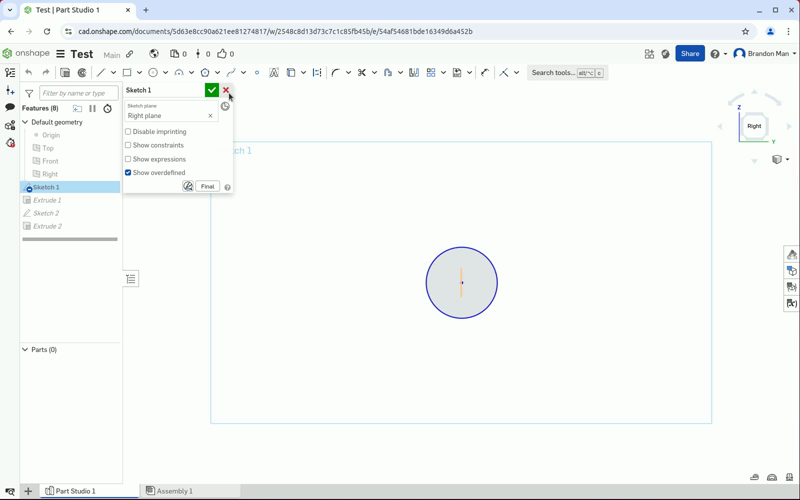
key(shift+s)
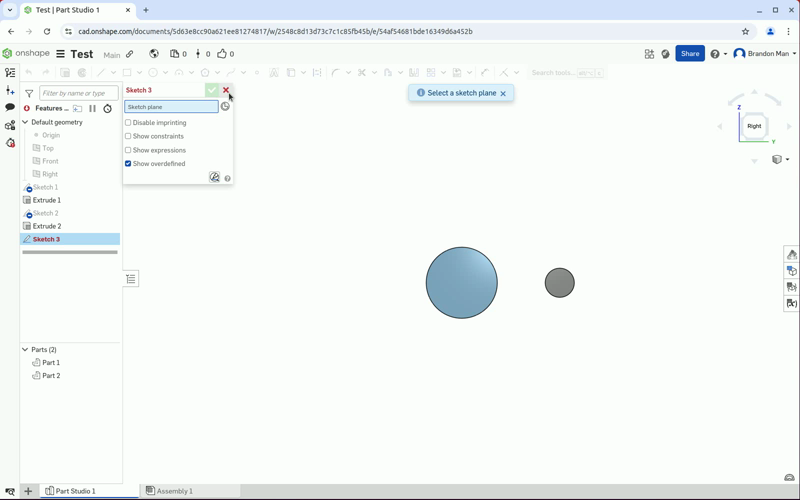
mouse_move(73, 176)
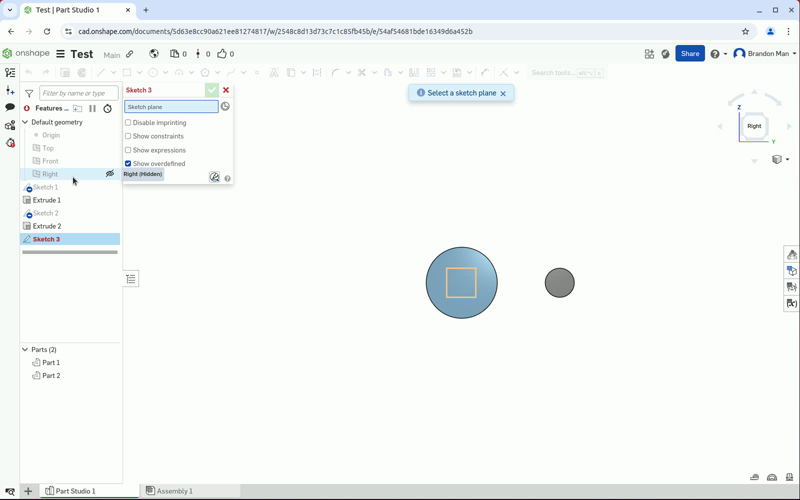
click(73, 176)
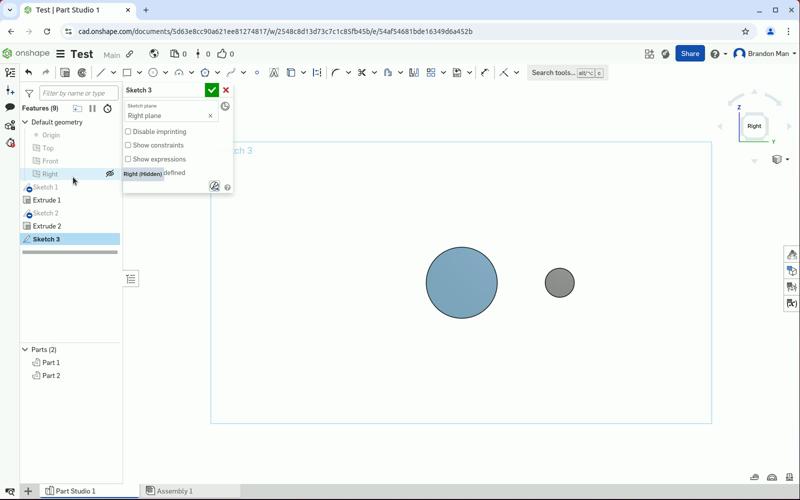
mouse_move(73, 352)
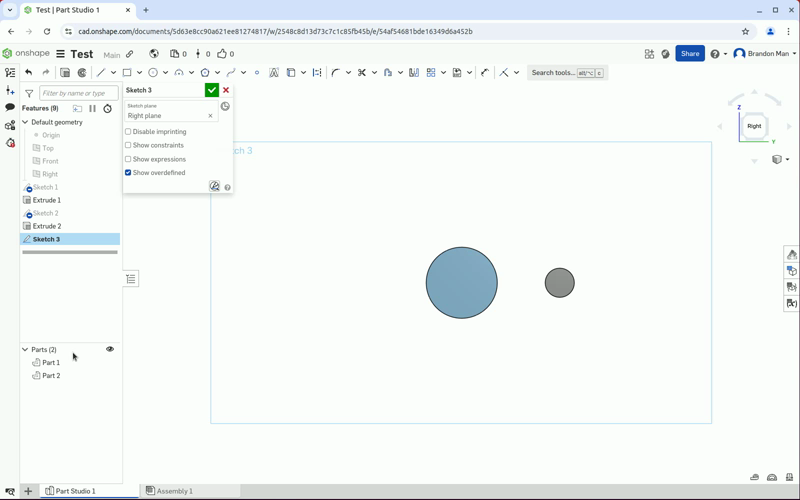
key(y)
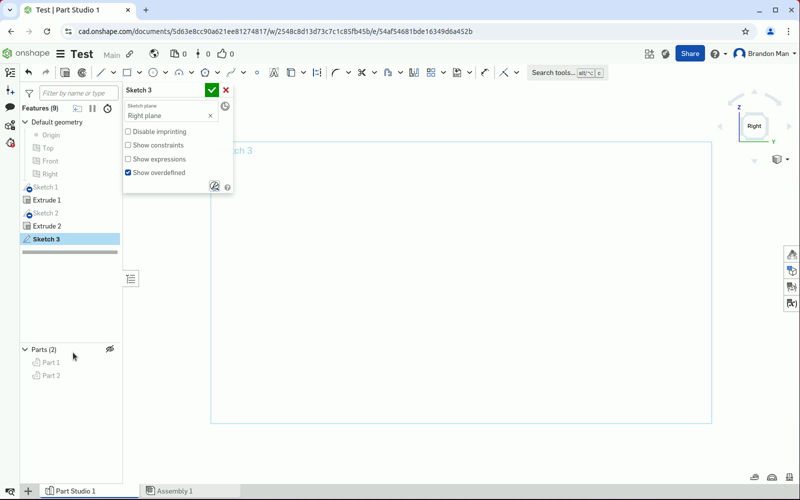
key(l)
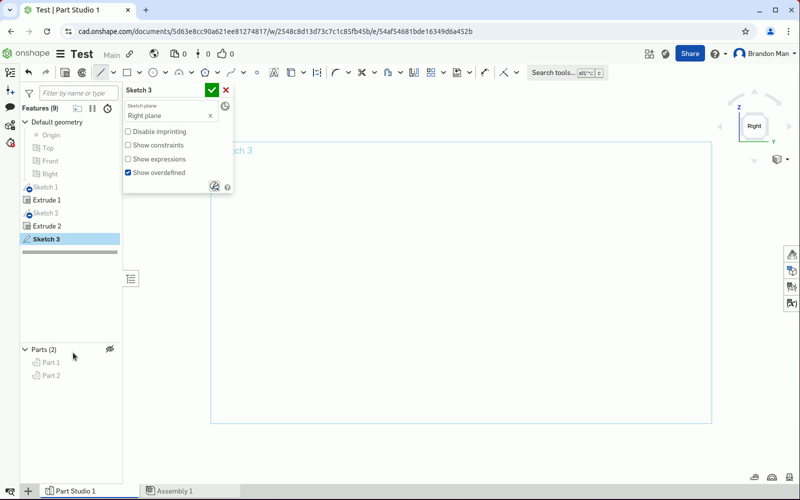
key_down(shift)
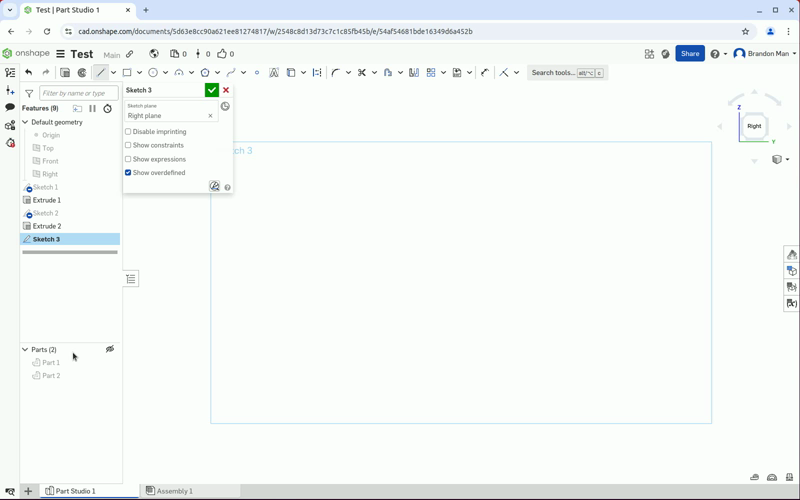
mouse_move(467, 316)
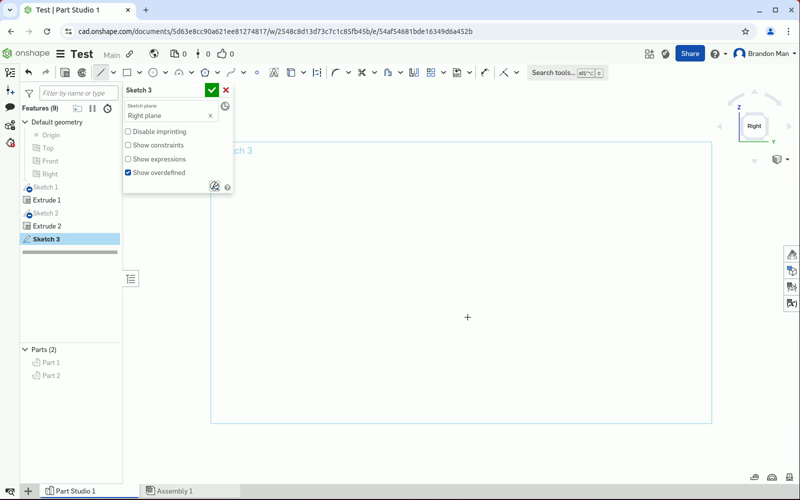
click(467, 316)
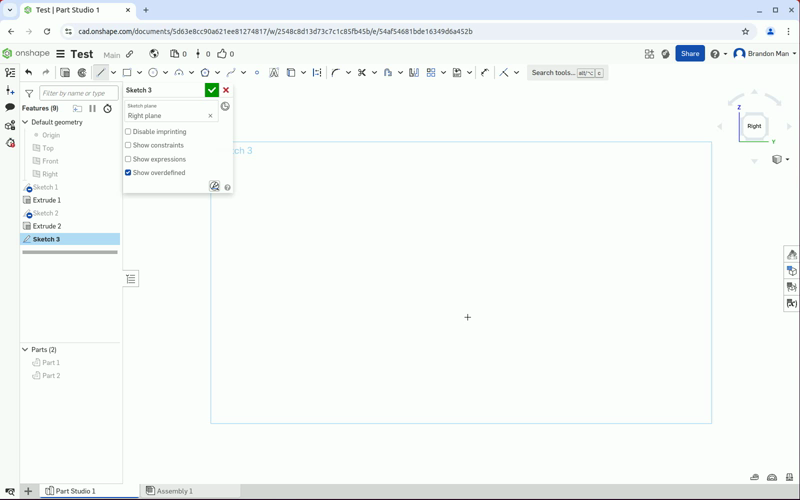
key_up(shift)
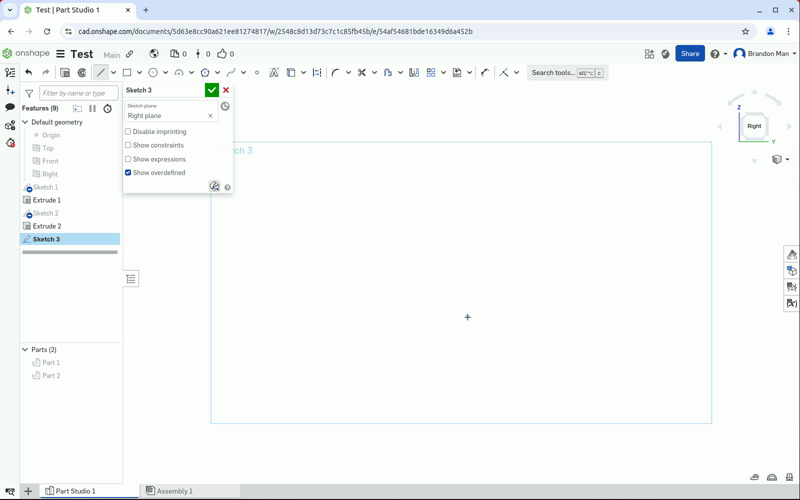
key_down(shift)
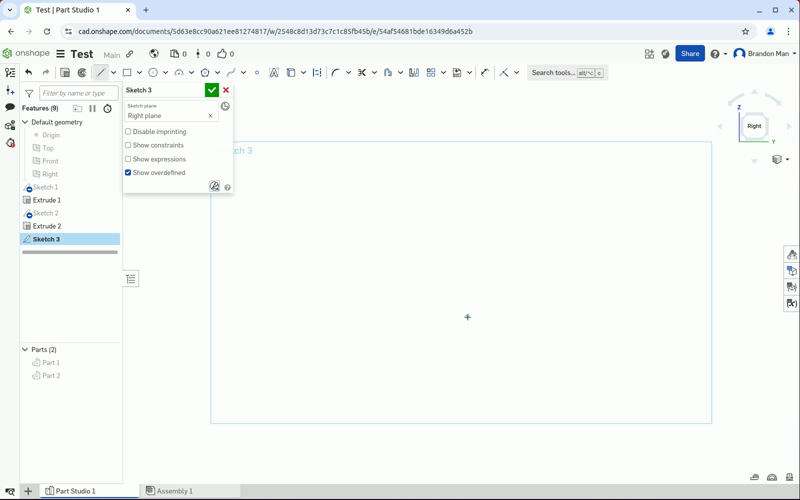
mouse_move(562, 297)
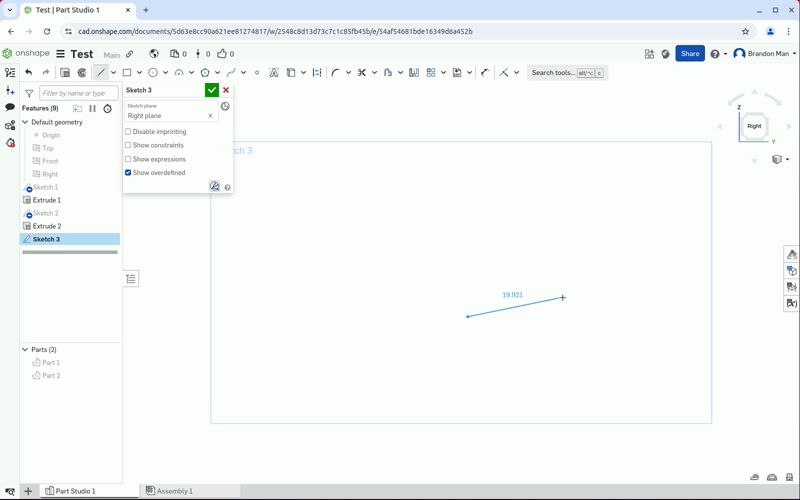
click(562, 297)
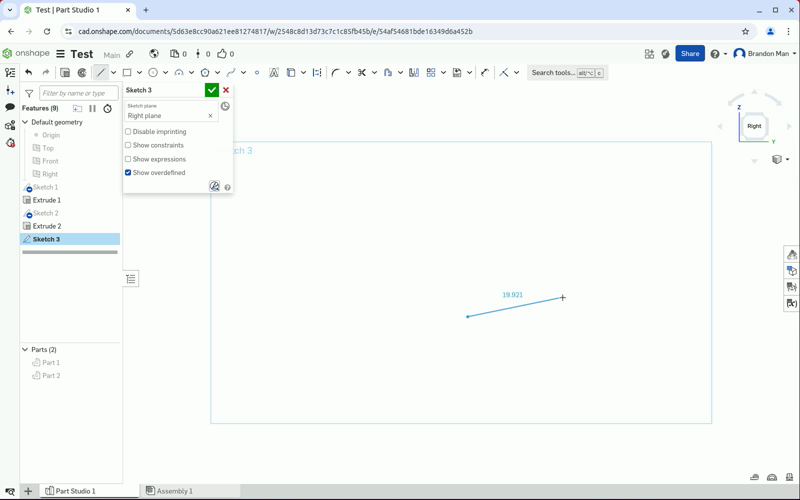
key_up(shift)
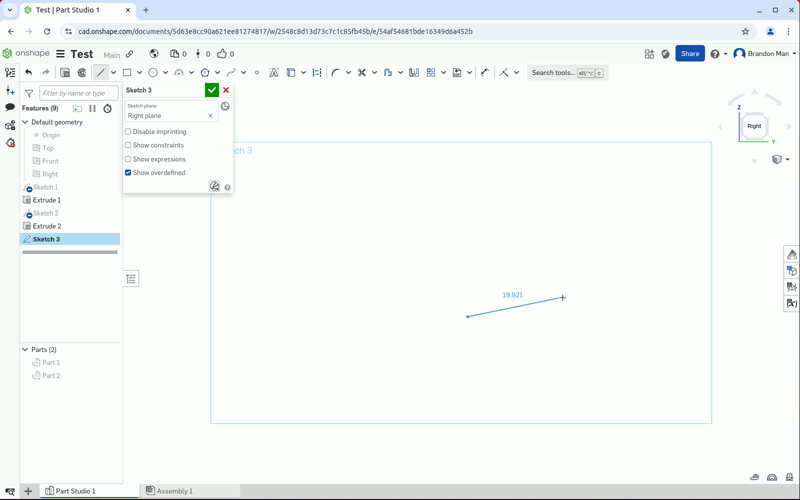
key(esc)
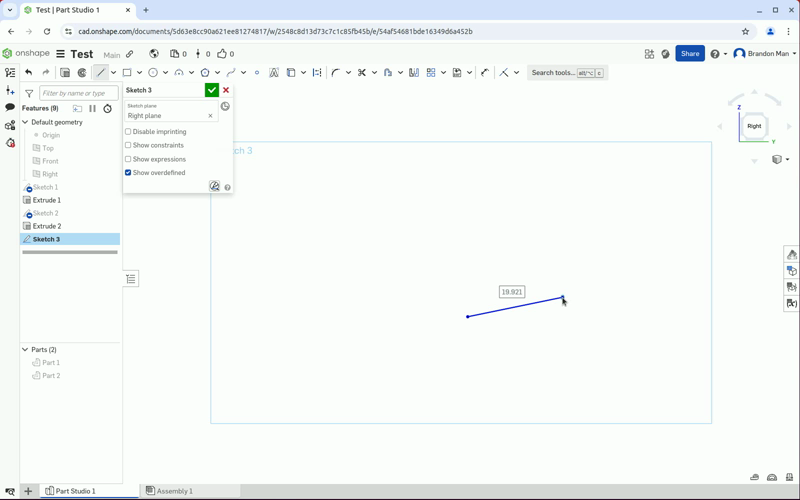
key(a)
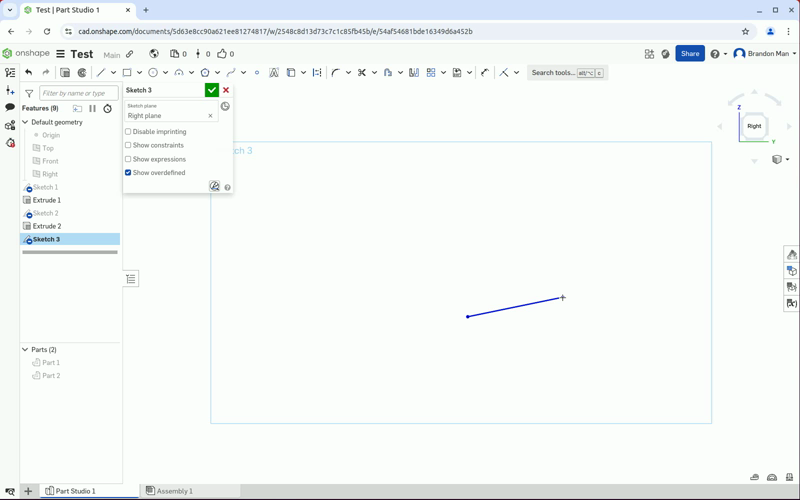
mouse_move(562, 297)
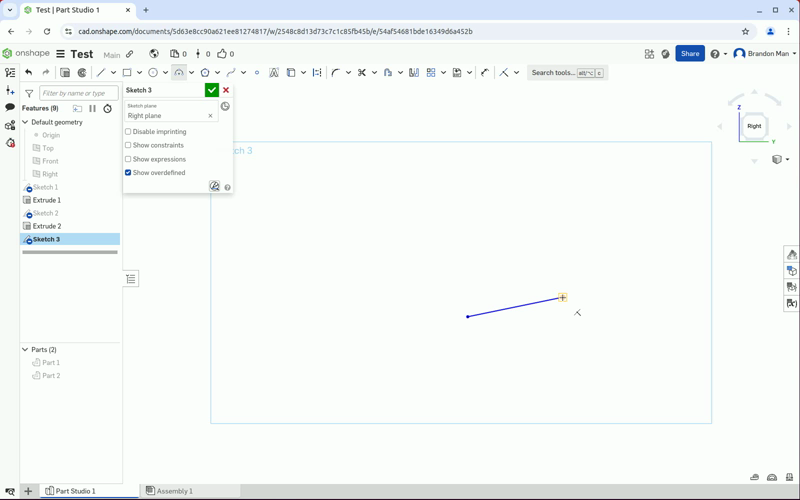
click(562, 297)
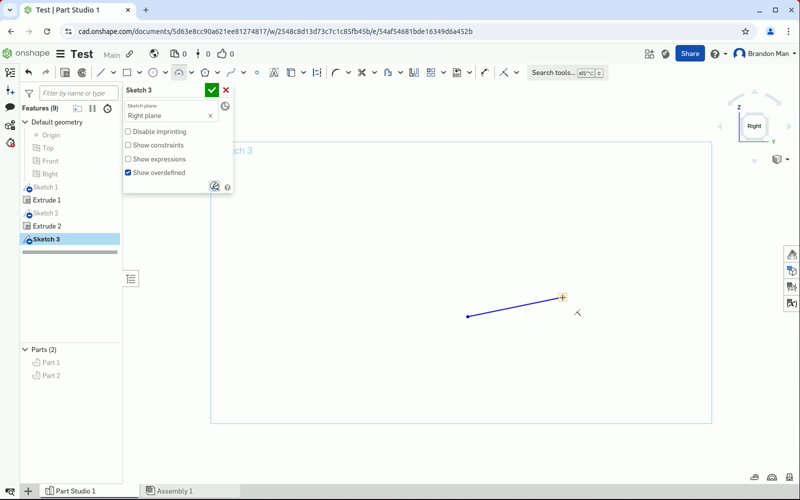
key_down(shift)
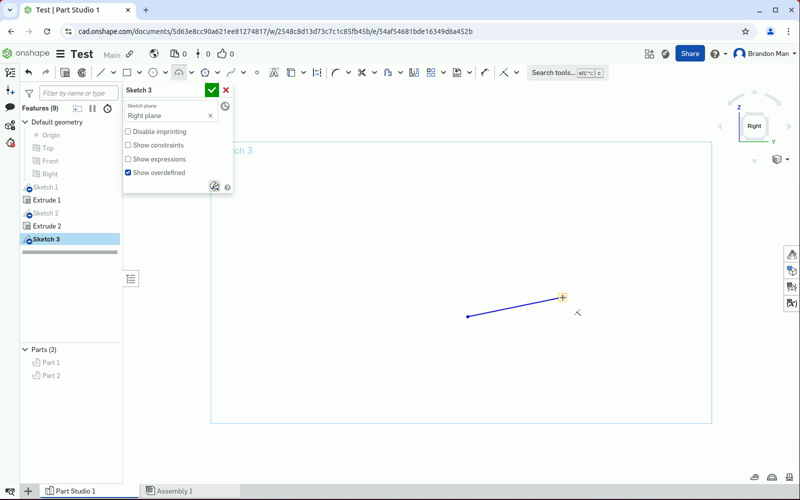
mouse_move(562, 270)
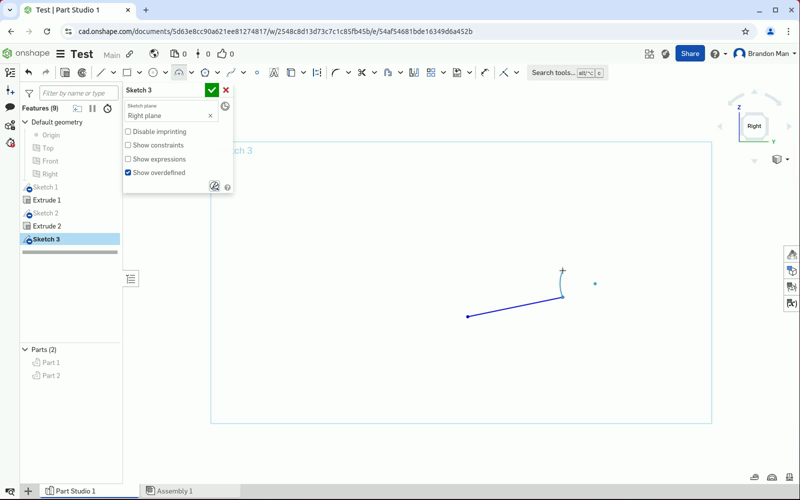
click(562, 270)
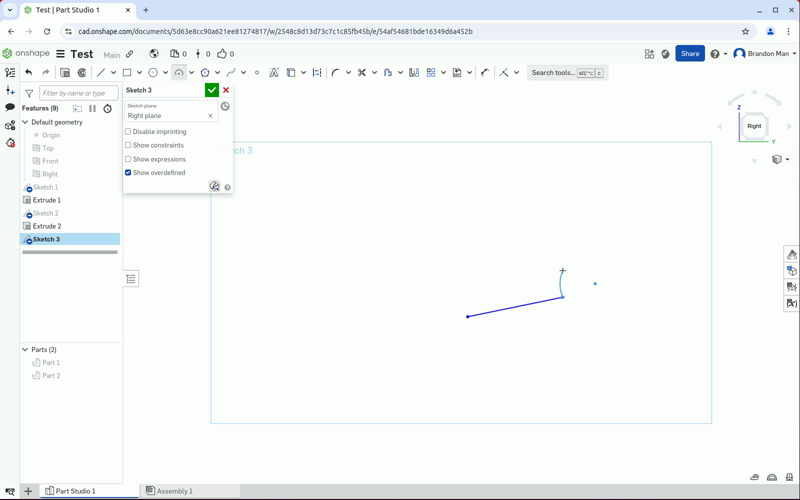
mouse_move(546, 283)
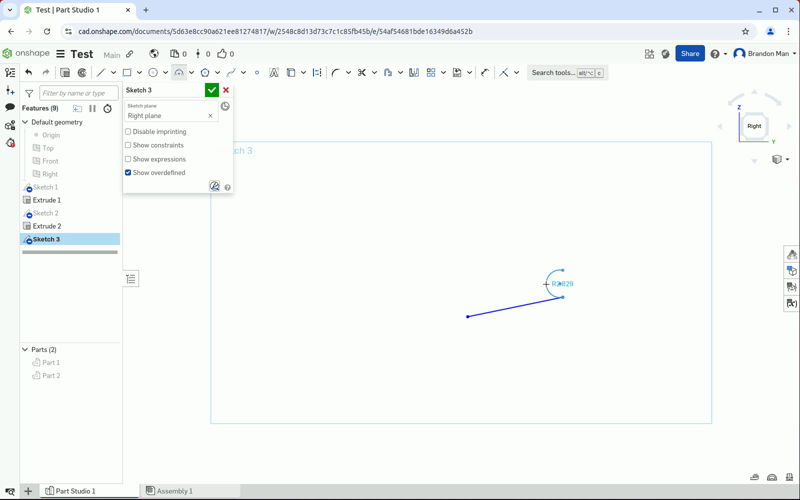
click(546, 283)
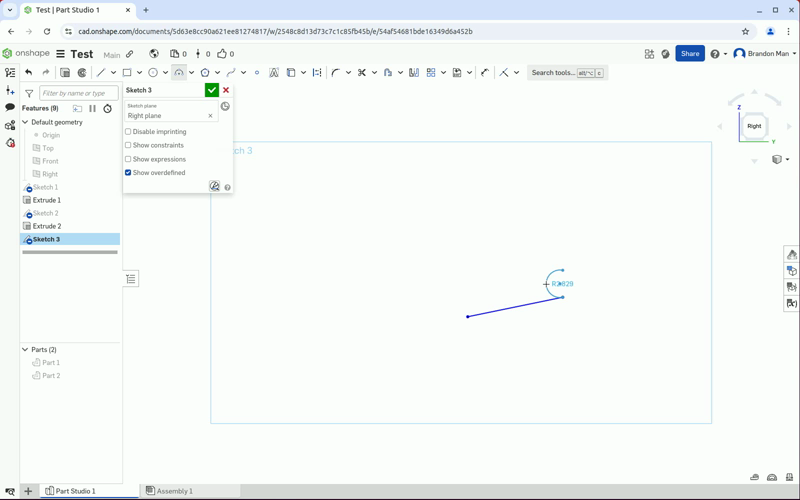
key_up(shift)
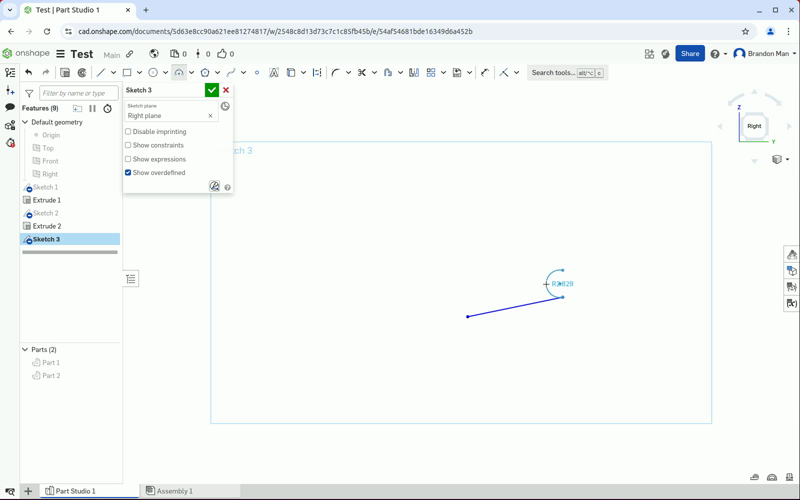
key(esc)
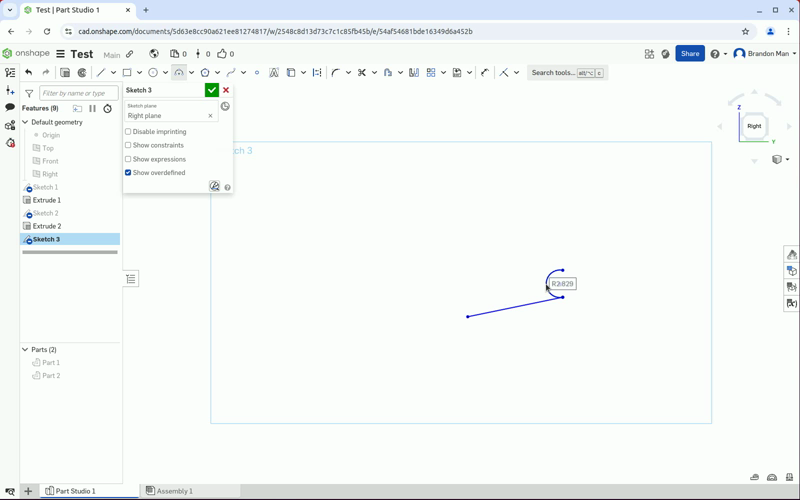
key(l)
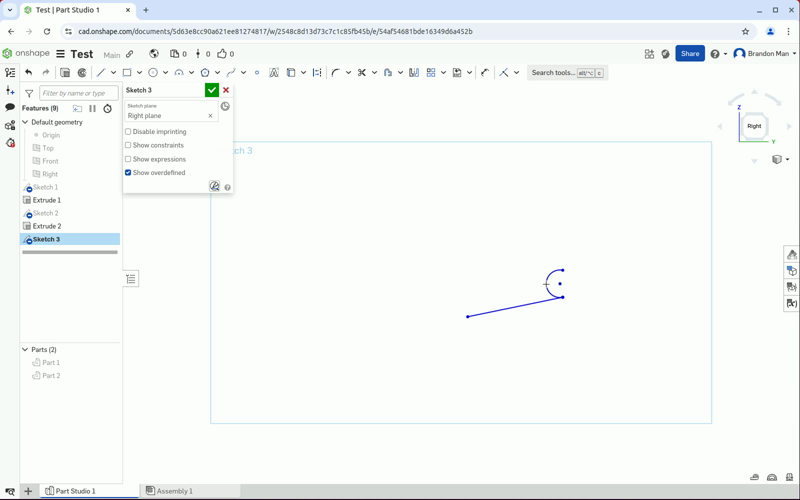
mouse_move(562, 270)
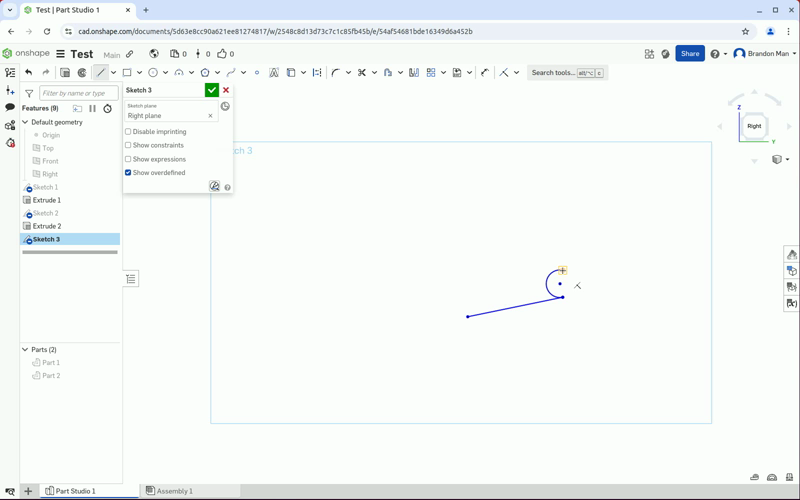
click(562, 270)
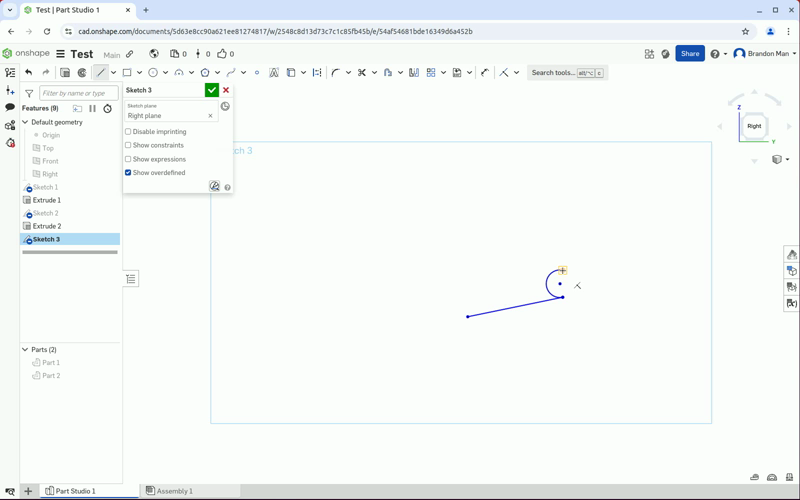
key_down(shift)
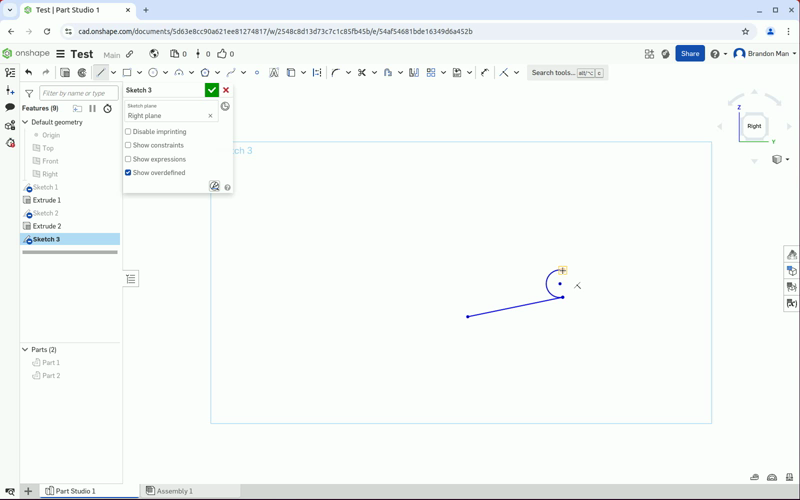
mouse_move(467, 249)
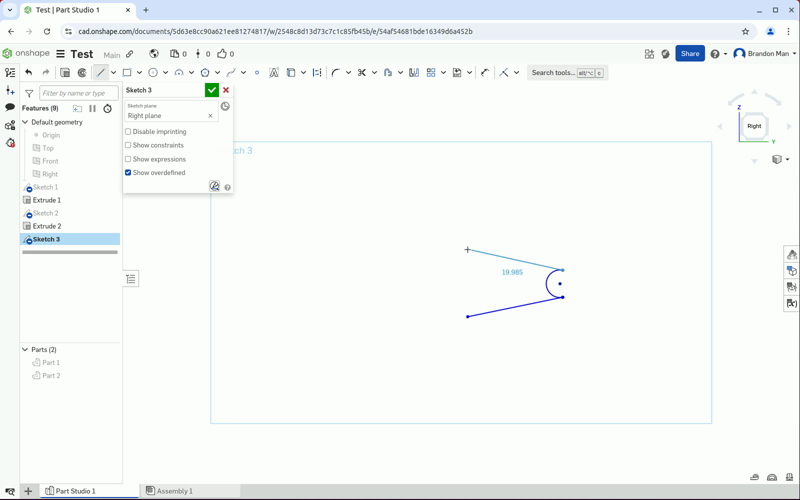
click(467, 249)
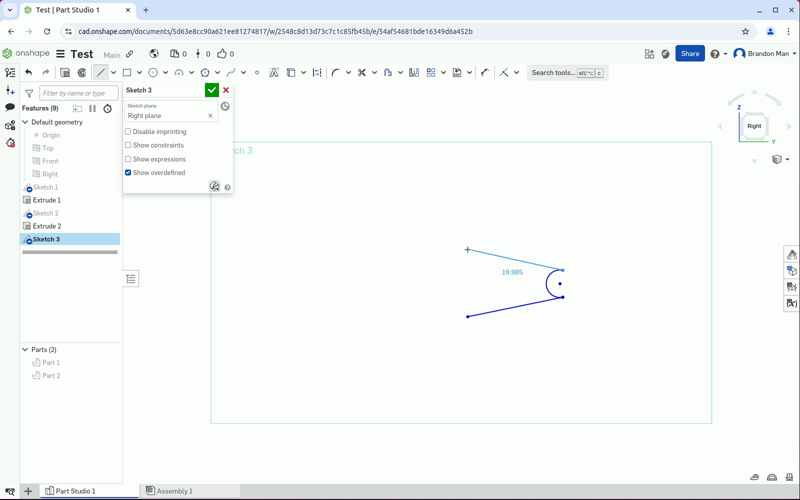
key_up(shift)
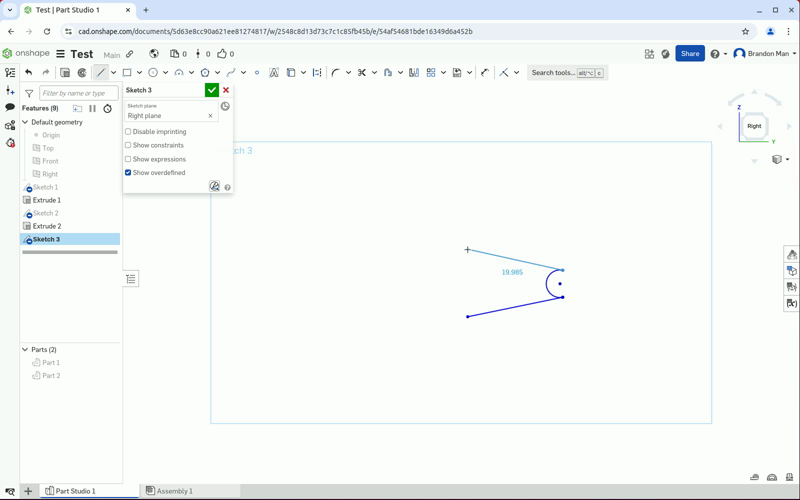
key(esc)
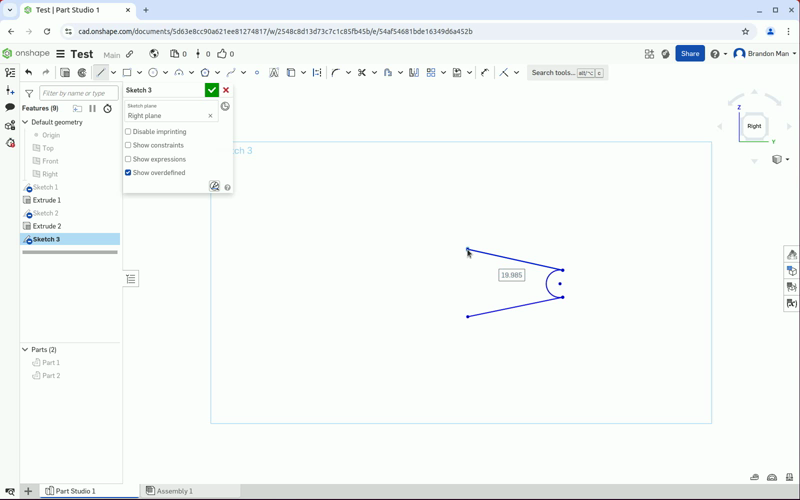
key(a)
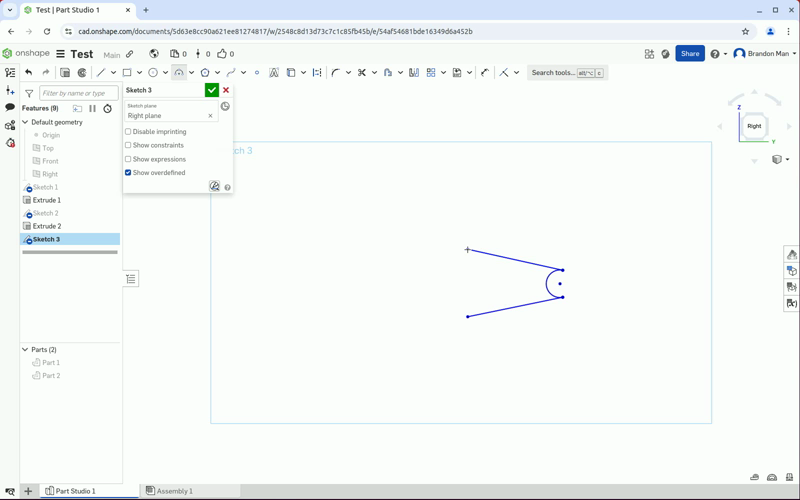
mouse_move(467, 249)
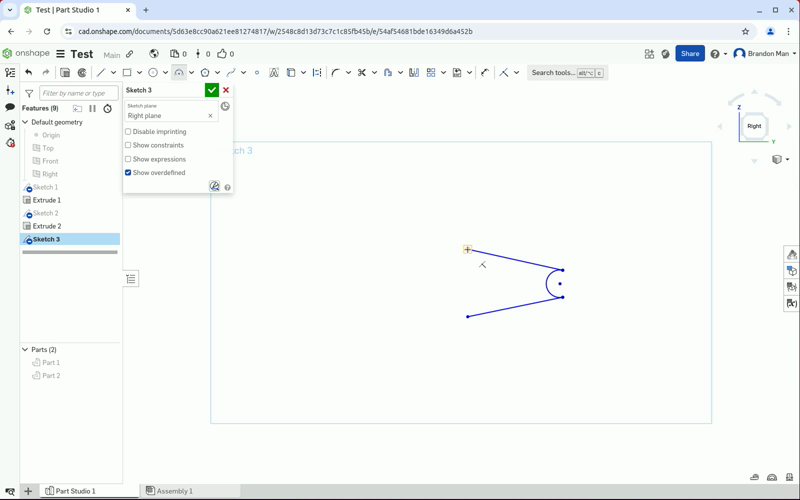
click(467, 249)
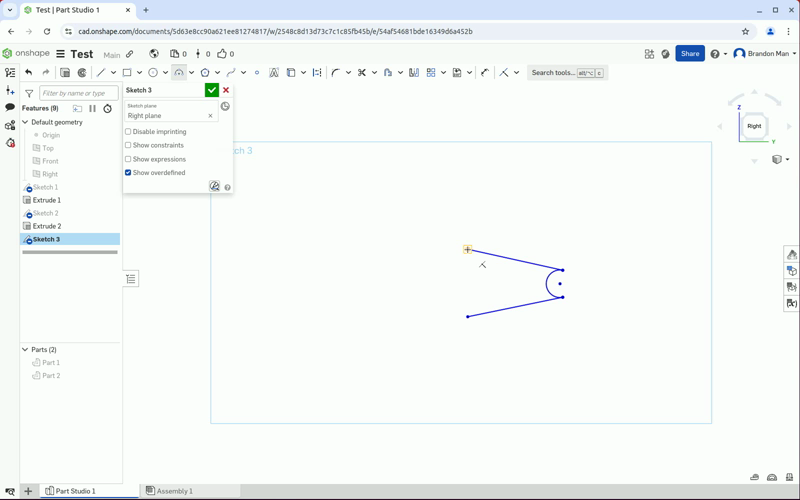
mouse_move(467, 316)
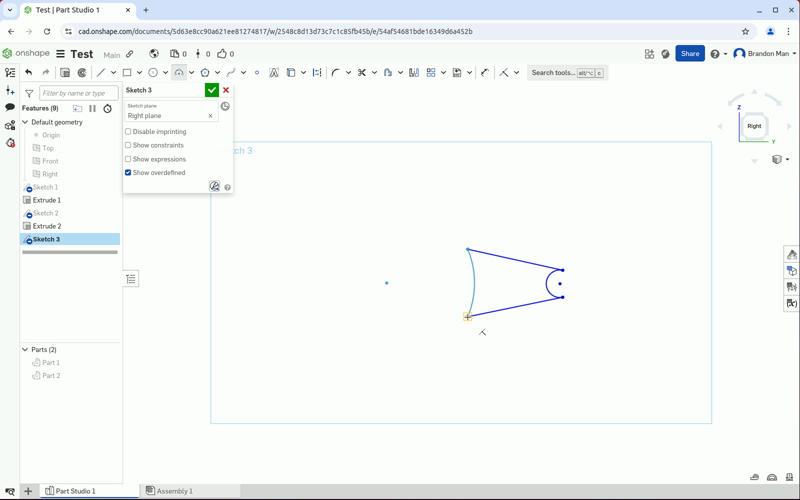
click(467, 316)
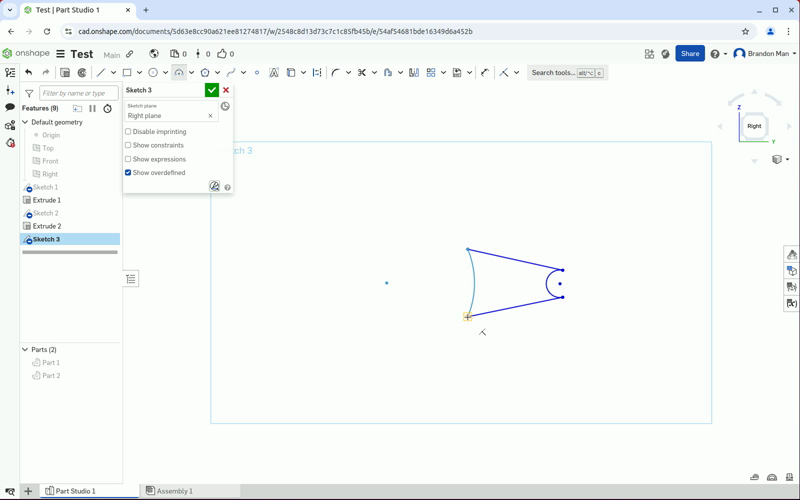
key_down(shift)
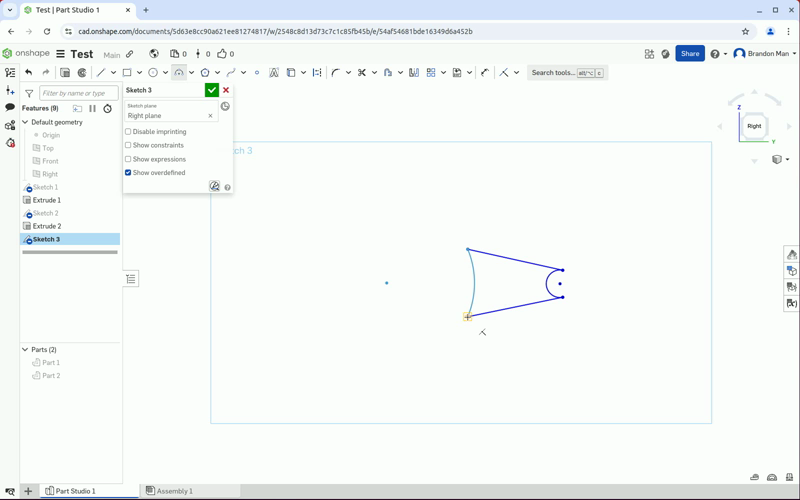
mouse_move(495, 282)
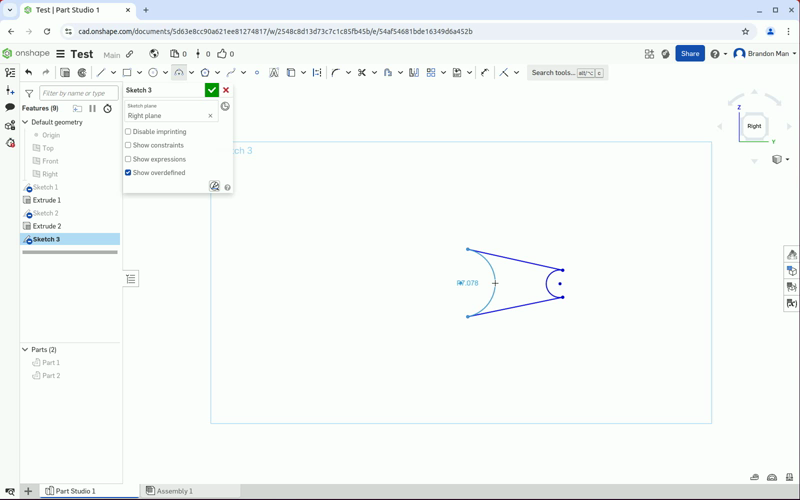
click(495, 282)
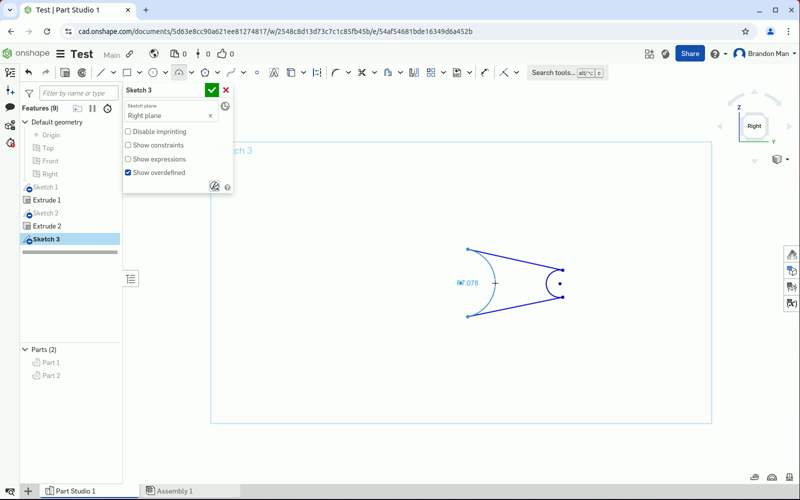
key_up(shift)
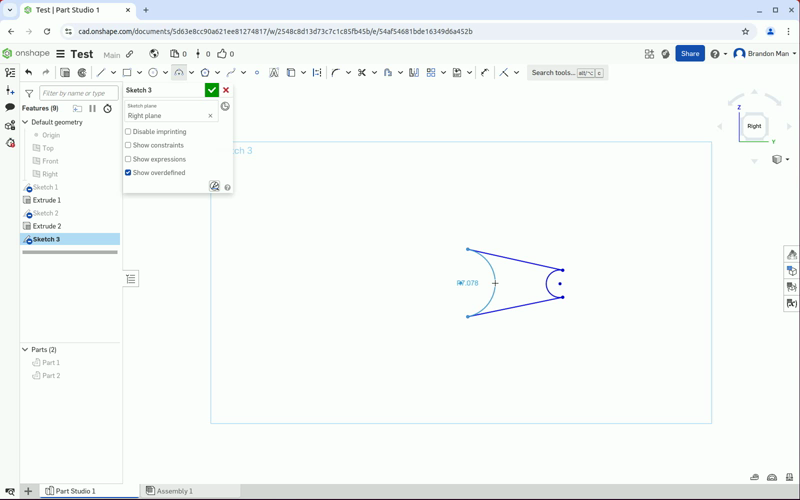
key(esc)
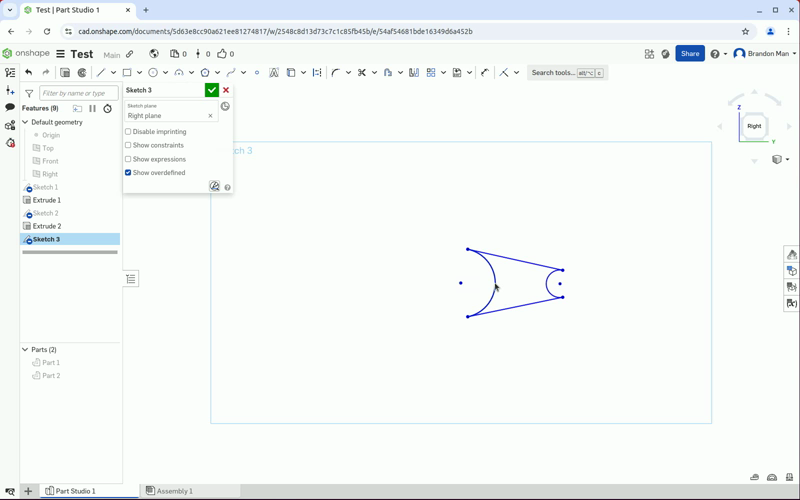
mouse_move(509, 274)
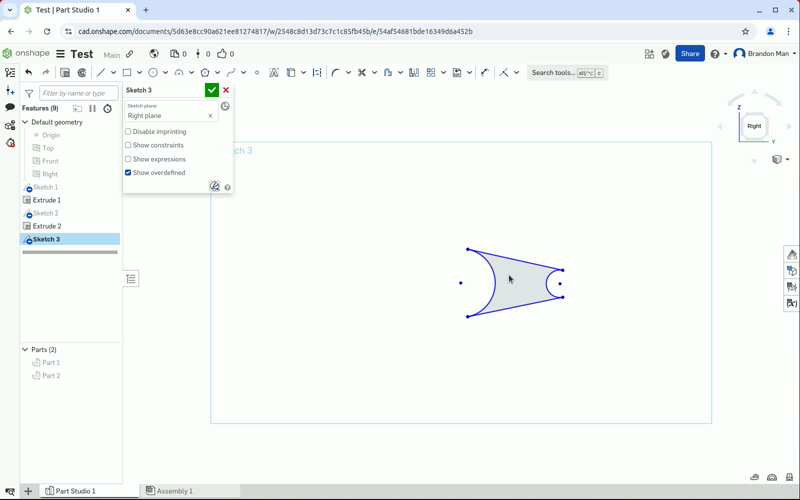
click(509, 274)
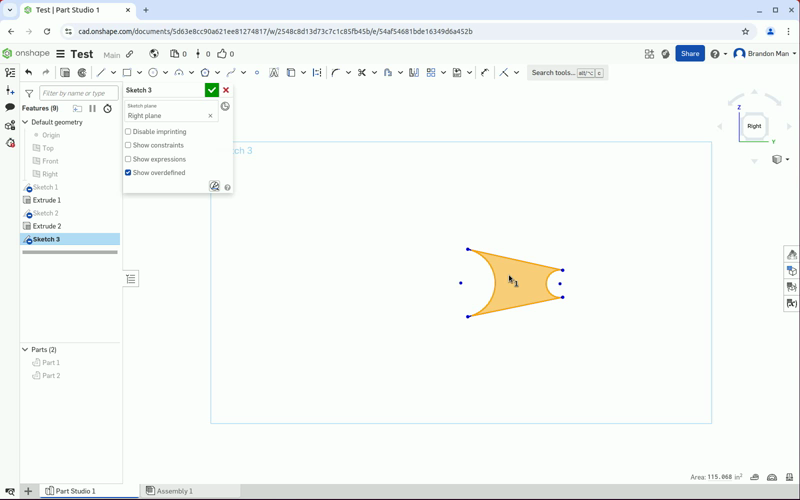
mouse_move(73, 352)
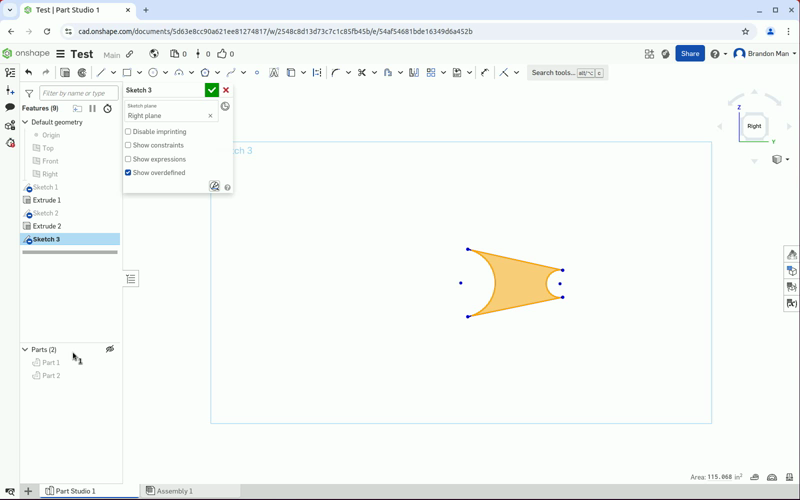
key(shift+y)
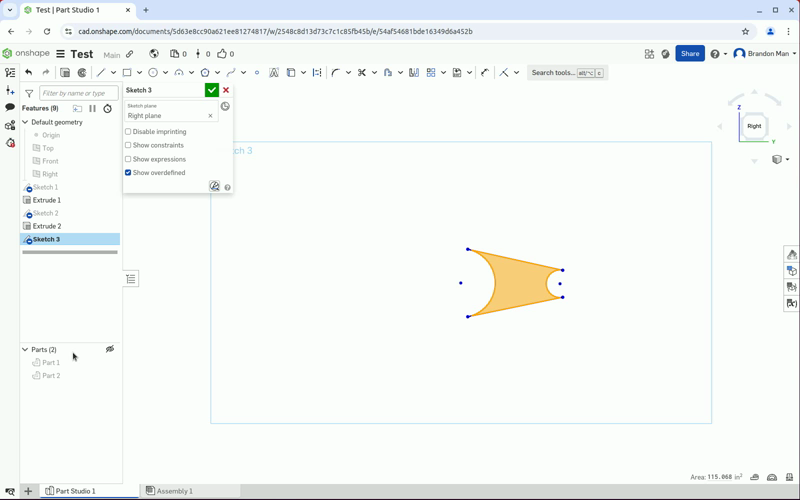
key(shift+e)
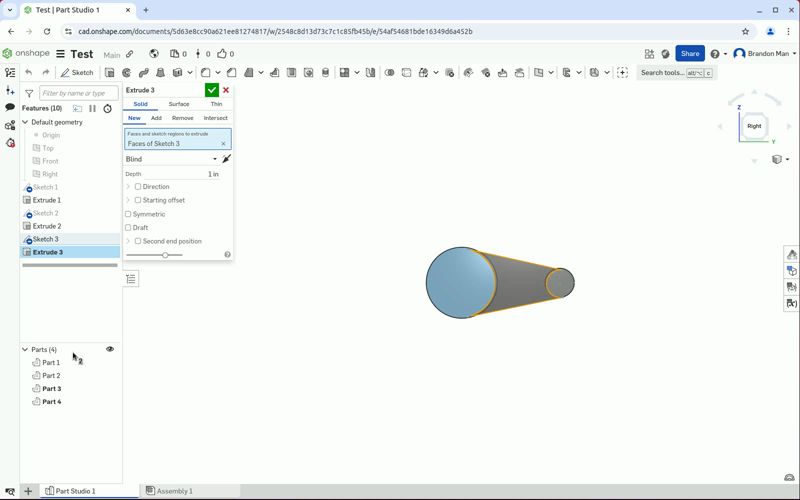
mouse_move(143, 106)
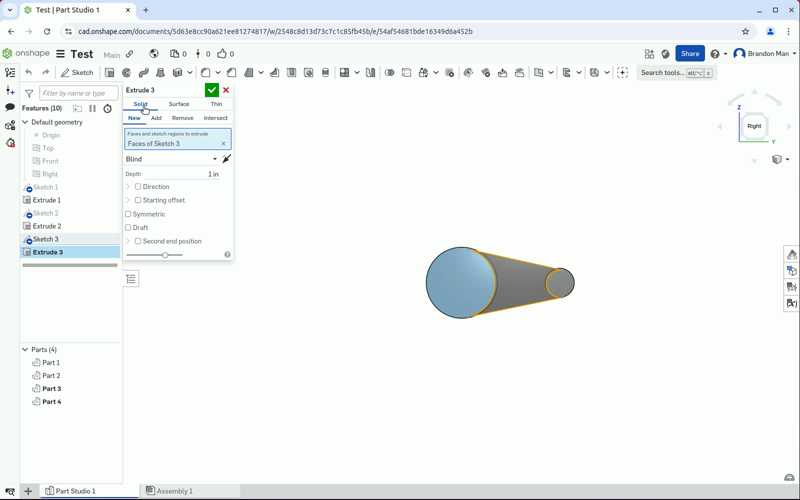
click(143, 106)
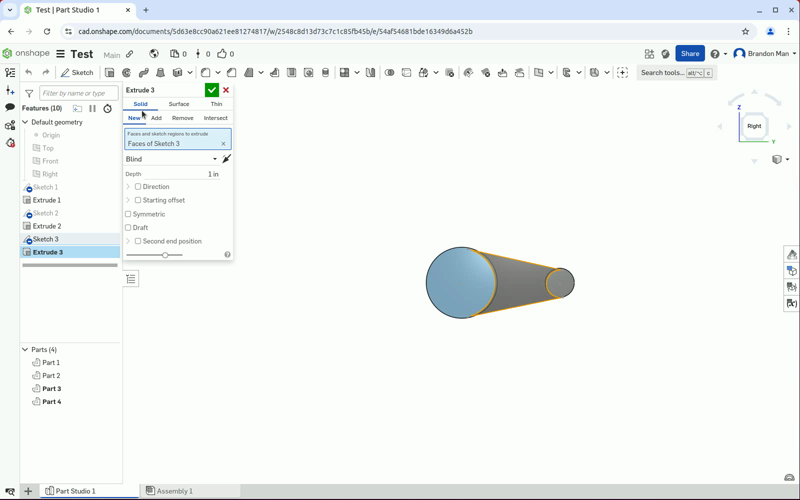
mouse_move(137, 120)
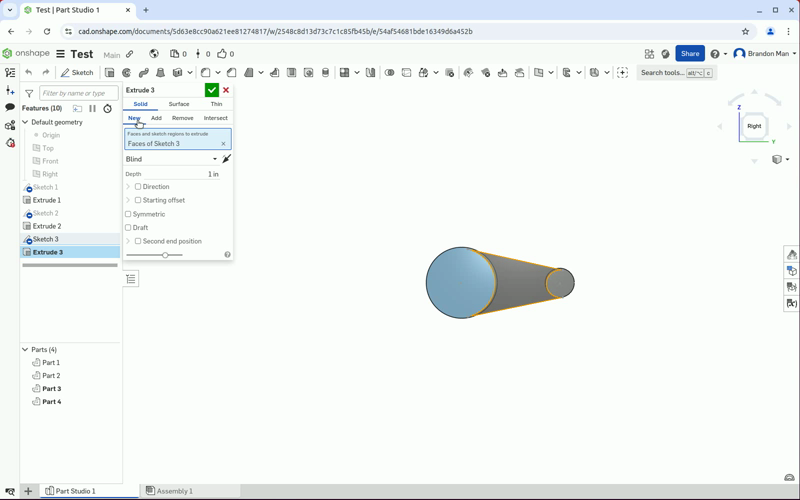
click(137, 120)
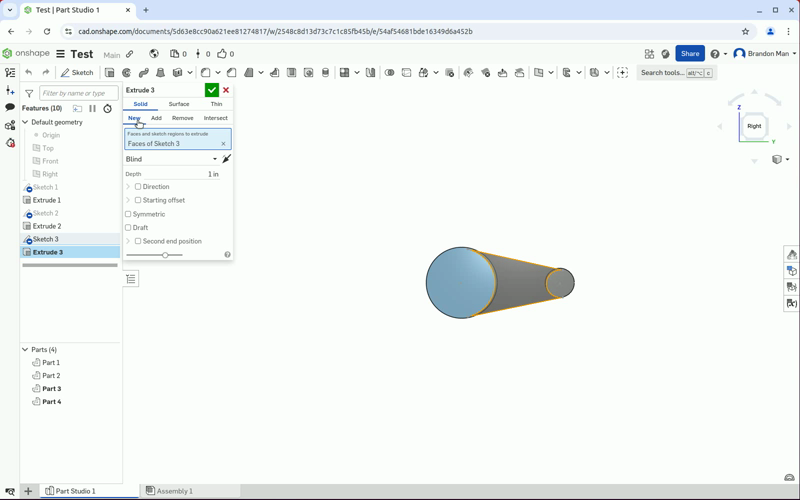
key(tab, 4)
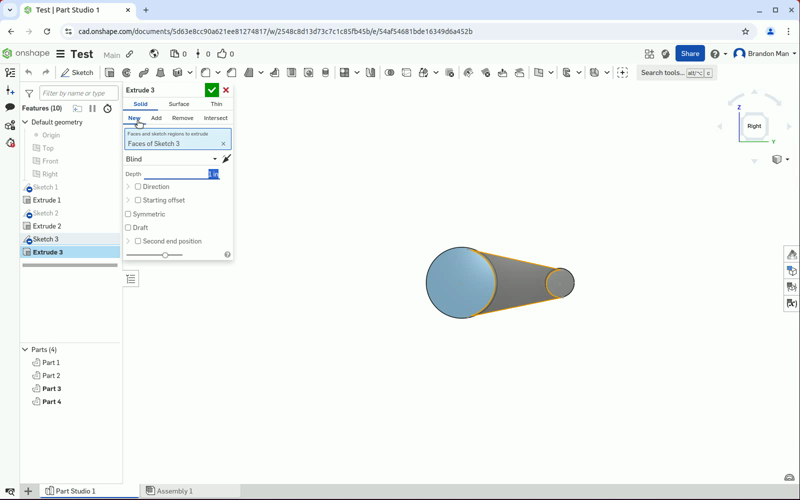
text(8.425)
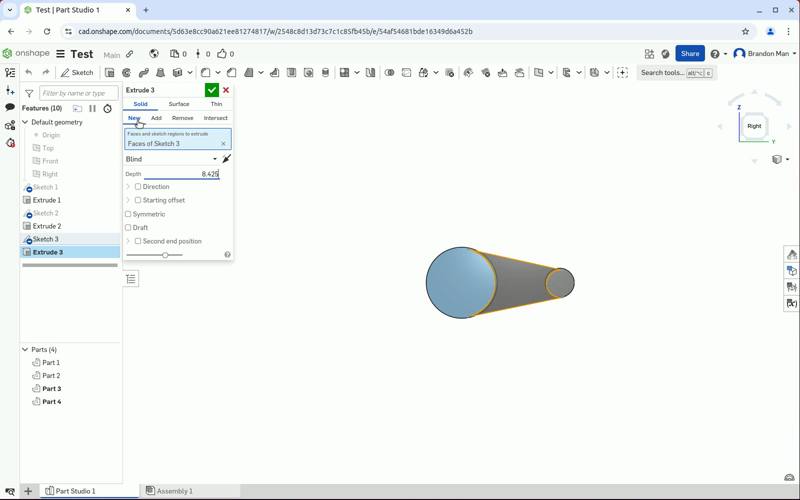
key(enter)
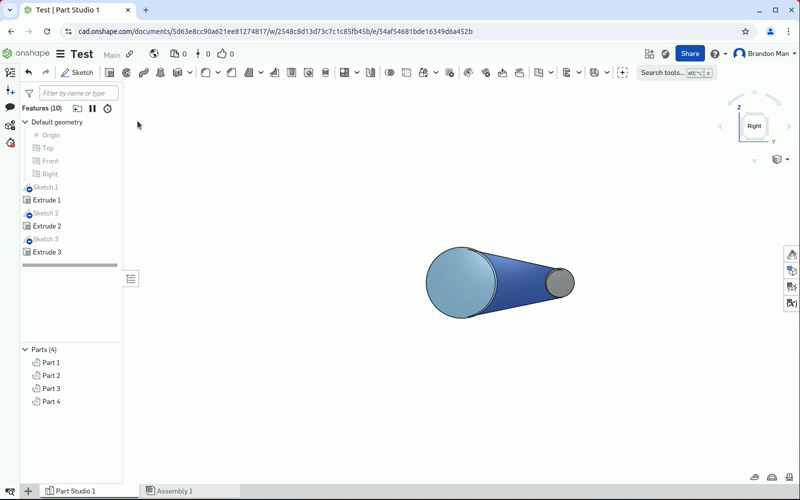
key(shift+h)
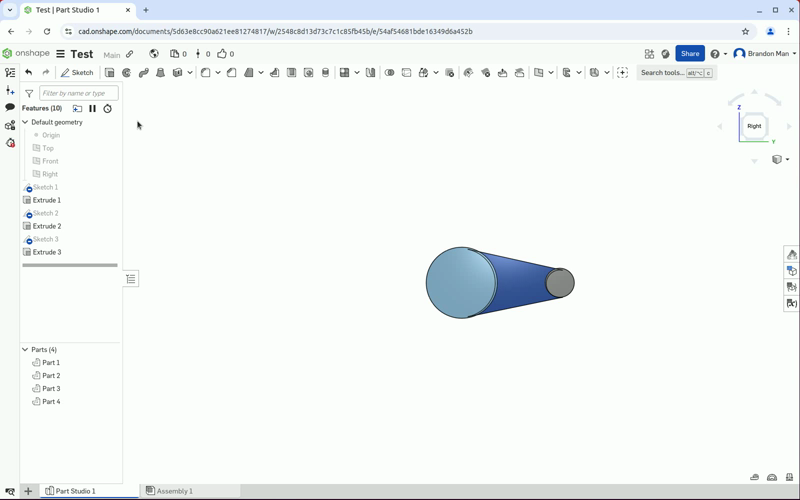
key(shift+h)
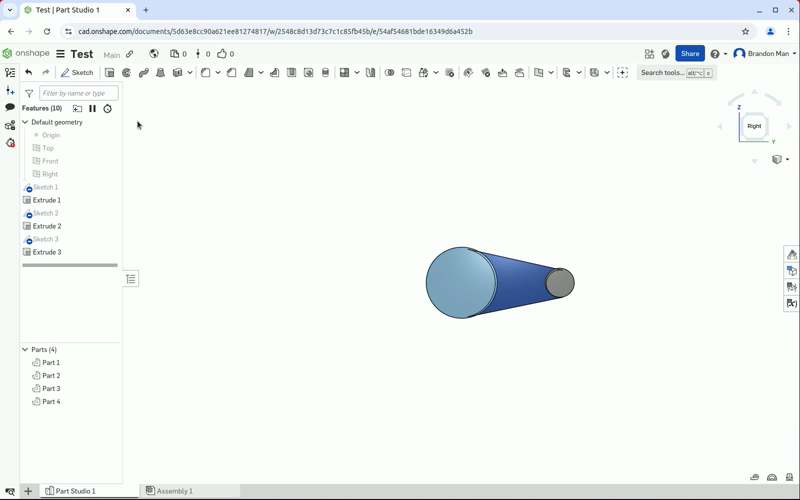
mouse_move(73, 189)
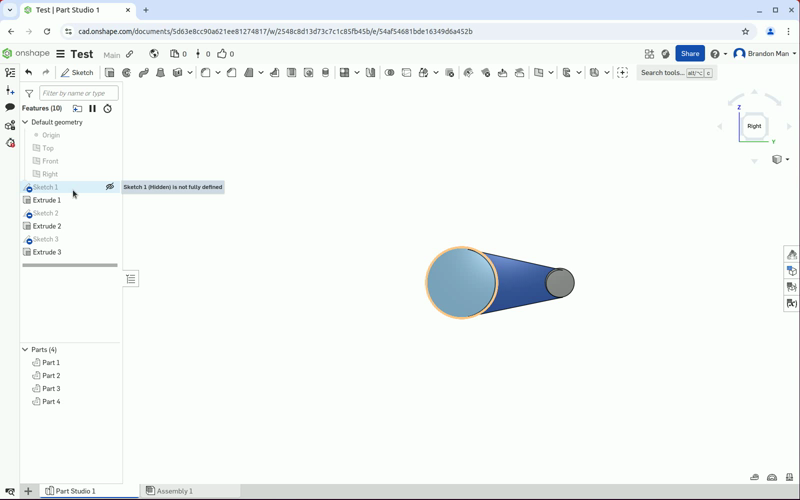
click(73, 189)
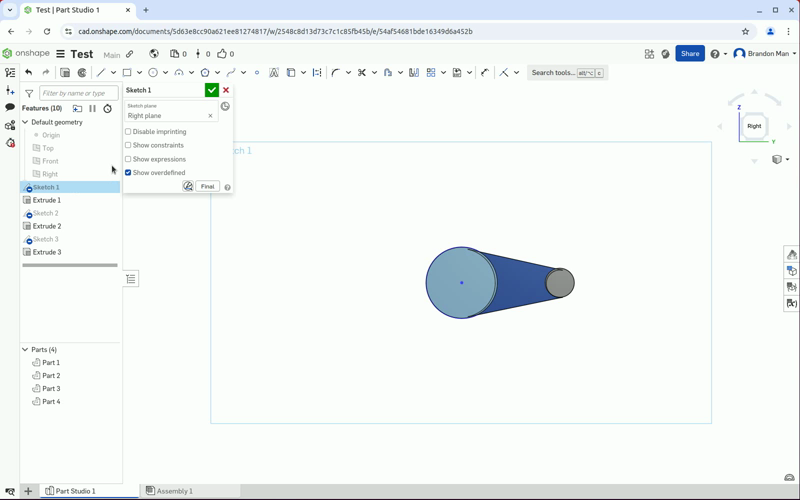
mouse_move(229, 92)
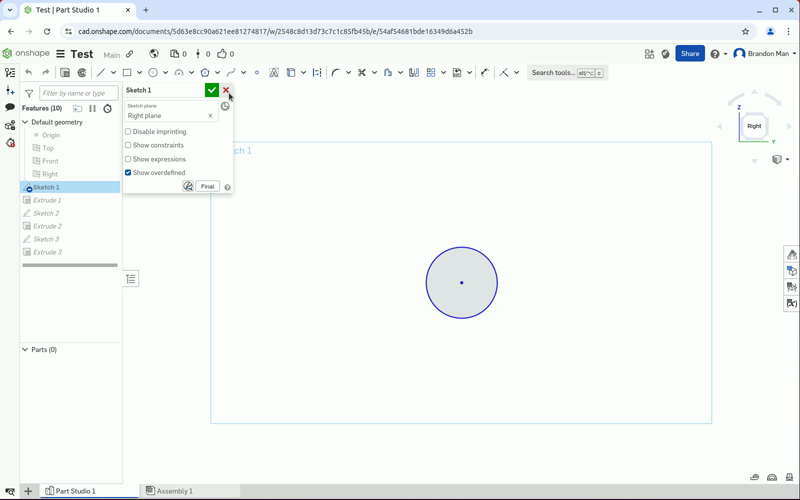
click(229, 92)
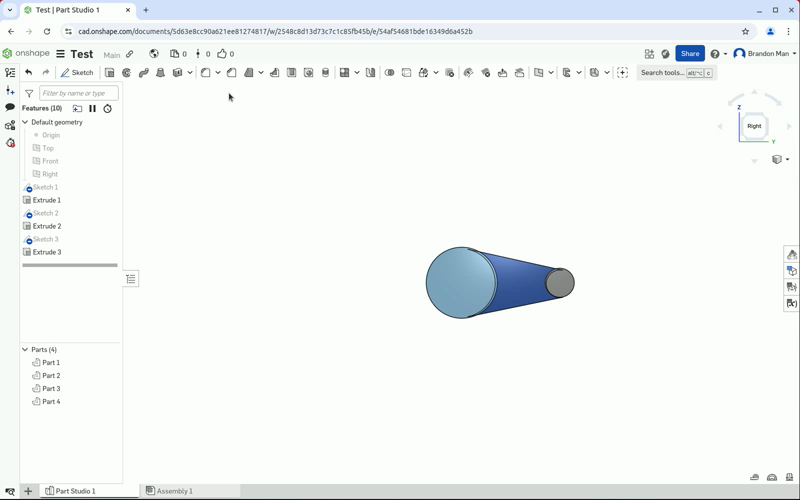
mouse_move(541, 75)
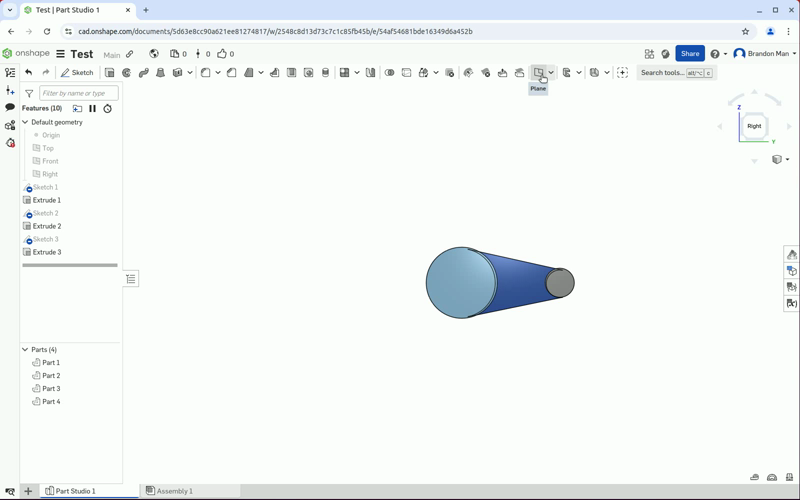
click(541, 75)
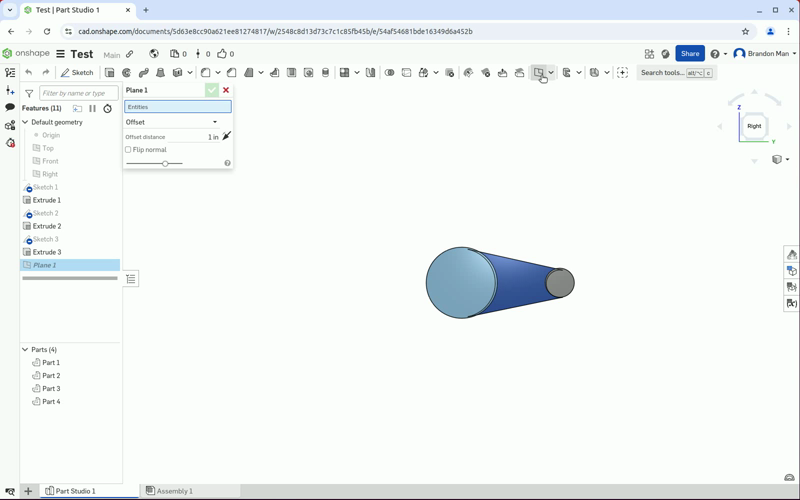
mouse_move(73, 176)
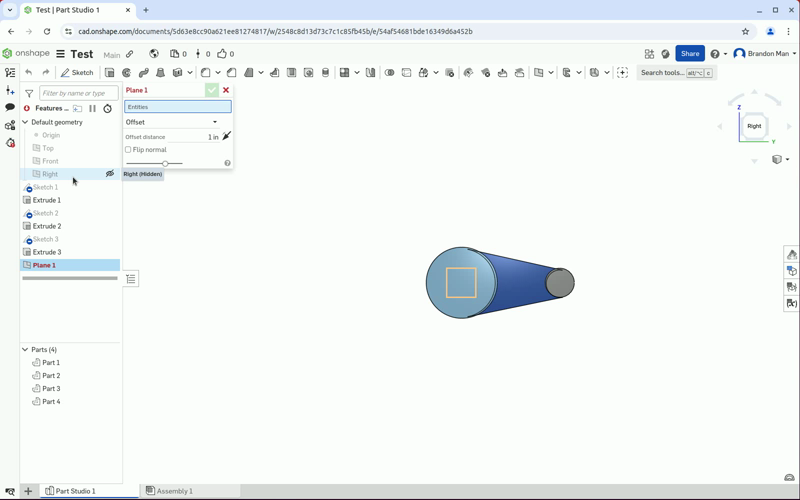
click(73, 176)
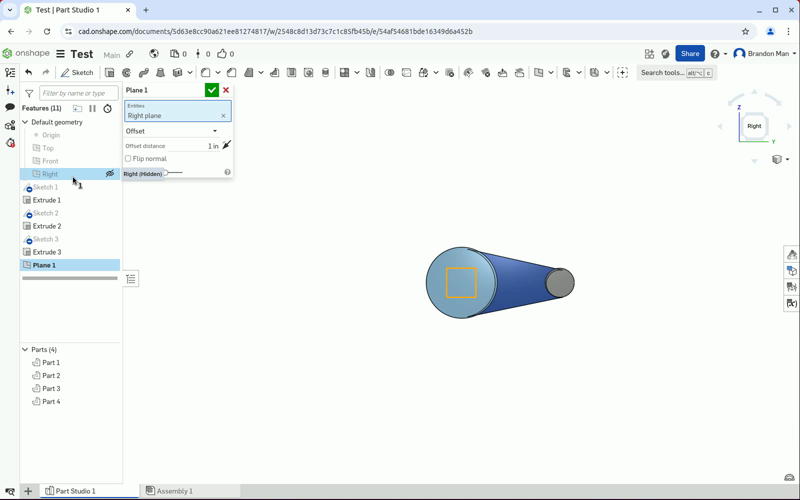
key(tab, 2)
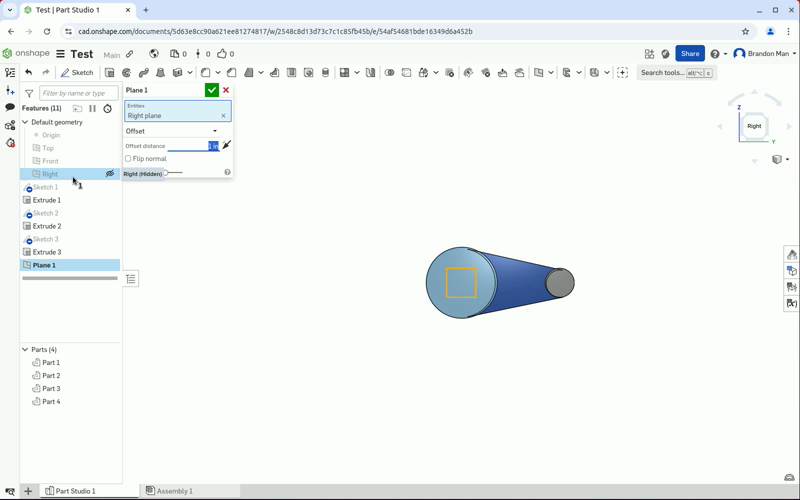
text(8.411)
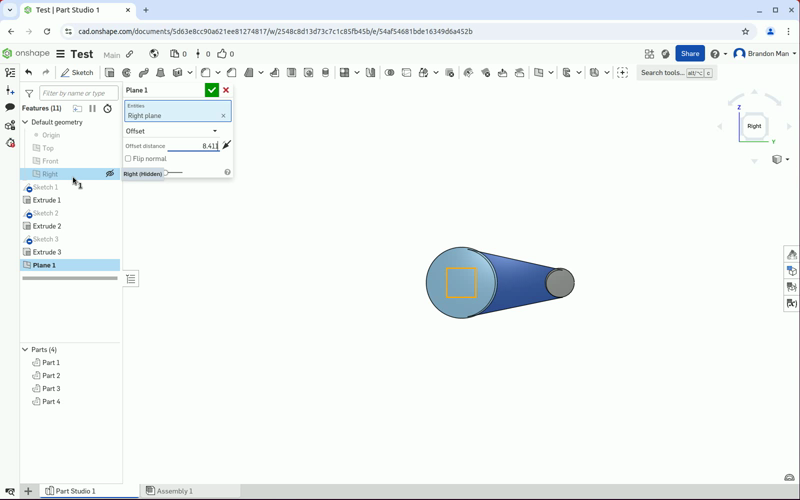
key(enter, 2)
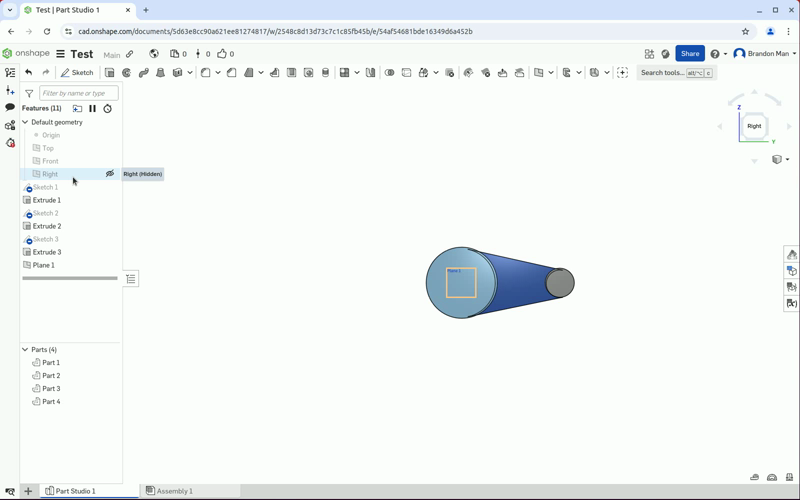
key(shift+s)
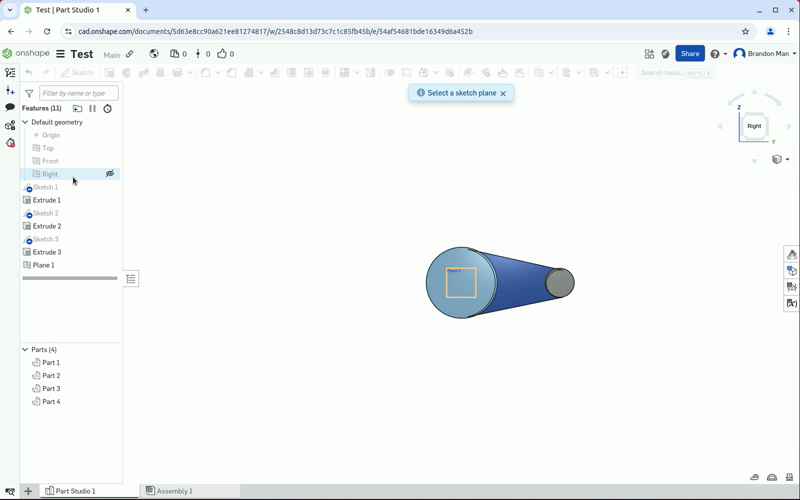
mouse_move(73, 267)
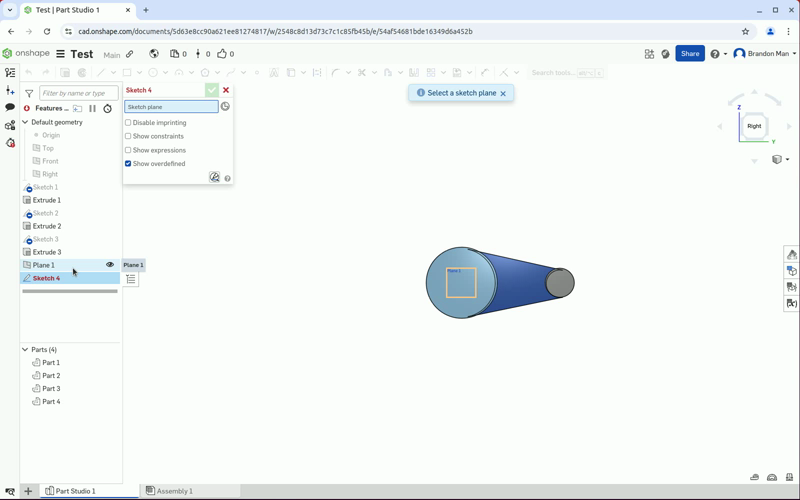
click(73, 267)
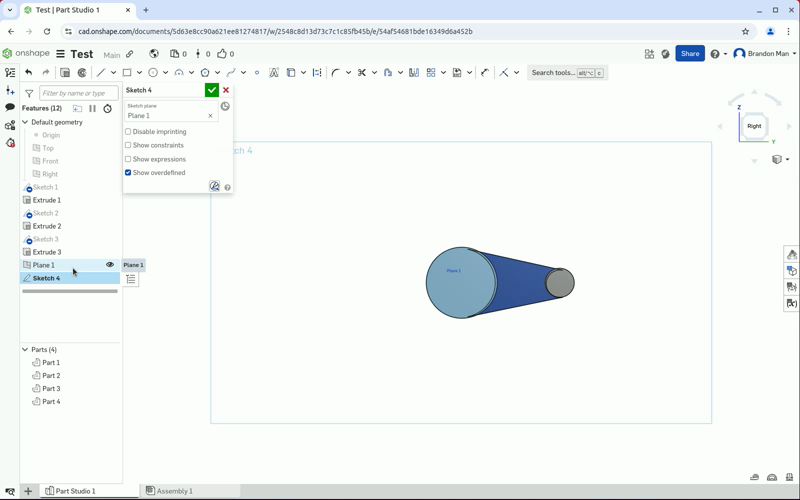
mouse_move(73, 352)
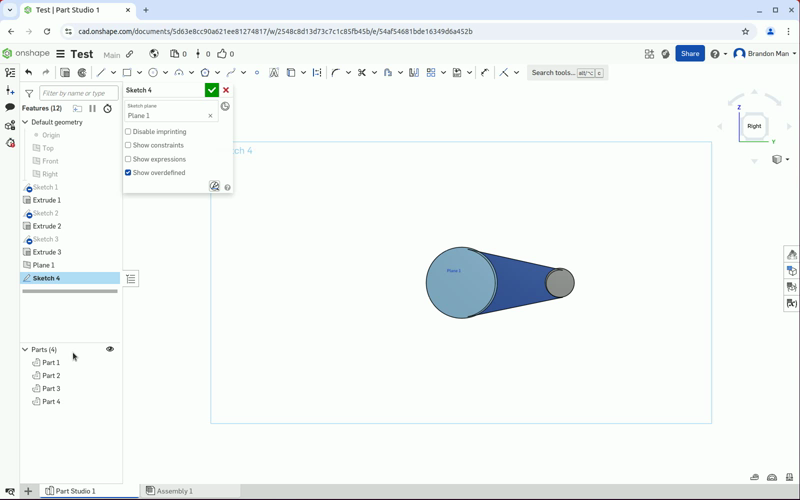
key(y)
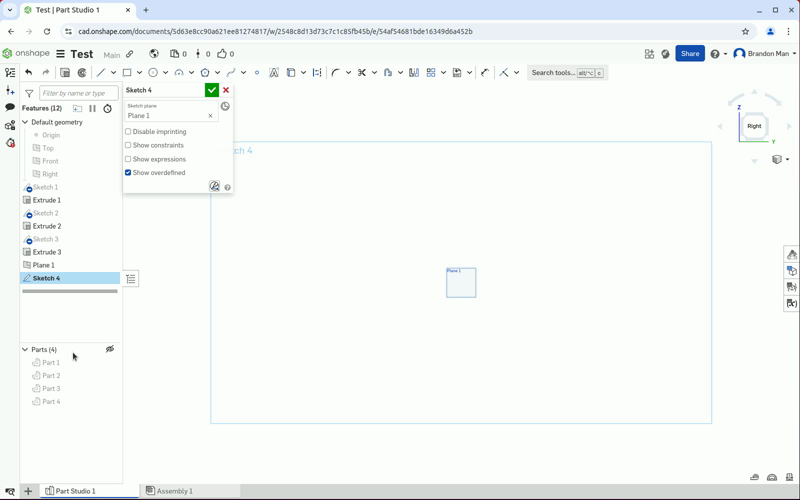
key(c)
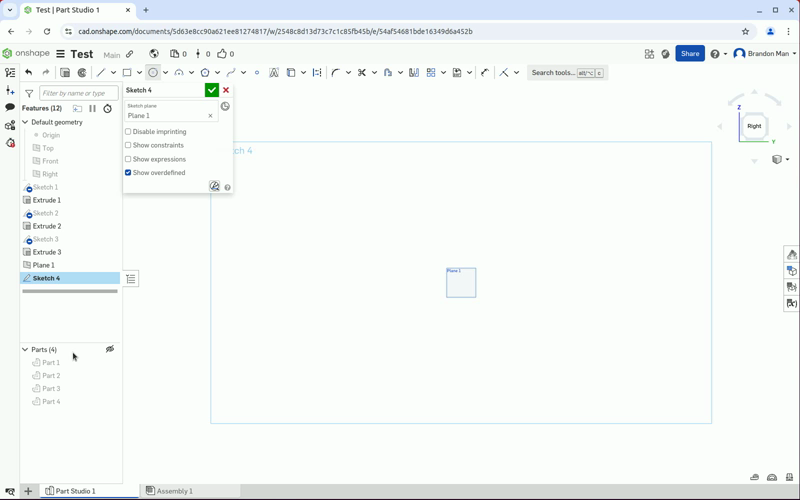
key_down(shift)
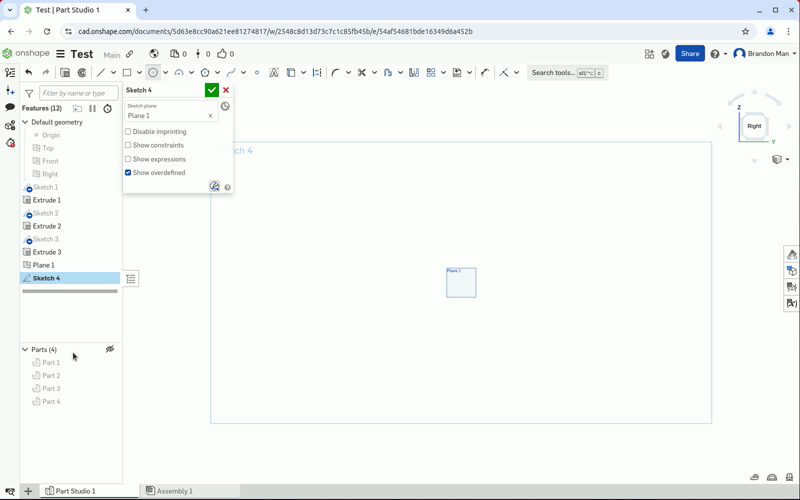
mouse_move(460, 282)
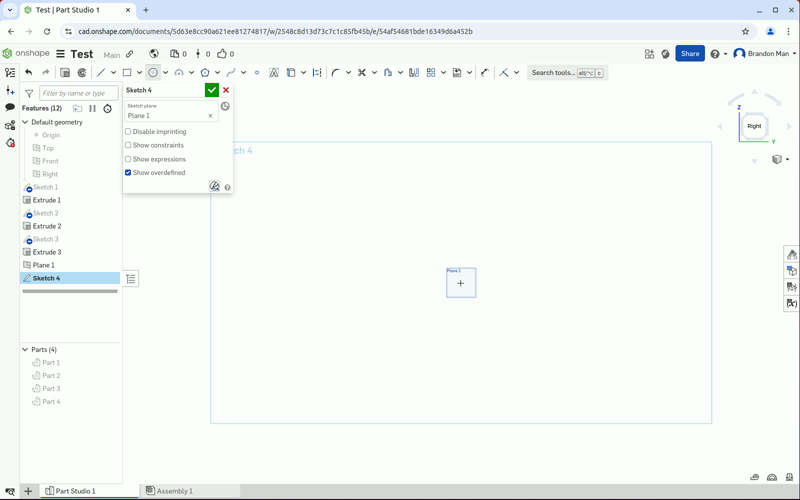
click(460, 282)
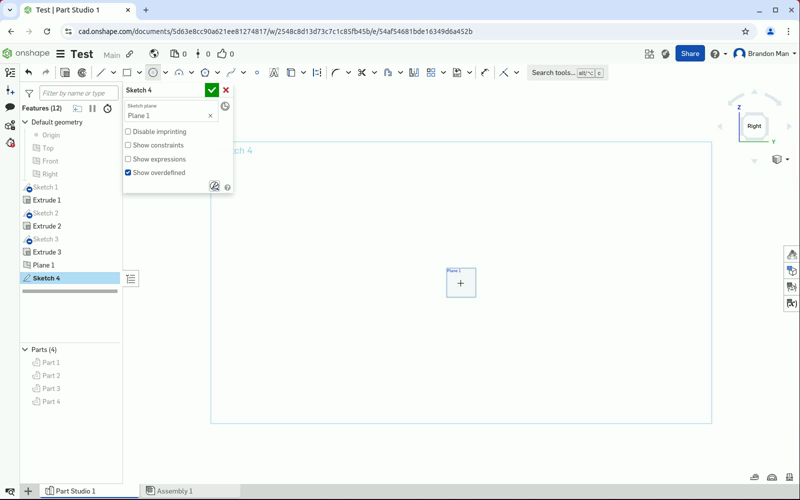
key_up(shift)
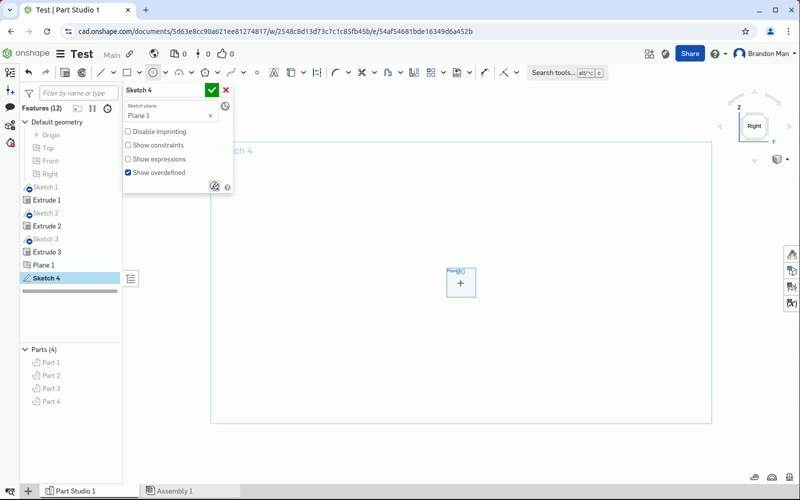
mouse_move(489, 282)
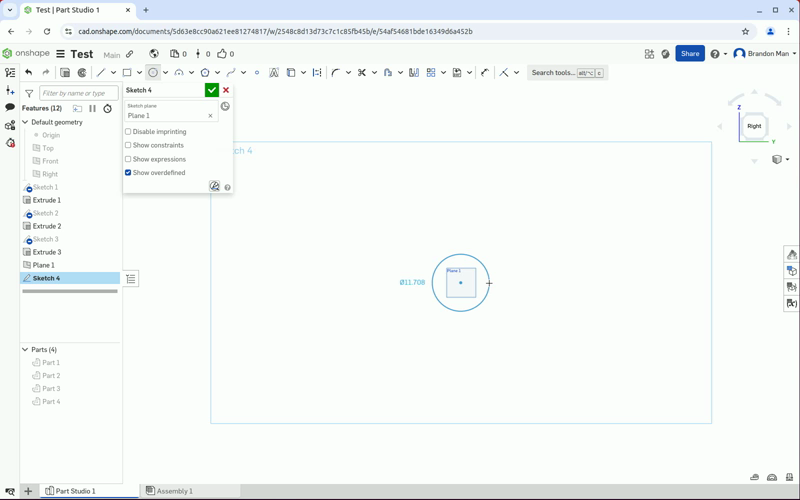
click(489, 282)
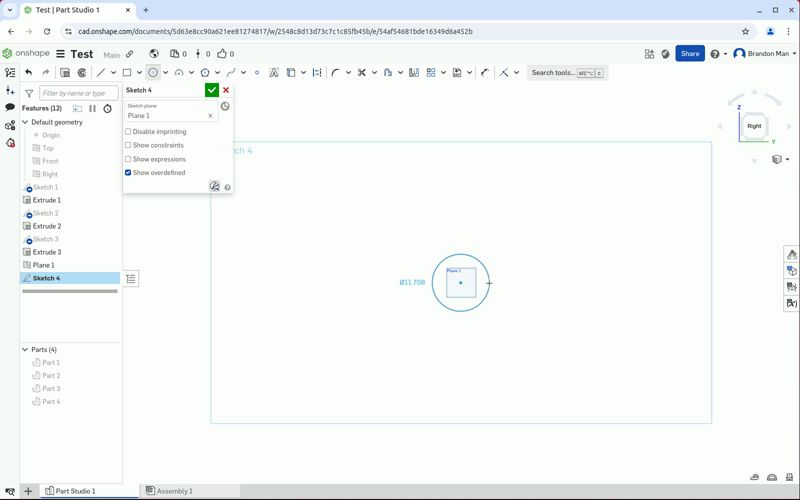
key(esc)
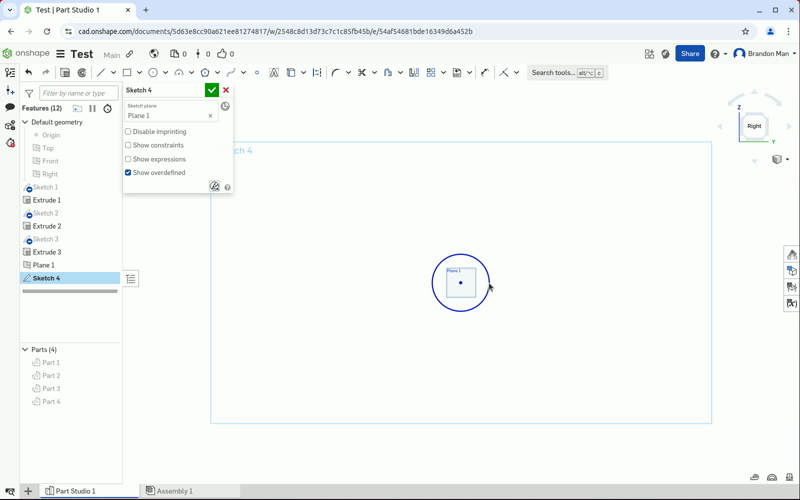
mouse_move(439, 293)
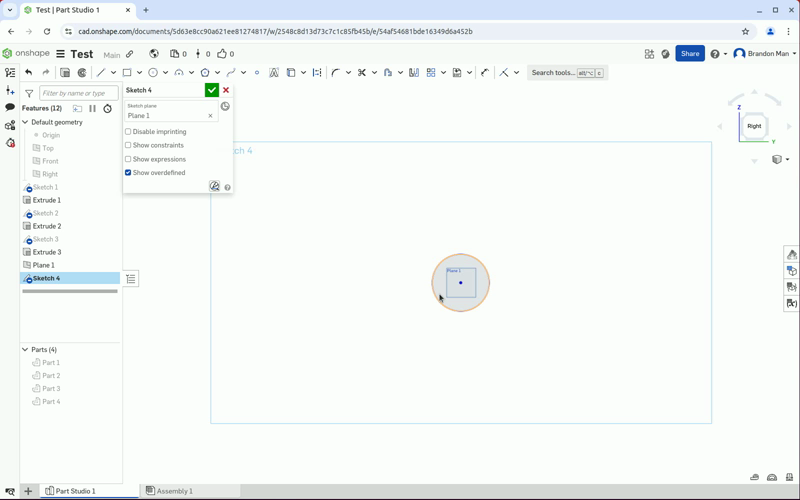
click(439, 293)
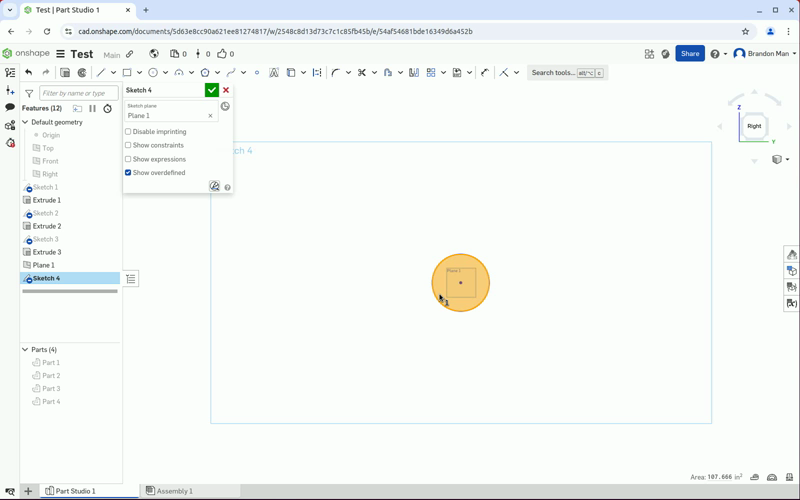
mouse_move(73, 352)
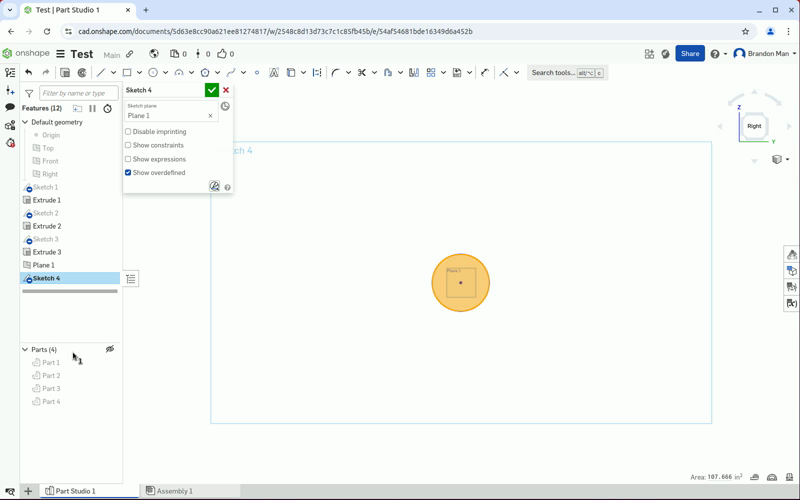
key(shift+y)
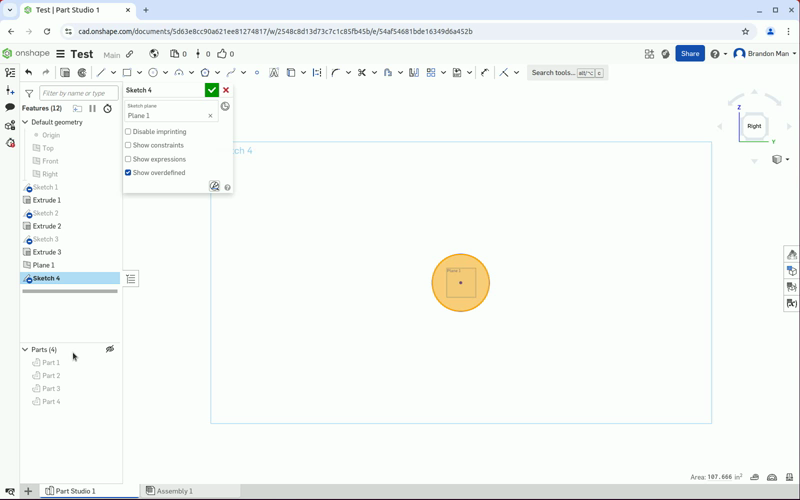
key(shift+e)
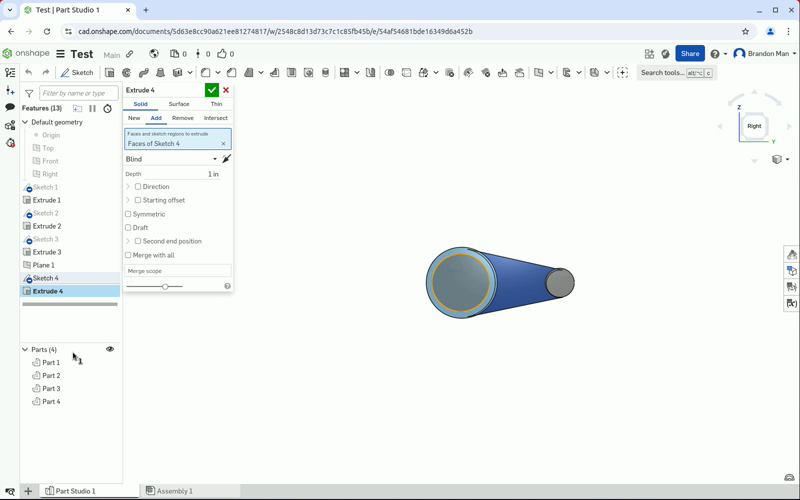
mouse_move(143, 106)
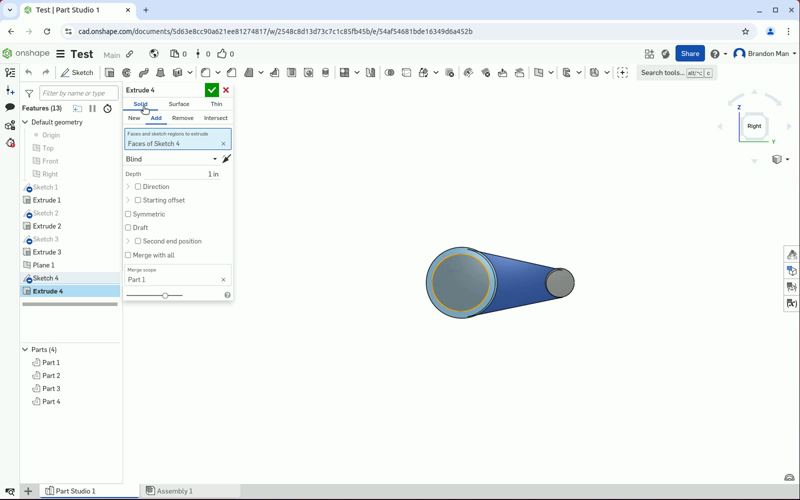
click(143, 106)
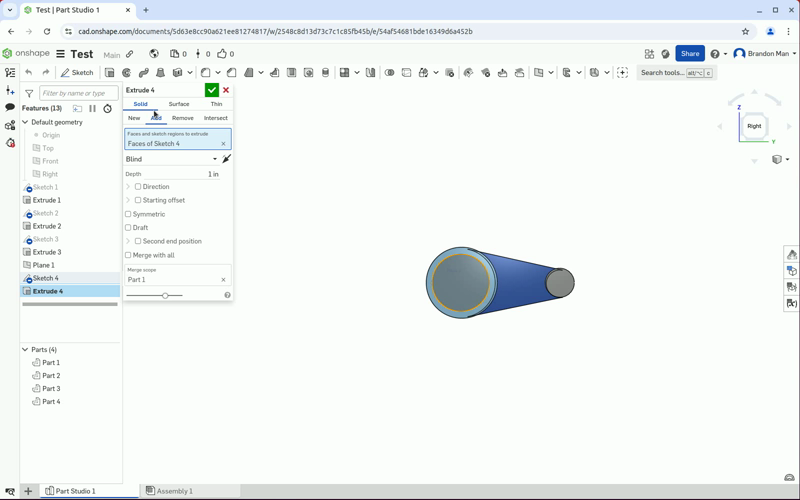
mouse_move(186, 120)
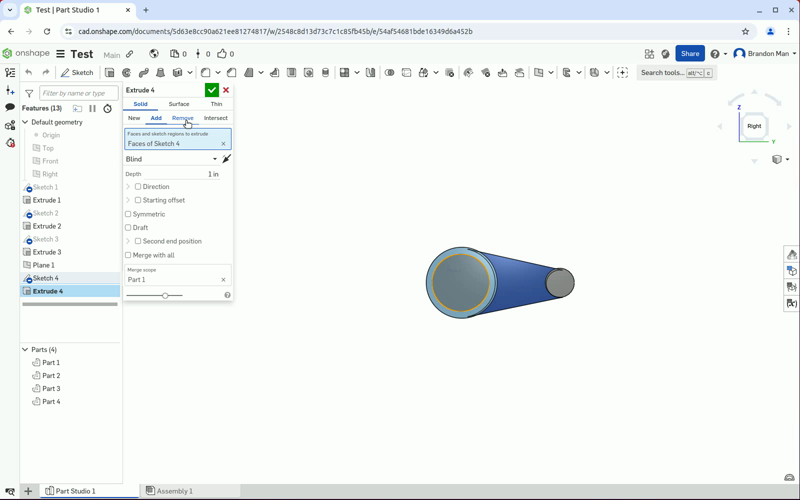
click(186, 120)
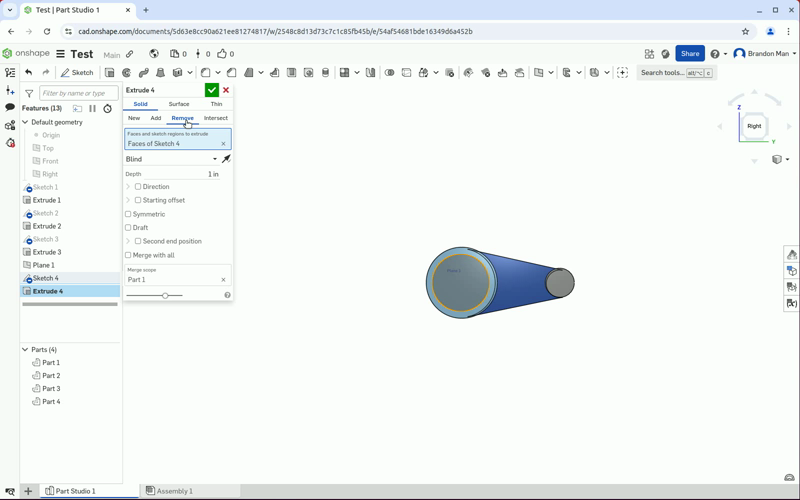
key(tab, 4)
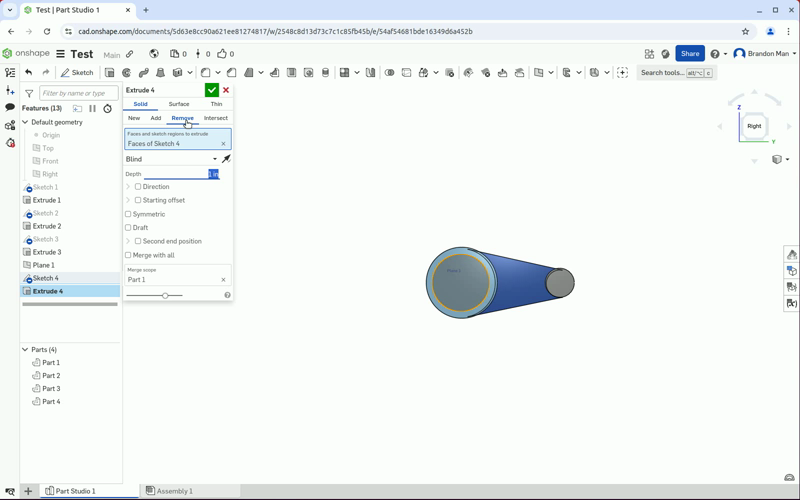
text(2.889)
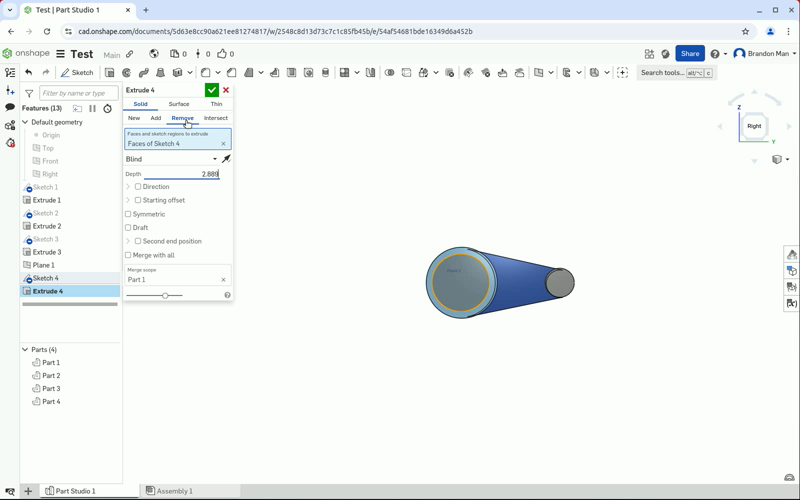
key(tab, 6)
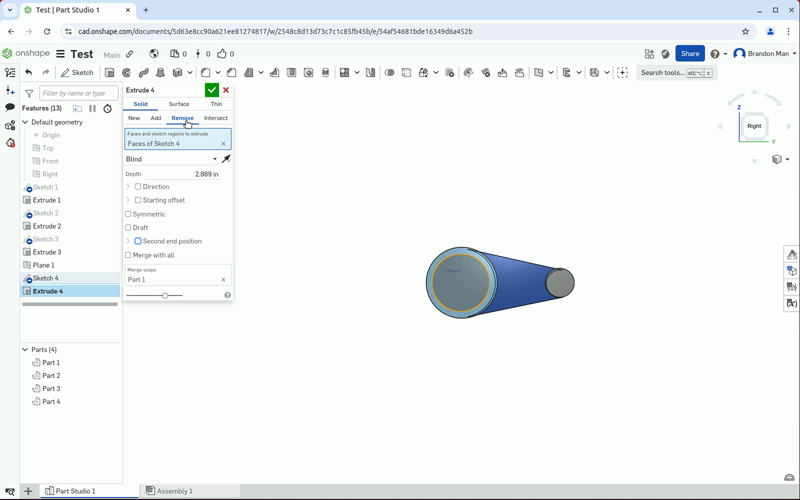
key(space)
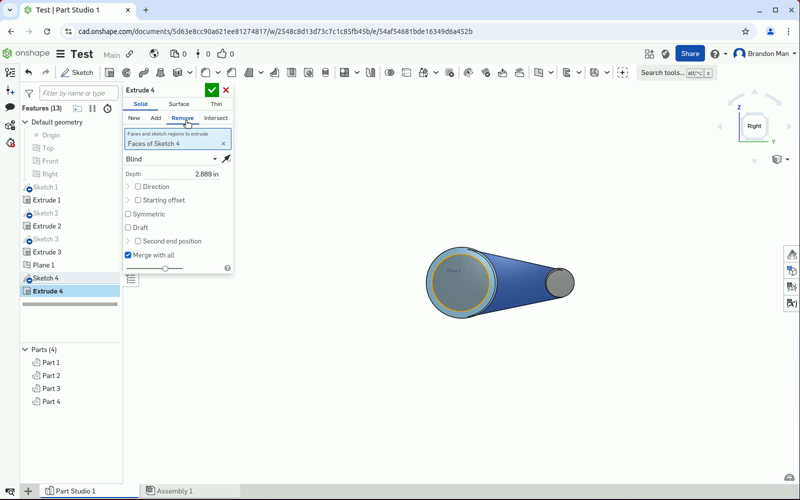
key(enter)
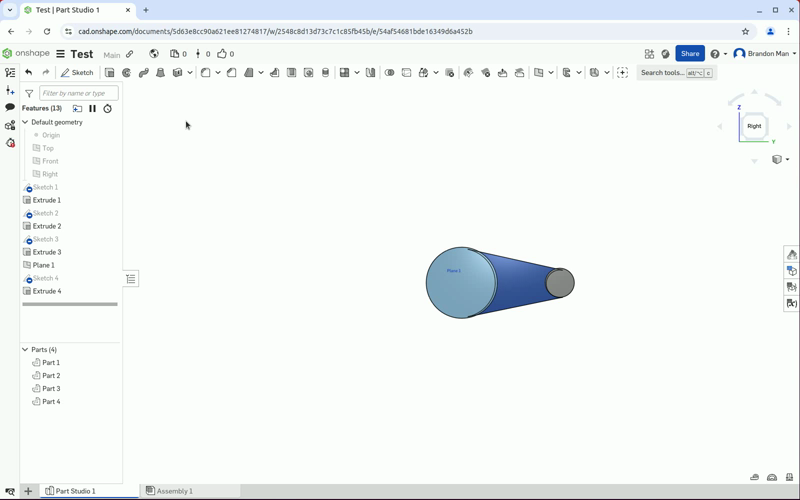
key(shift+h)
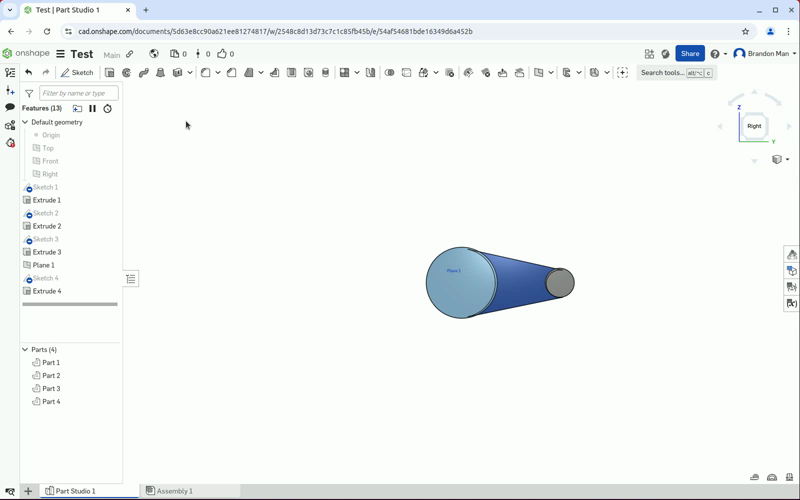
key(shift+h)
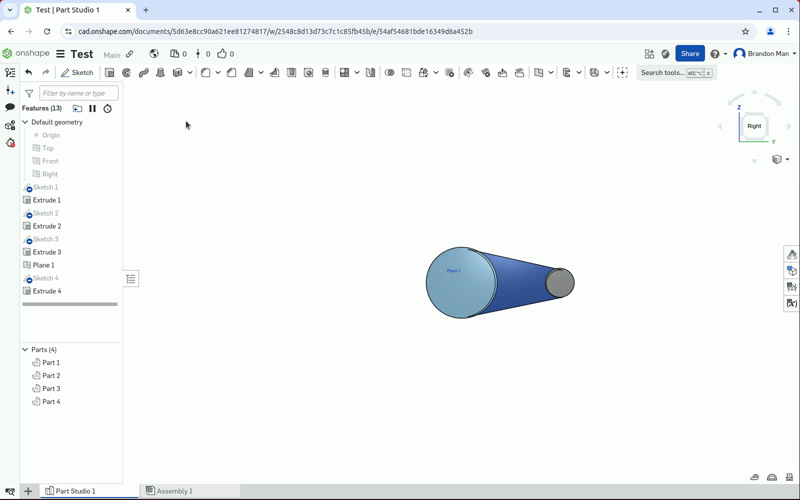
mouse_move(73, 189)
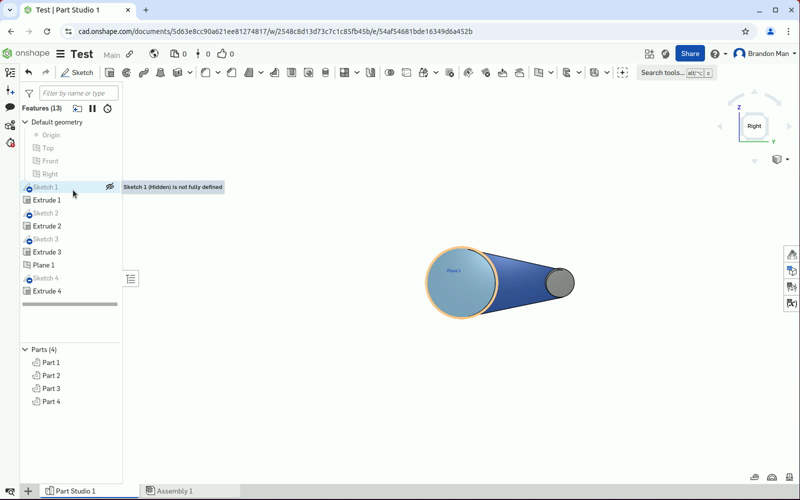
click(73, 189)
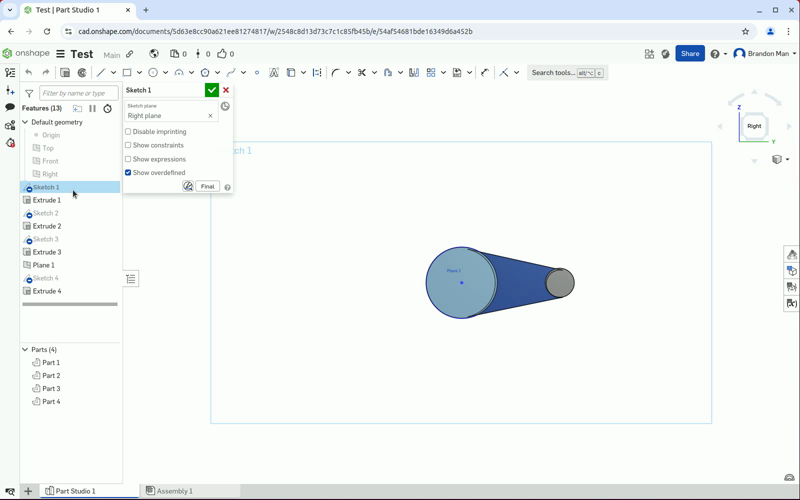
mouse_move(229, 92)
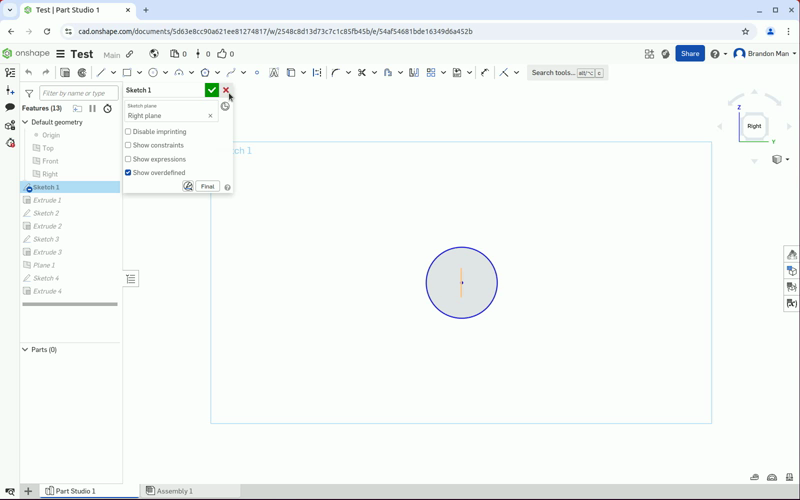
click(229, 92)
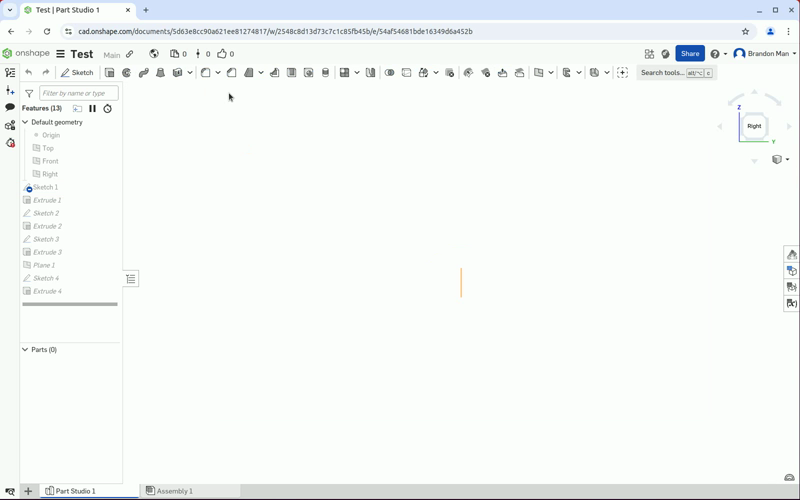
key(shift+s)
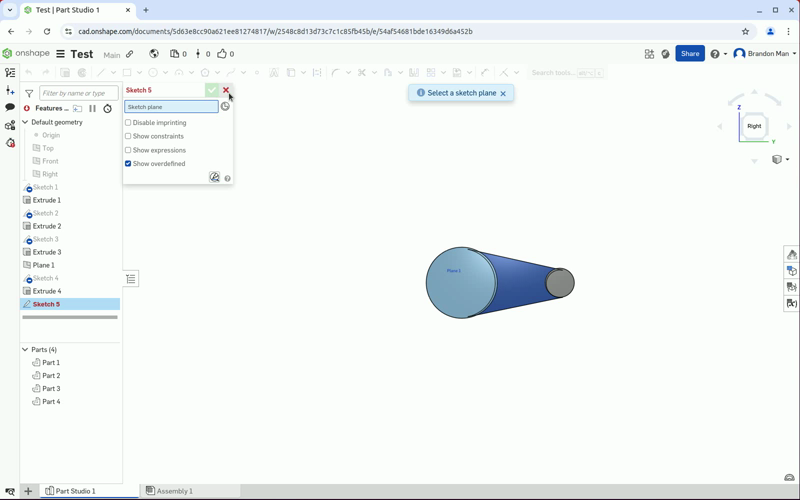
mouse_move(73, 267)
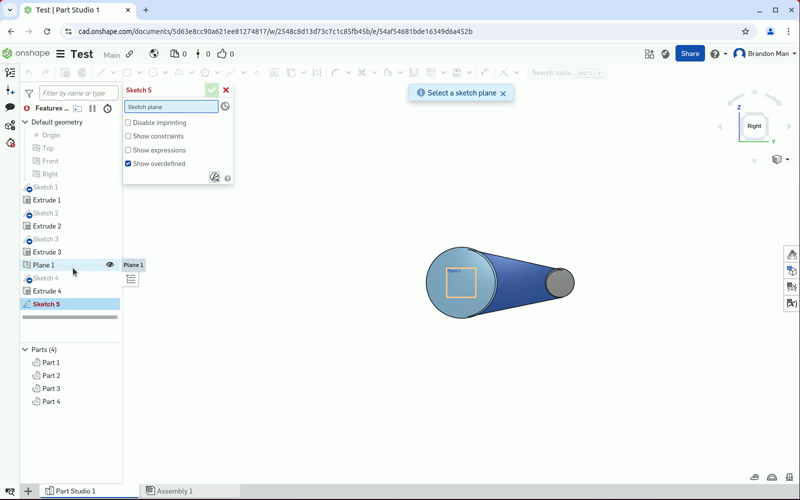
click(73, 267)
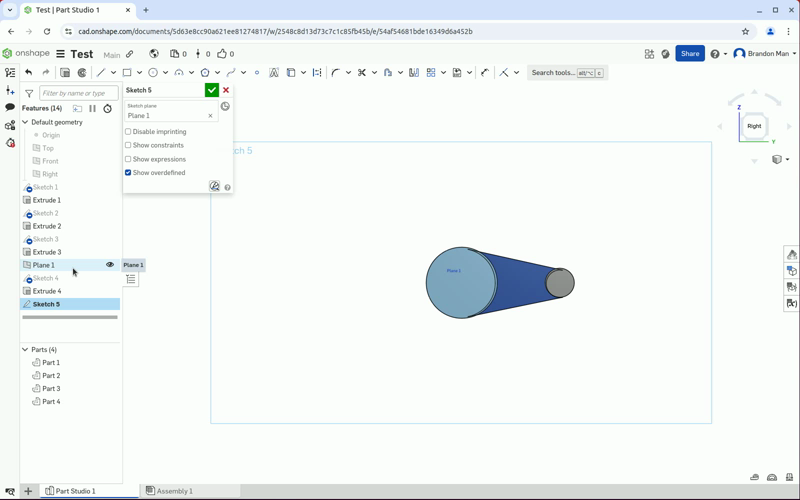
mouse_move(73, 352)
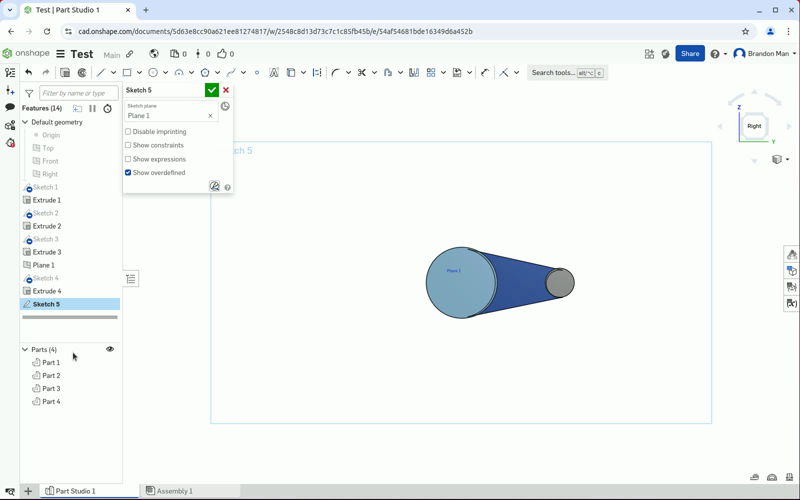
key(y)
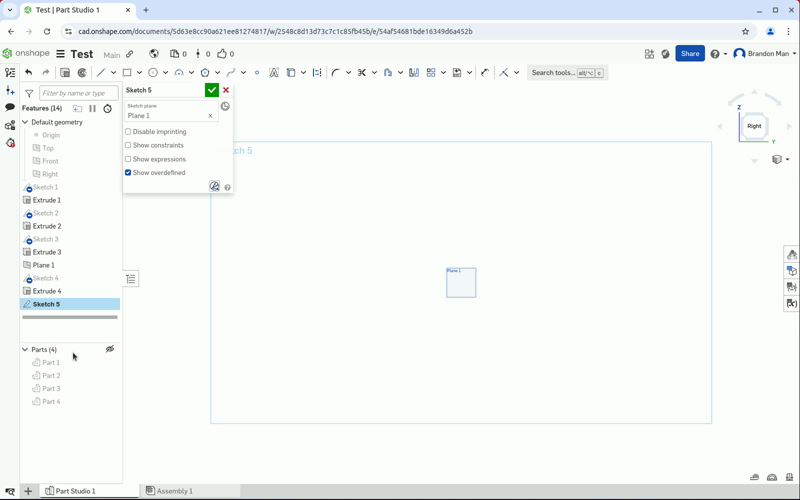
key(l)
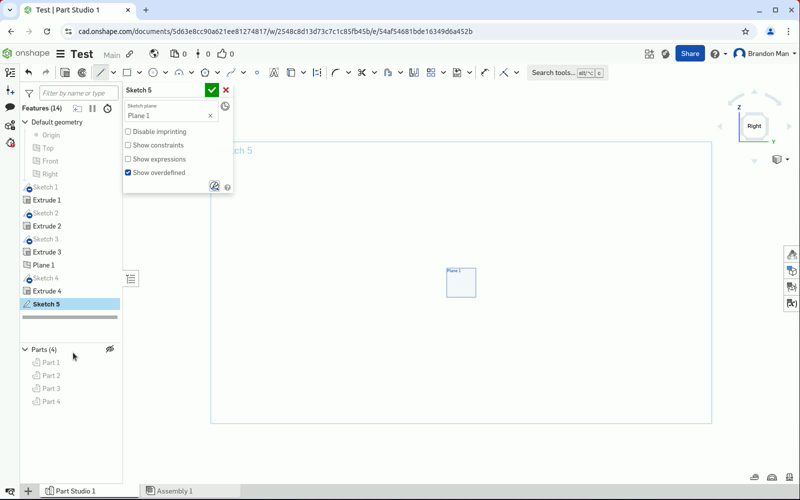
key_down(shift)
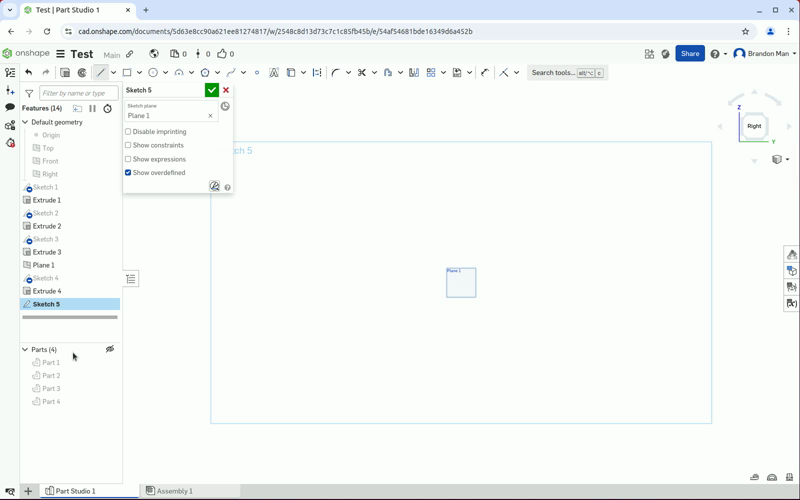
mouse_move(510, 291)
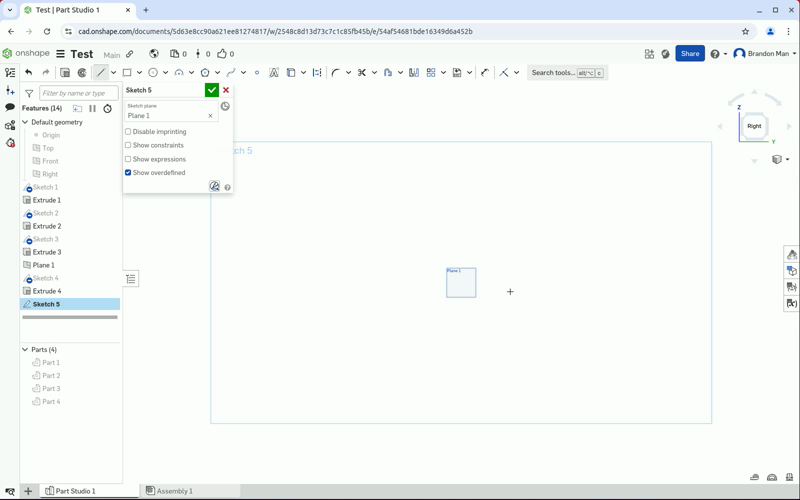
click(510, 291)
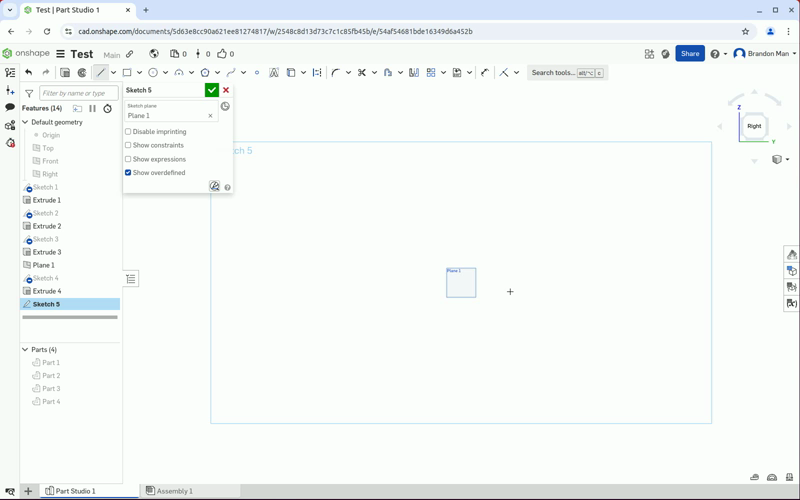
key_up(shift)
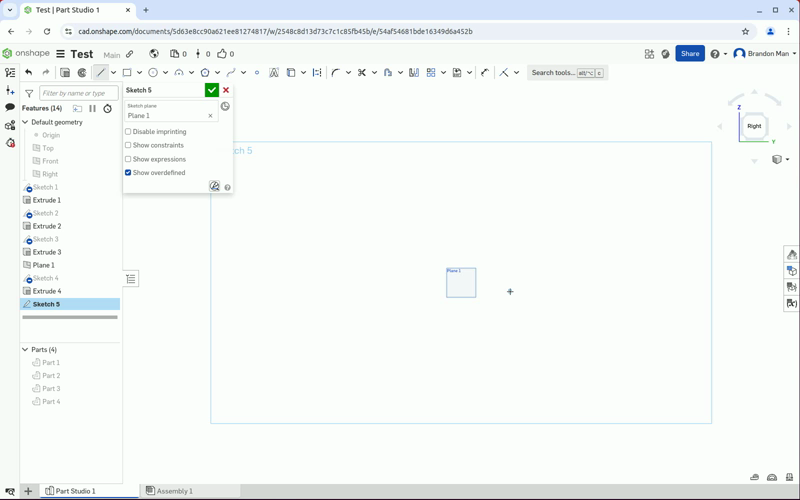
key_down(shift)
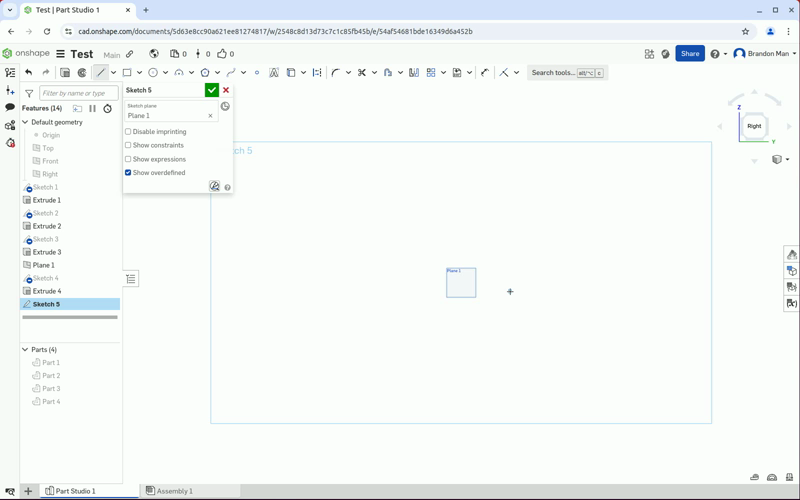
mouse_move(540, 291)
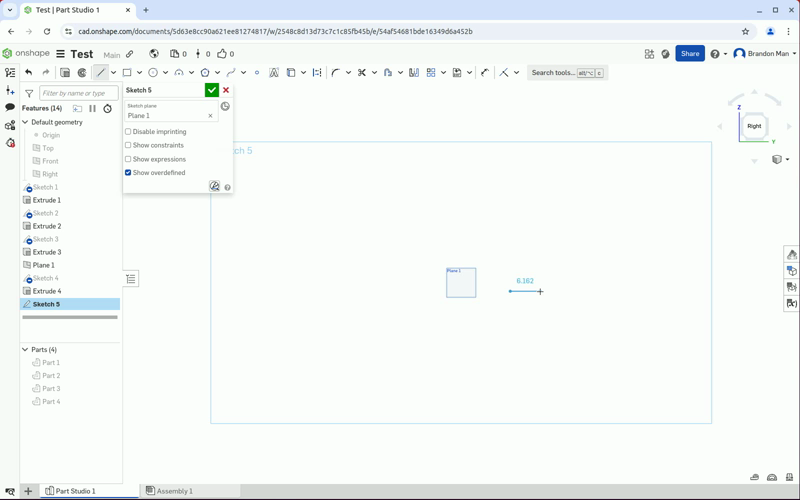
mouse_move(528, 291)
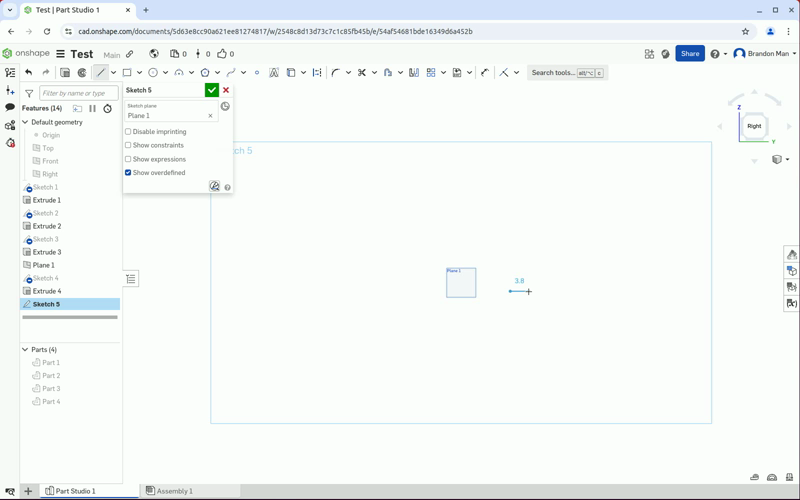
click(528, 291)
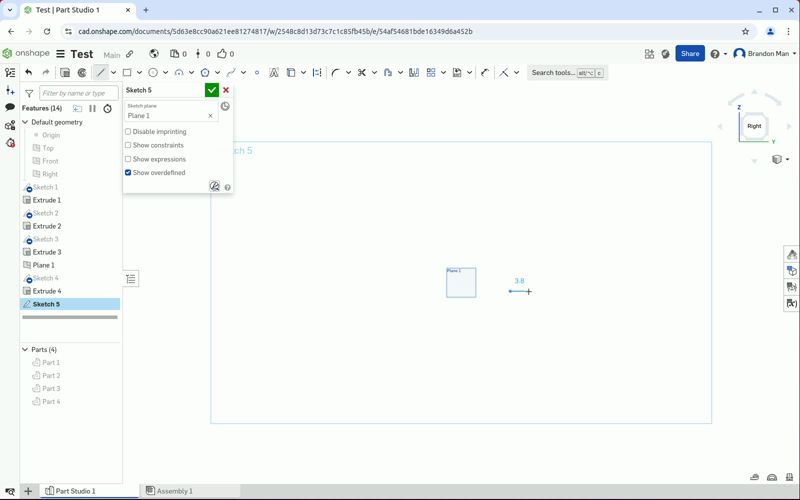
key_up(shift)
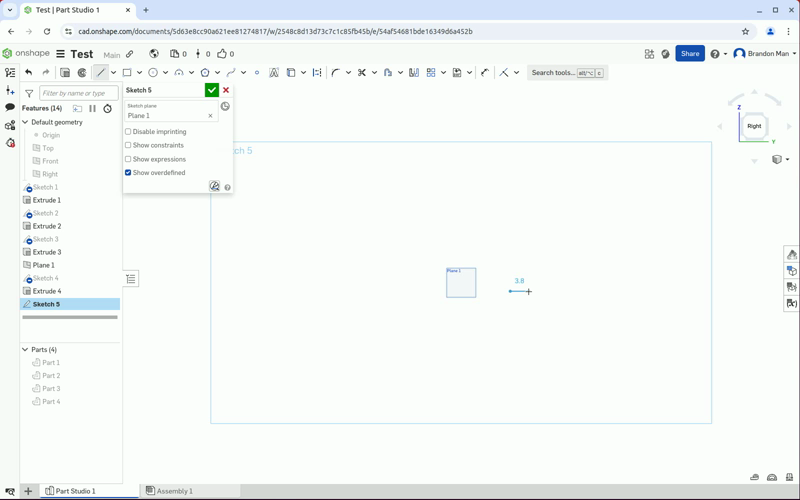
key_down(shift)
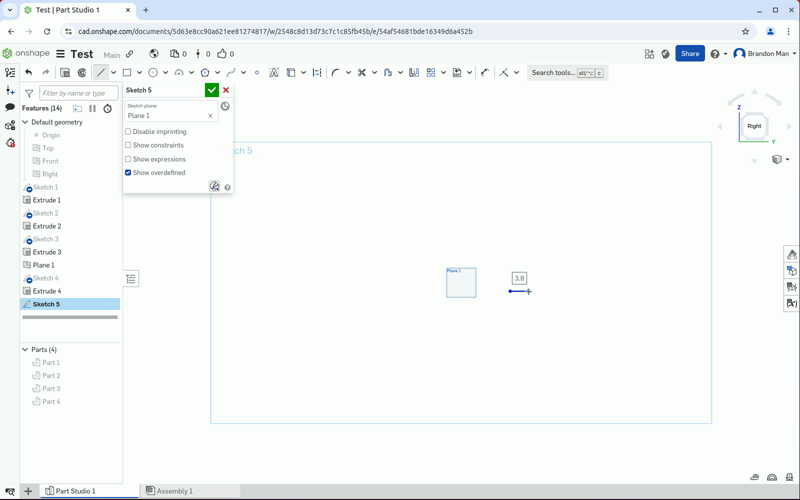
mouse_move(558, 291)
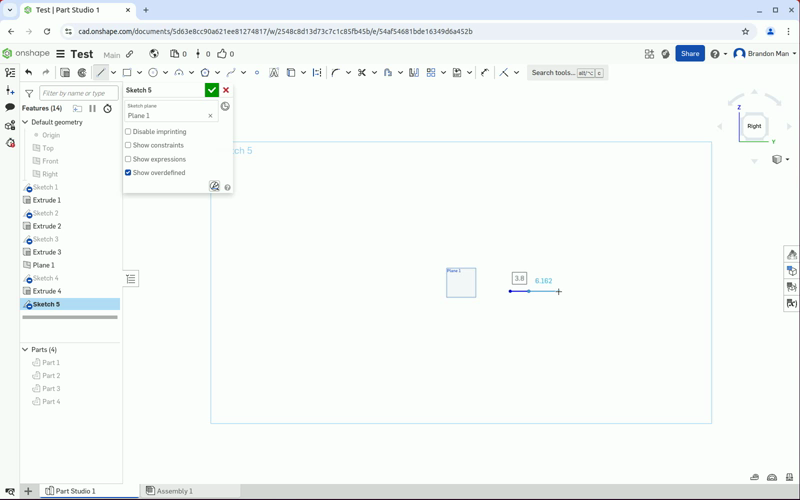
mouse_move(528, 272)
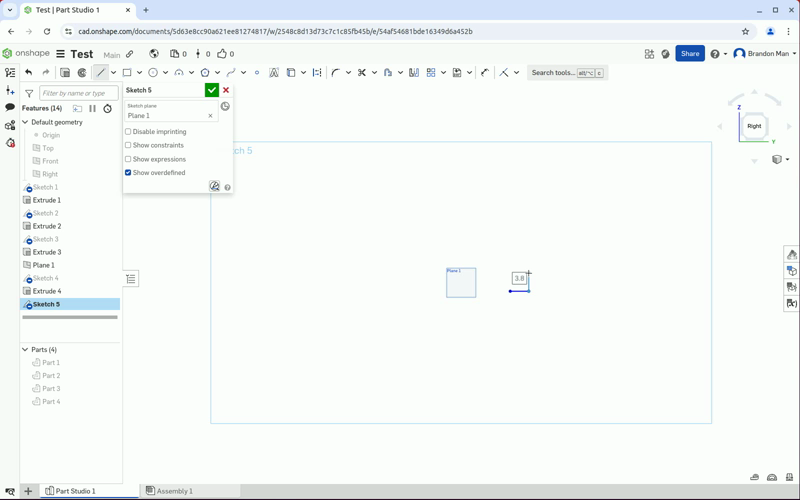
click(528, 272)
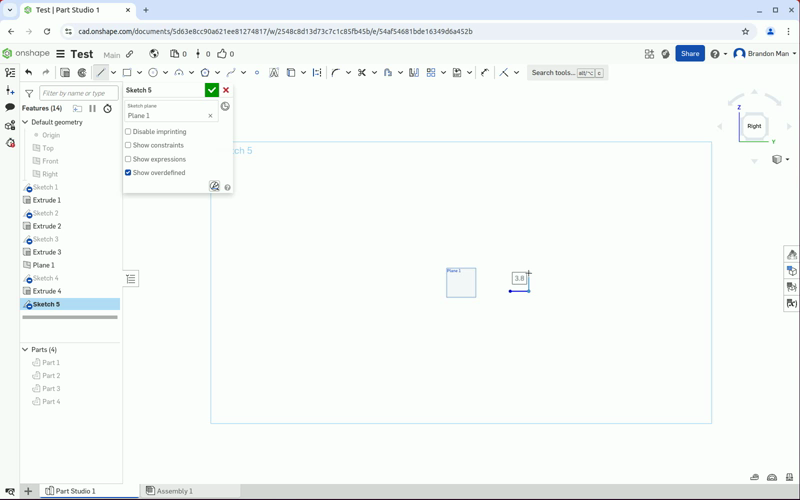
key_up(shift)
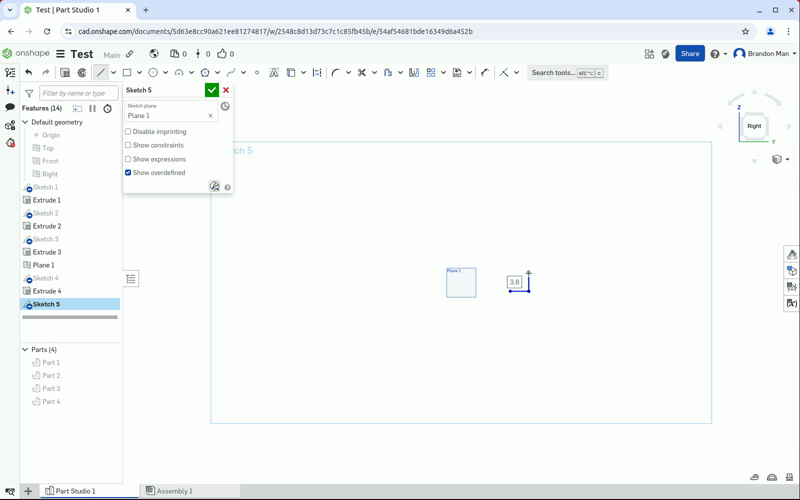
key_down(shift)
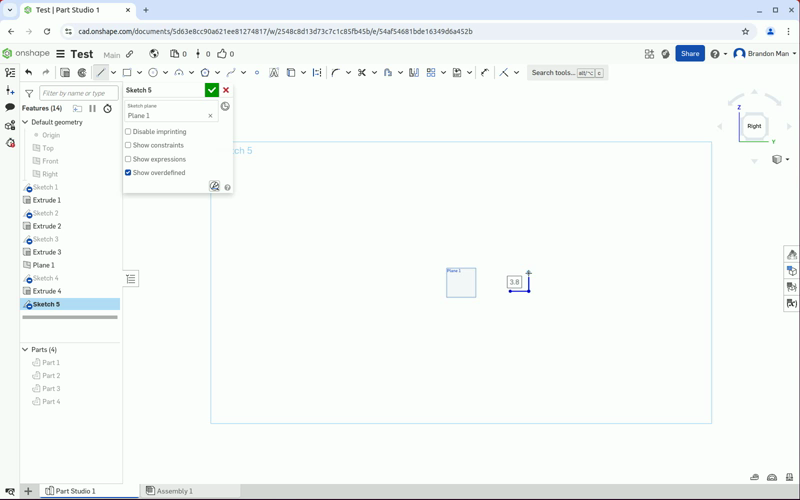
mouse_move(558, 272)
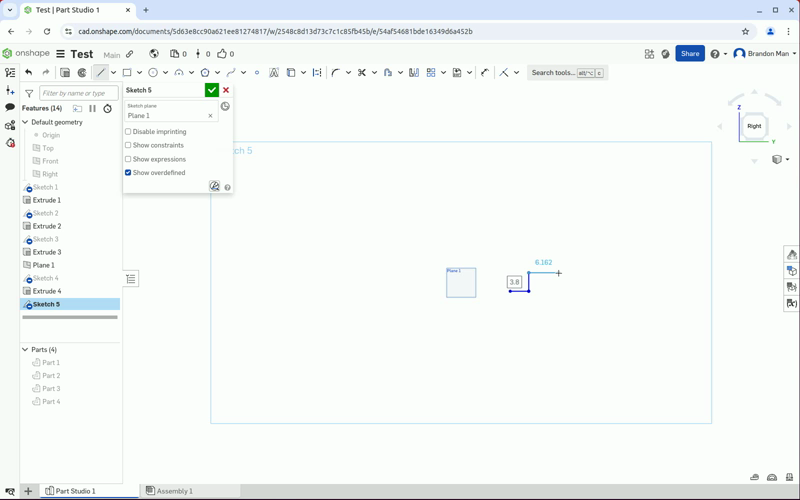
mouse_move(510, 272)
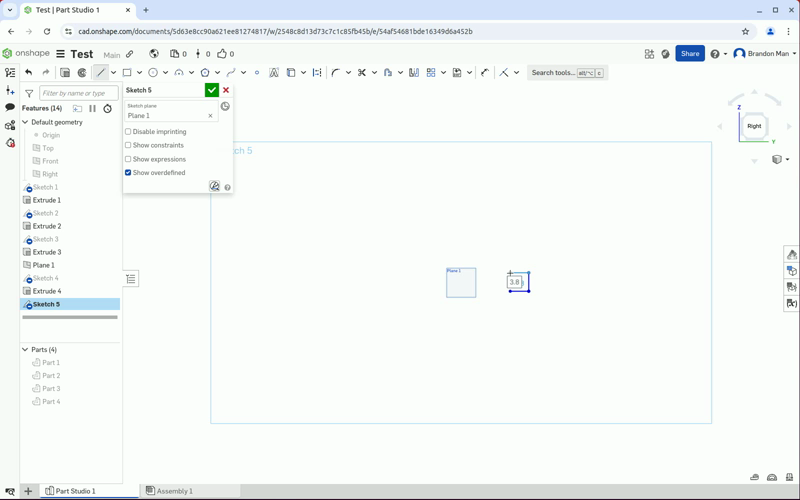
click(510, 272)
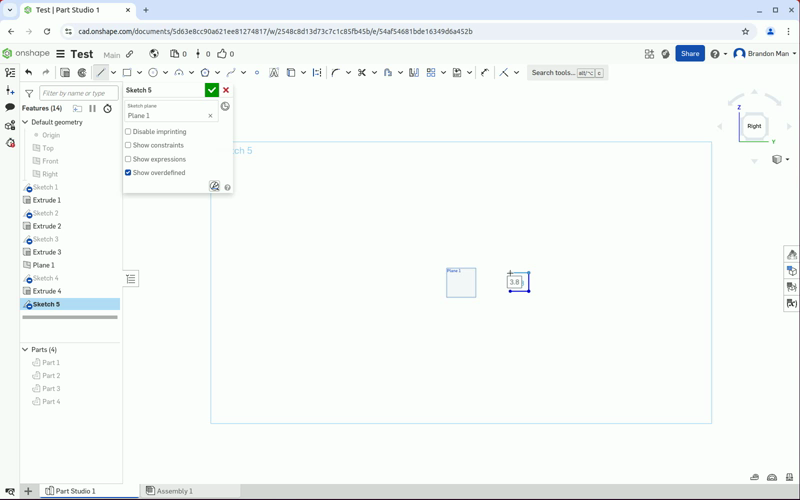
key_up(shift)
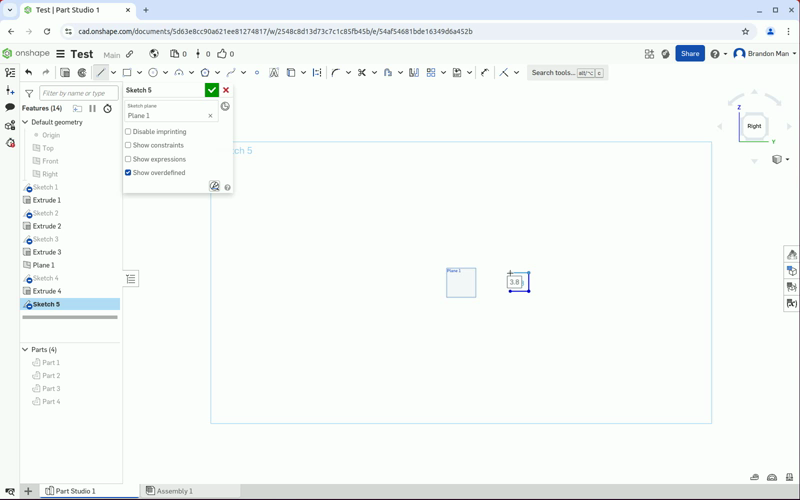
mouse_move(540, 272)
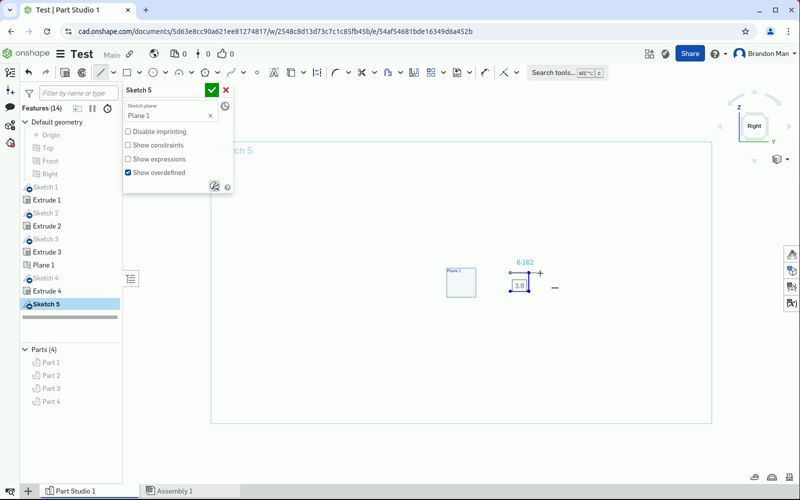
key_down(shift)
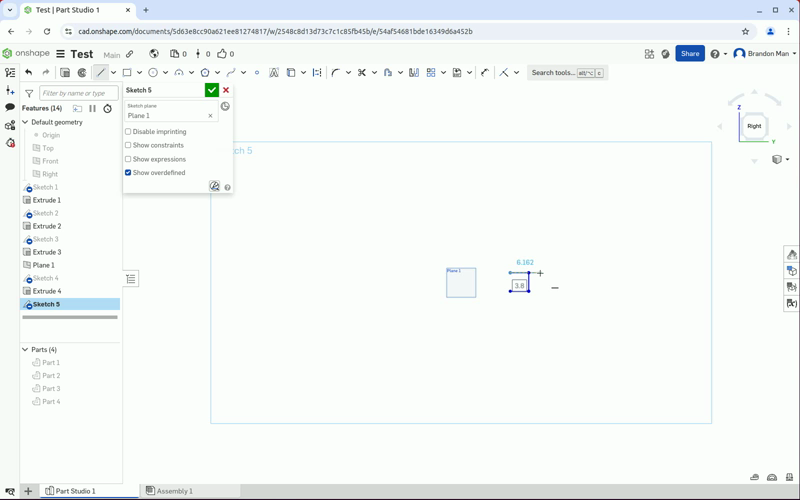
mouse_move(510, 291)
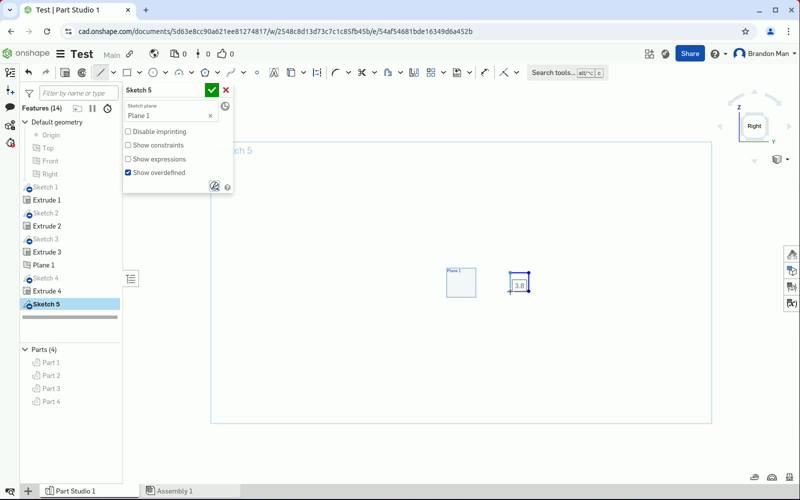
key_up(shift)
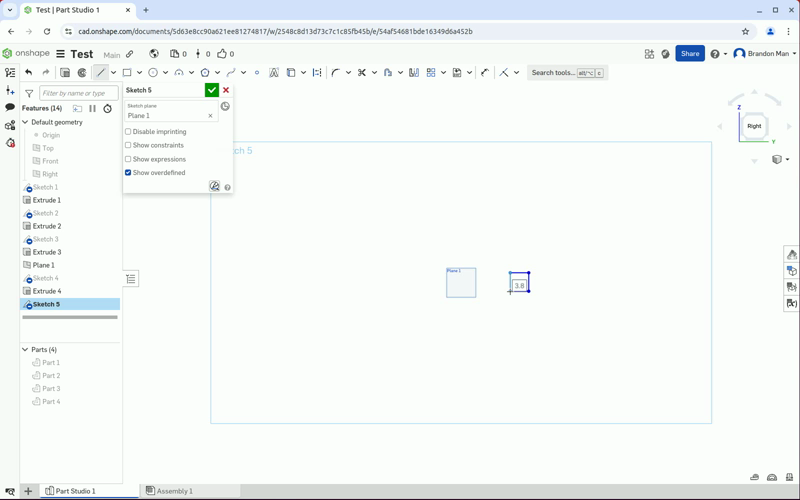
click(510, 291)
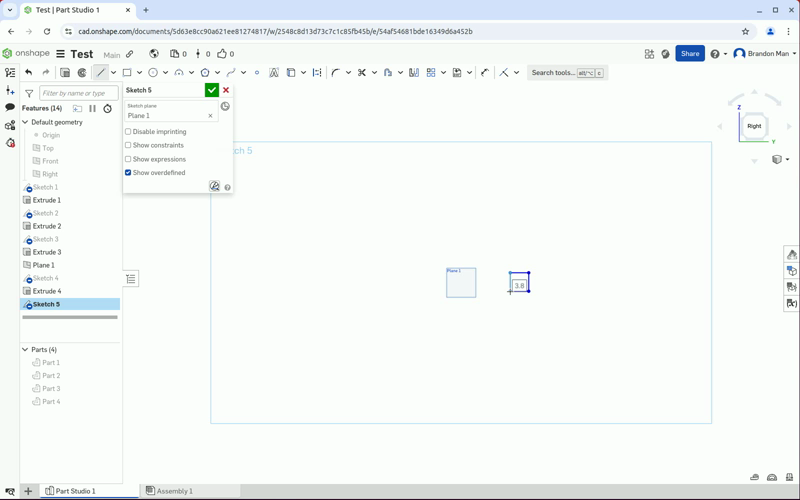
key(esc)
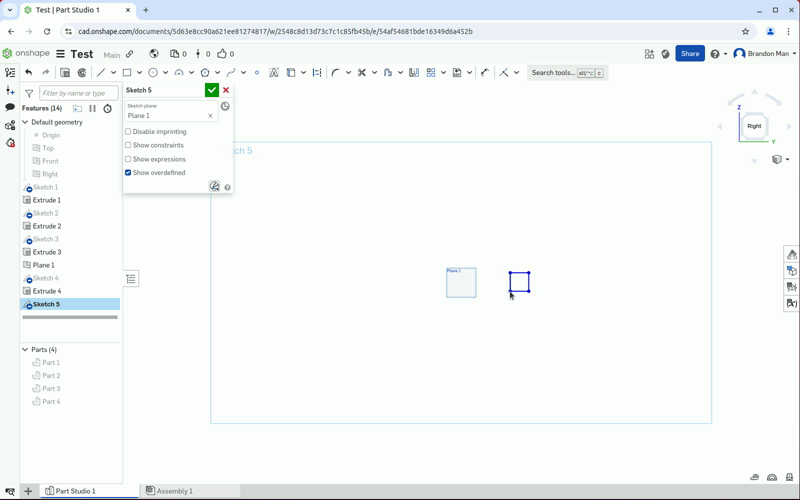
mouse_move(510, 276)
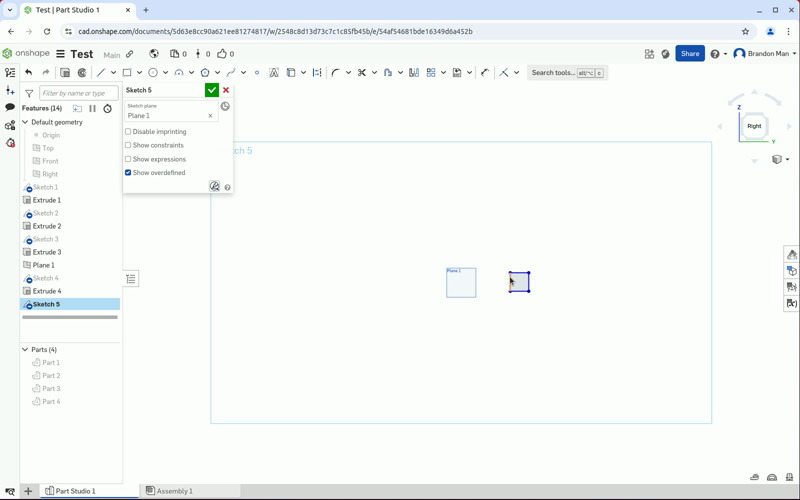
scroll(6)
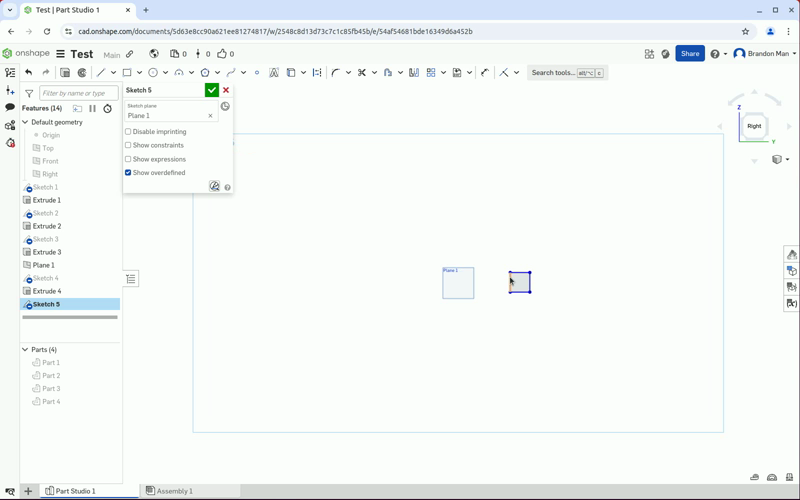
scroll(6)
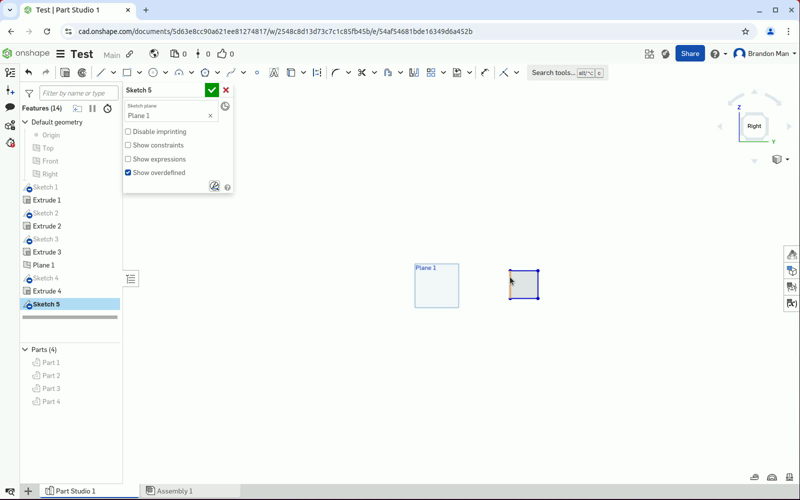
scroll(6)
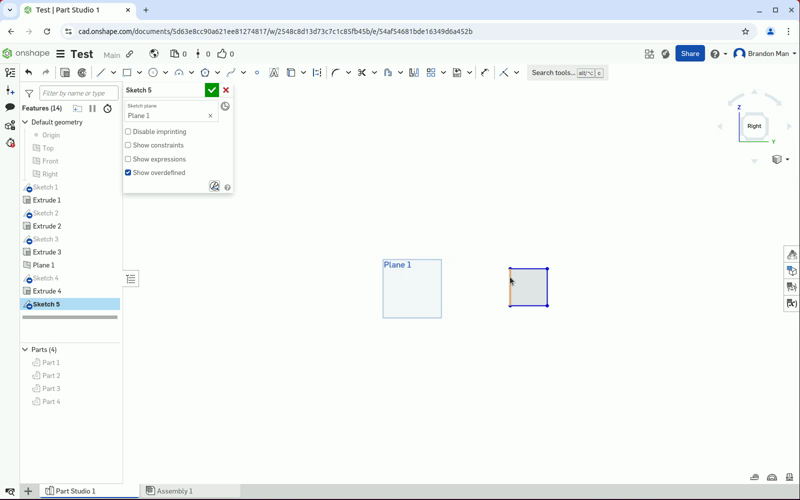
scroll(6)
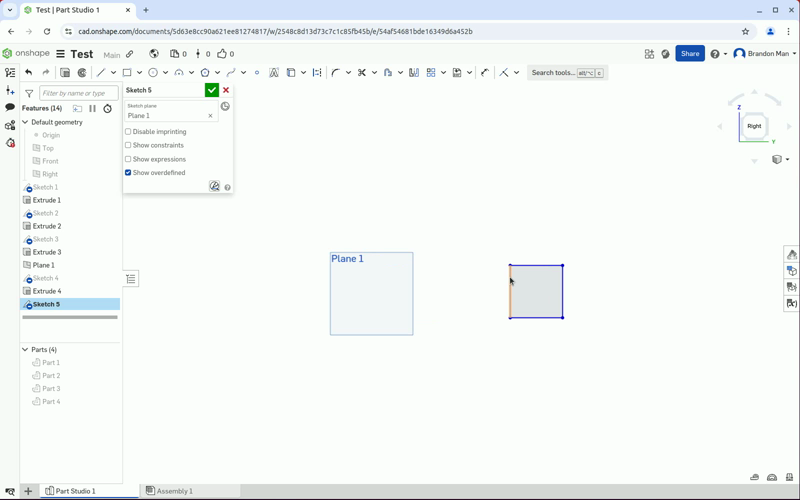
scroll(6)
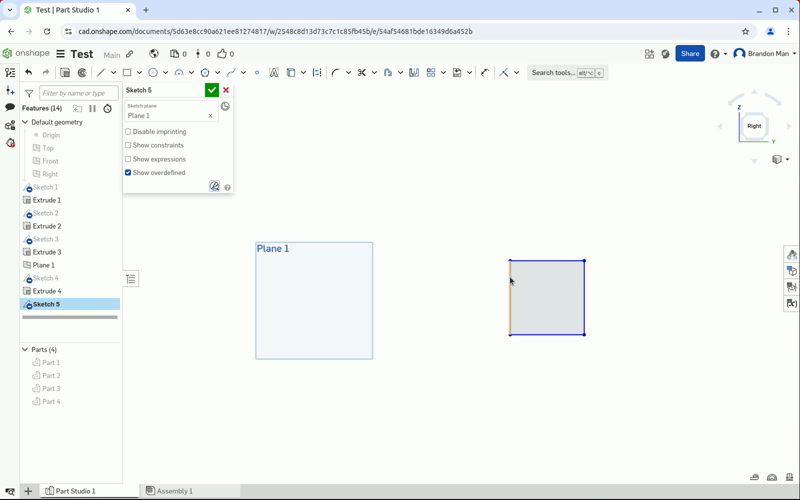
scroll(6)
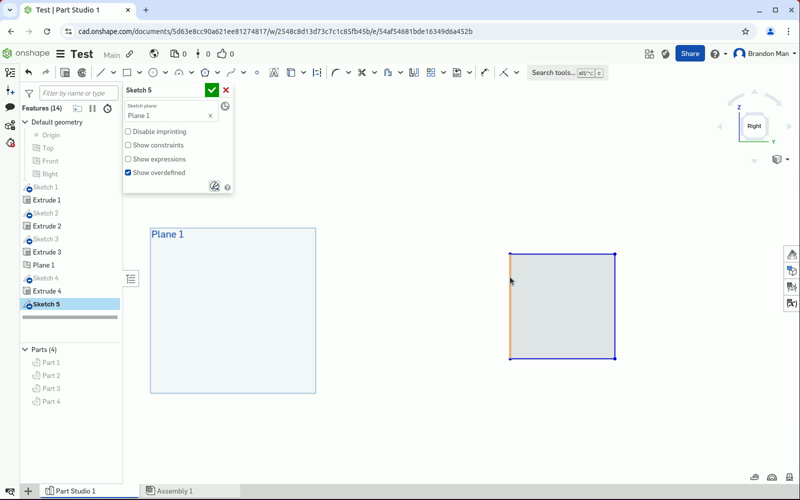
scroll(6)
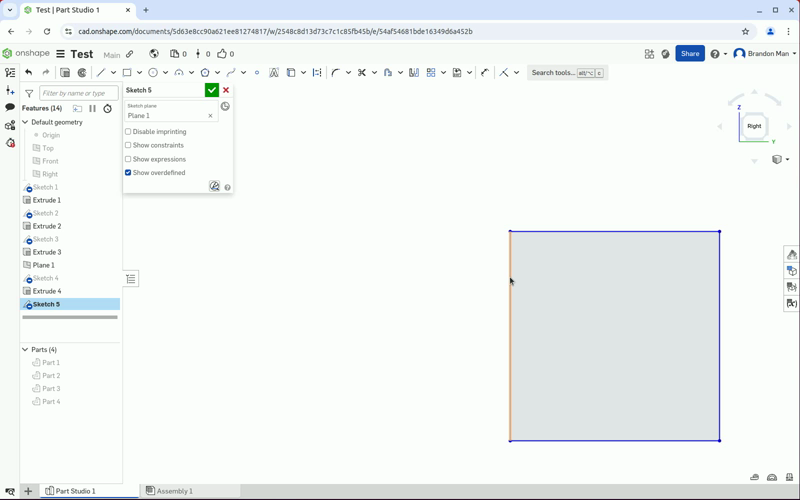
click(510, 276)
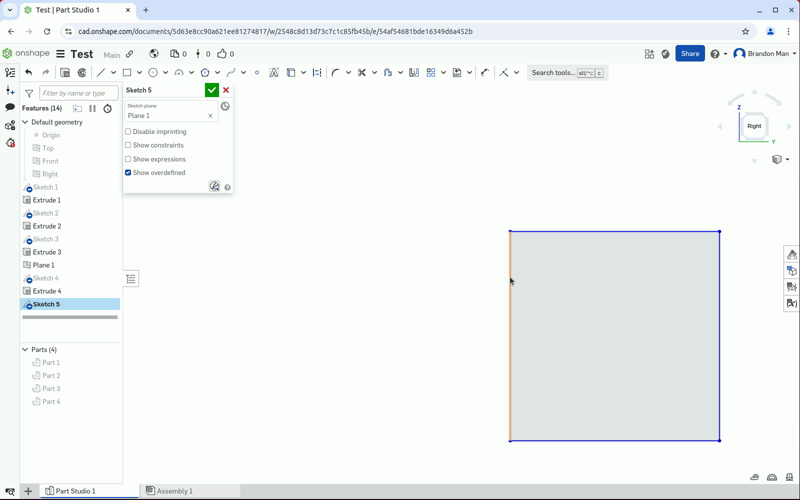
scroll(-6)
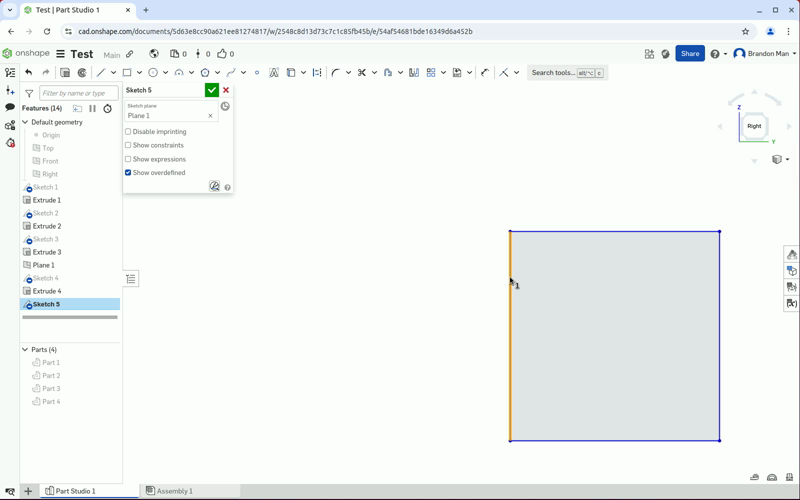
scroll(-6)
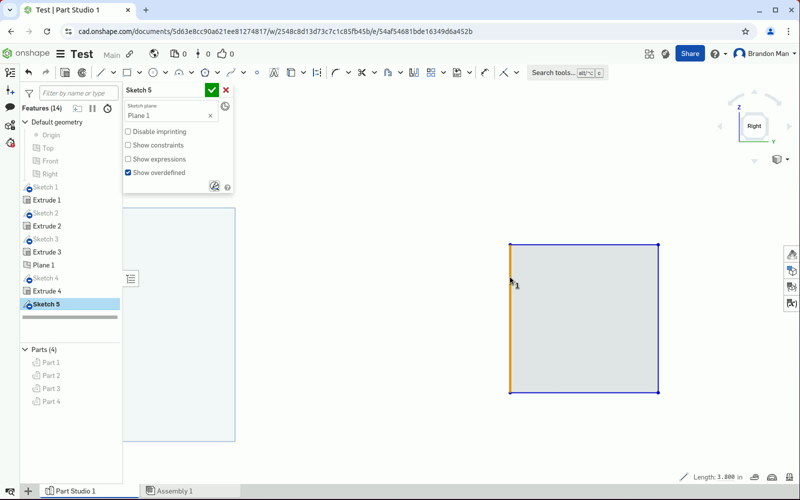
scroll(-6)
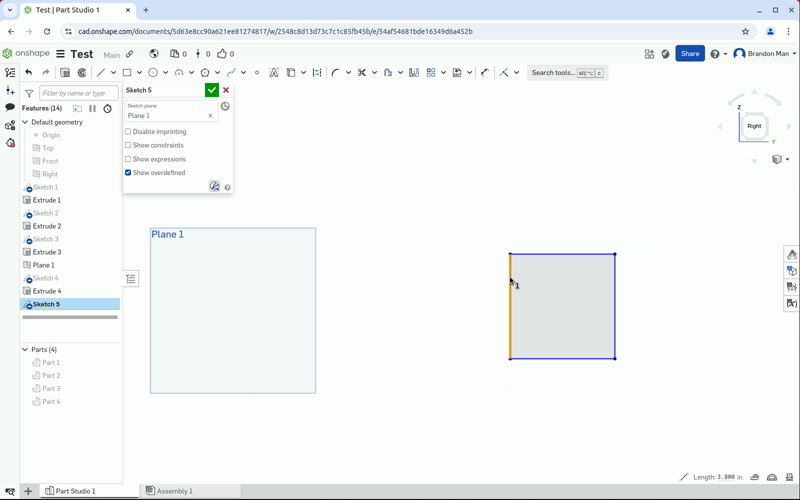
scroll(-6)
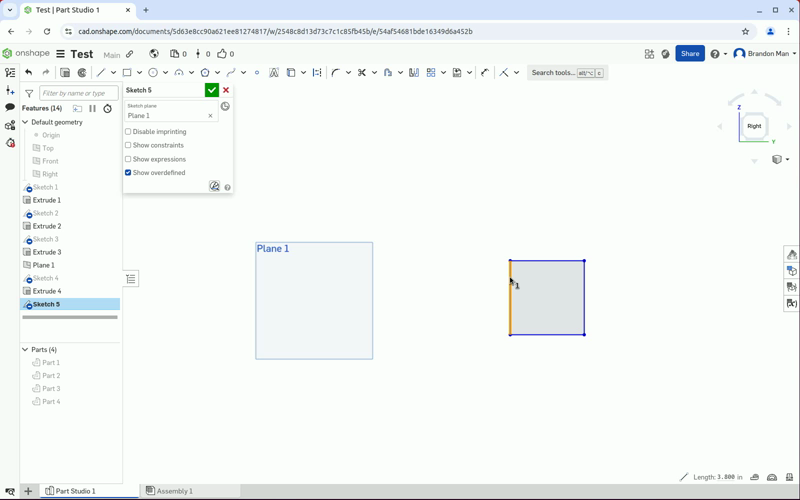
scroll(-6)
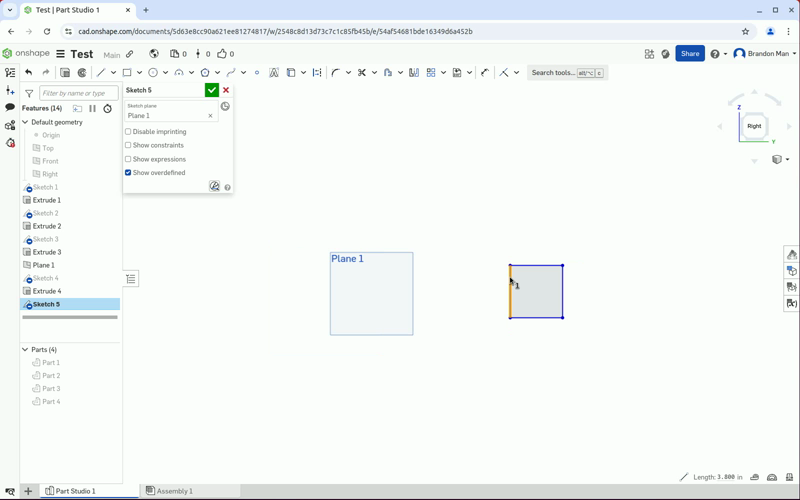
scroll(-6)
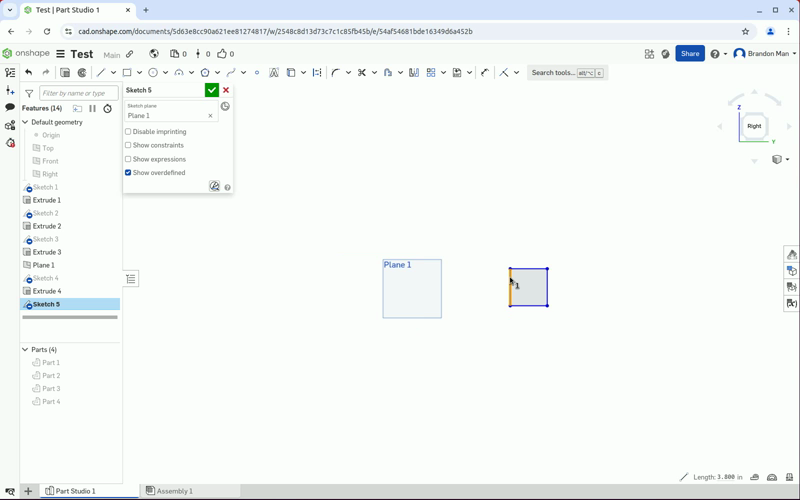
scroll(-6)
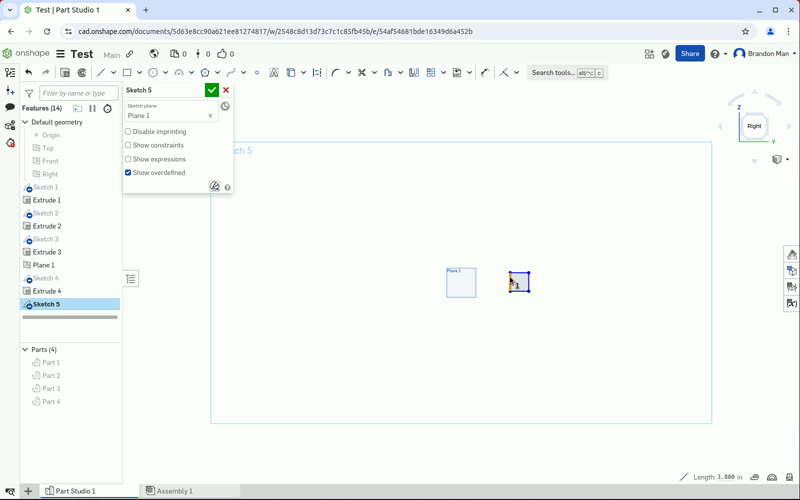
mouse_move(73, 352)
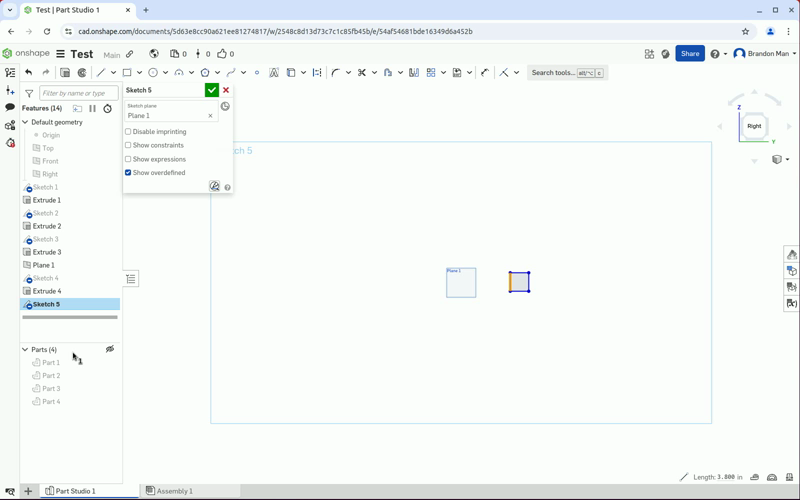
key(shift+y)
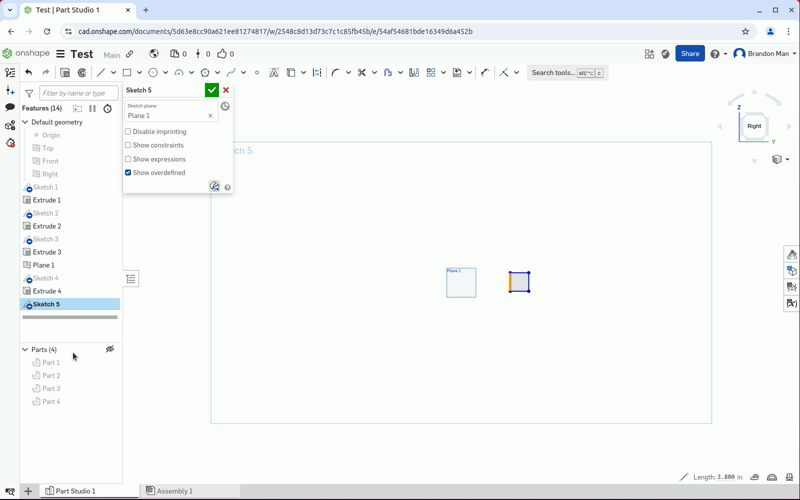
key(shift+e)
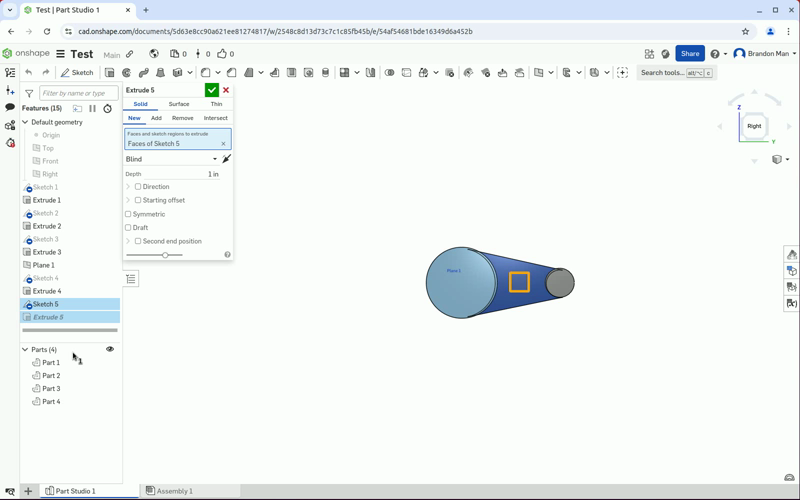
mouse_move(143, 106)
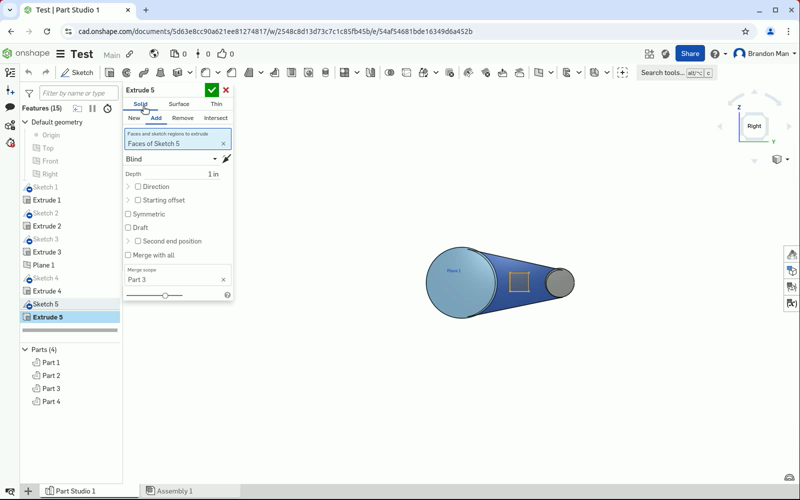
click(143, 106)
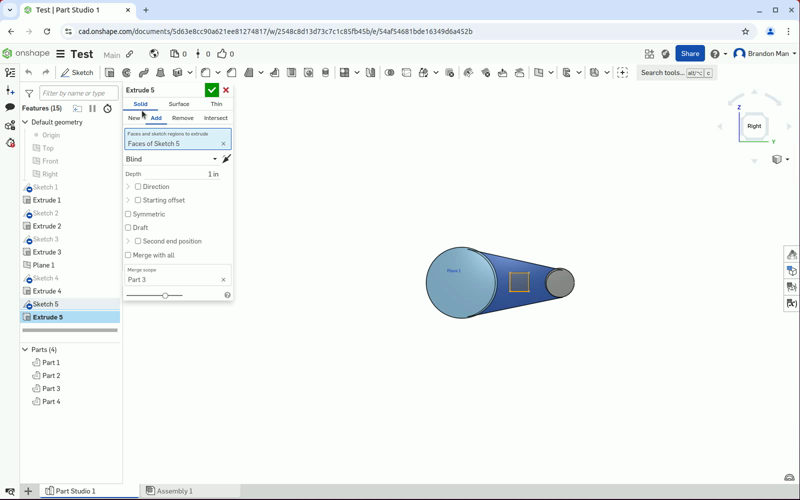
mouse_move(137, 120)
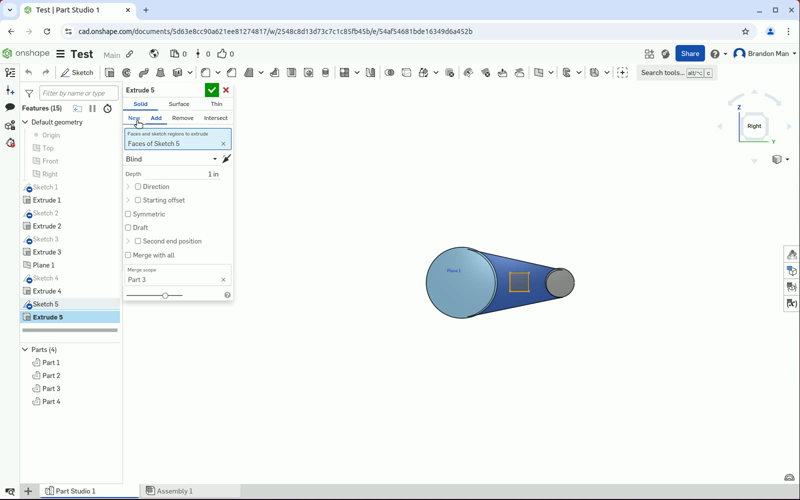
click(137, 120)
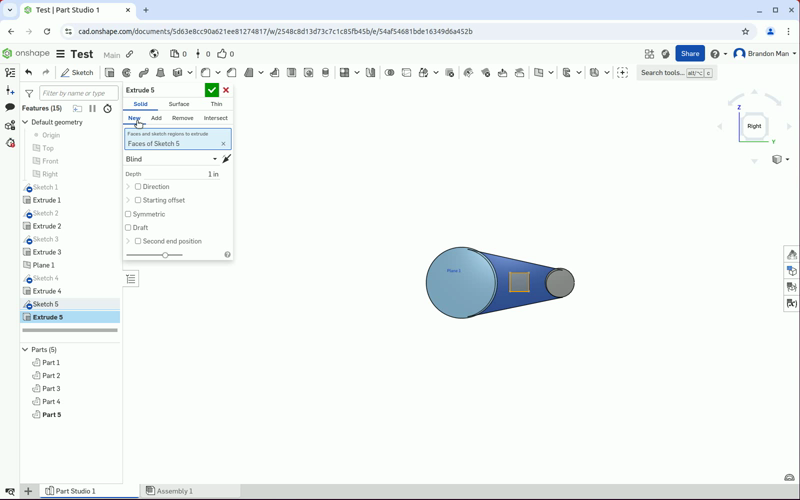
key(tab, 4)
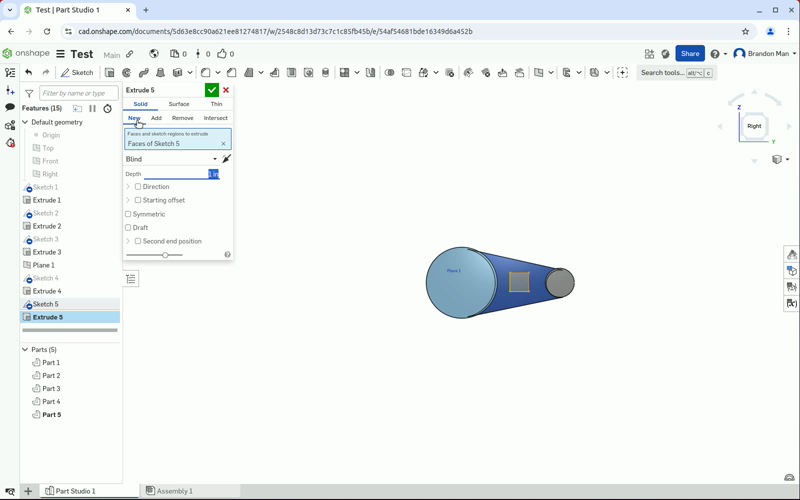
text(2.889)
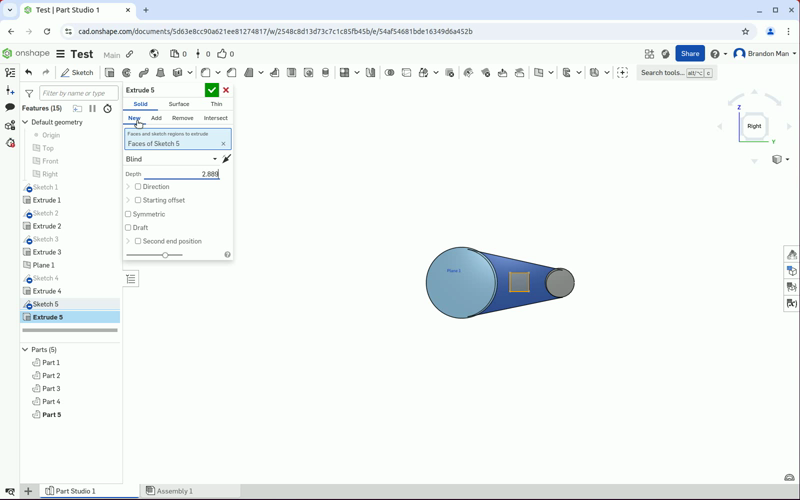
key(enter)
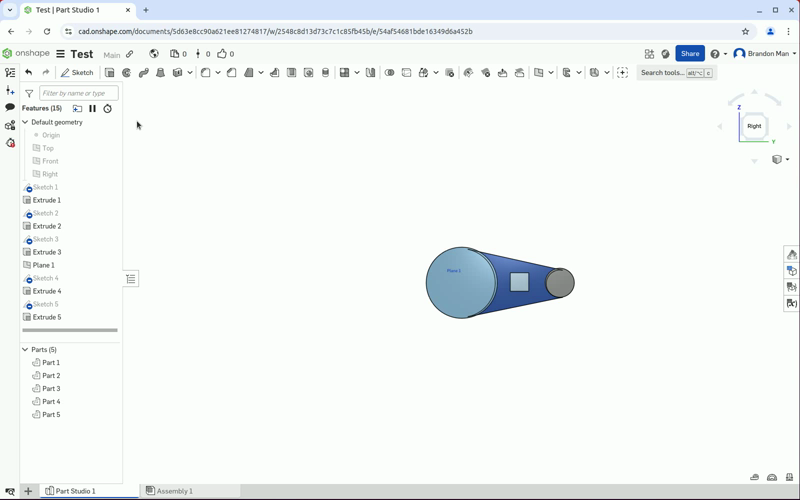
key(shift+h)
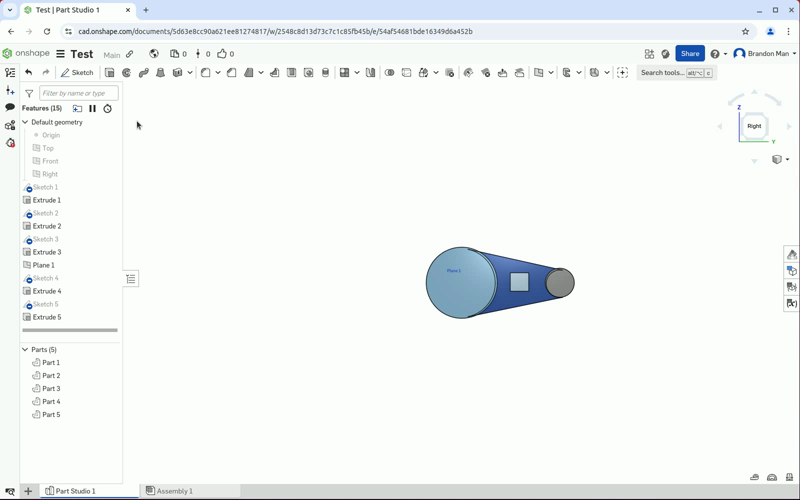
key(shift+h)
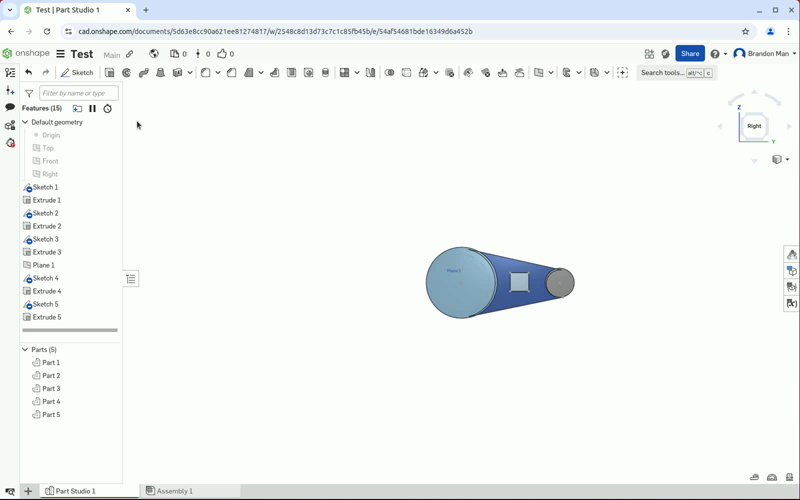
key(shift+7)
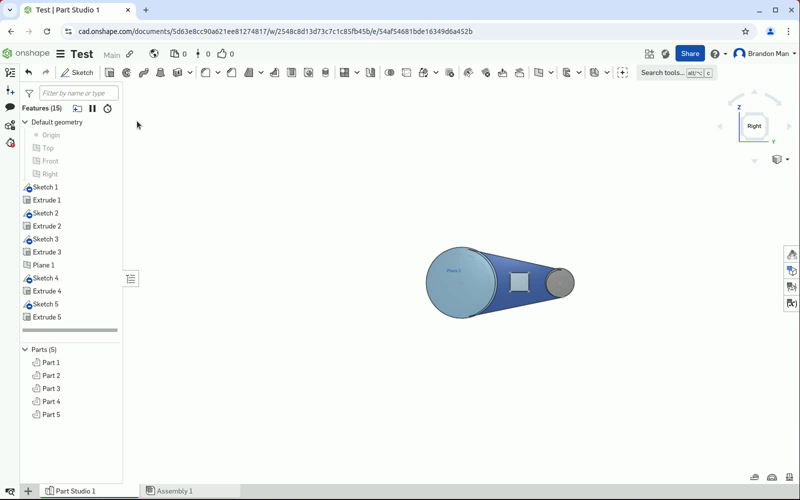
key(right, 2)
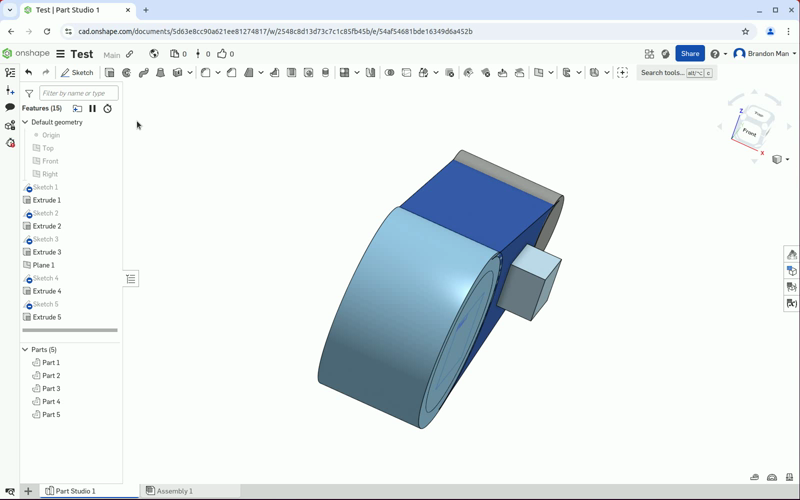
key(down, 2)
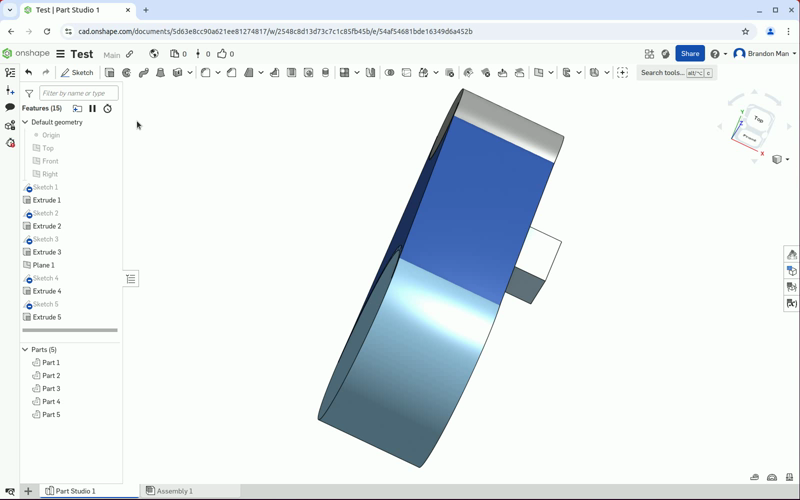
key(up, 2)
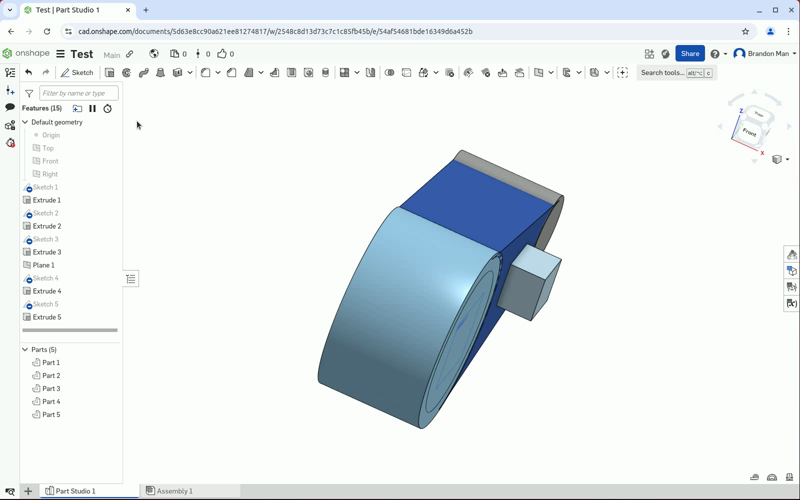
key(left, 2)
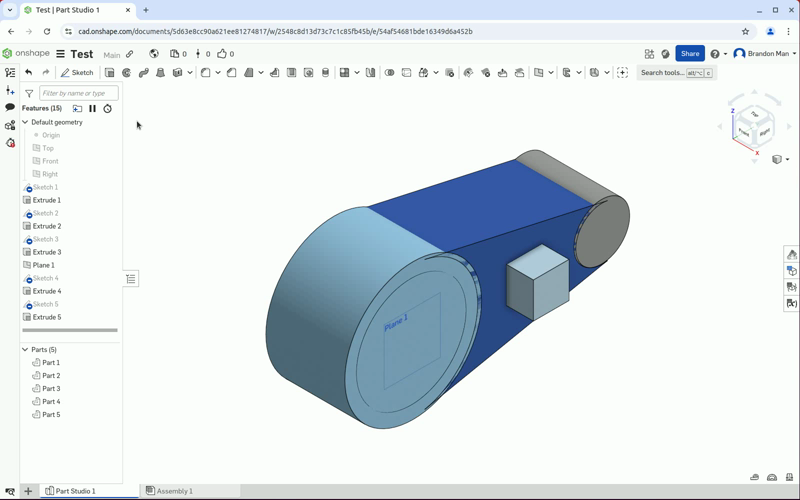
mouse_move(73, 189)
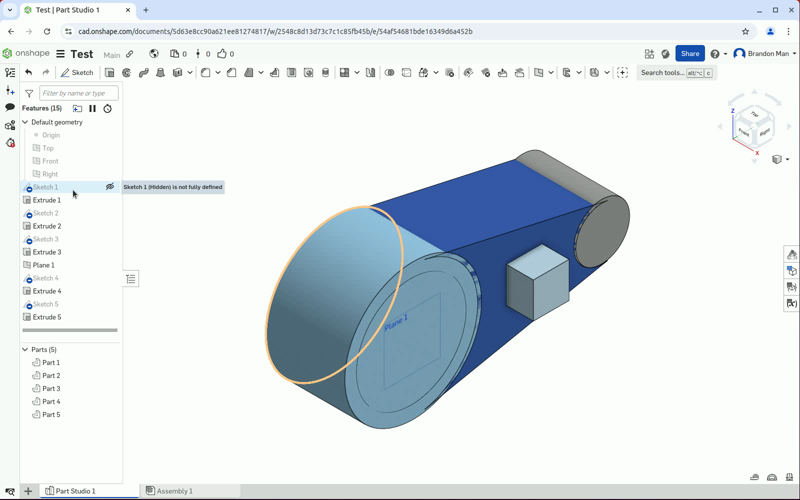
click(73, 189)